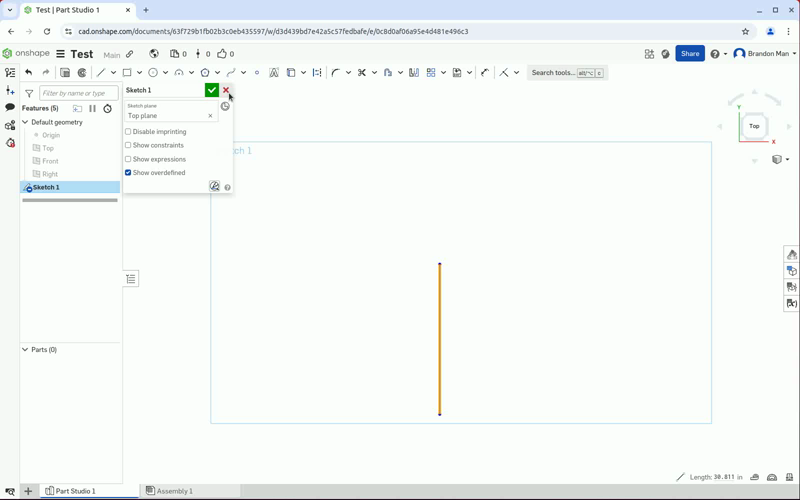
key(shift+h)
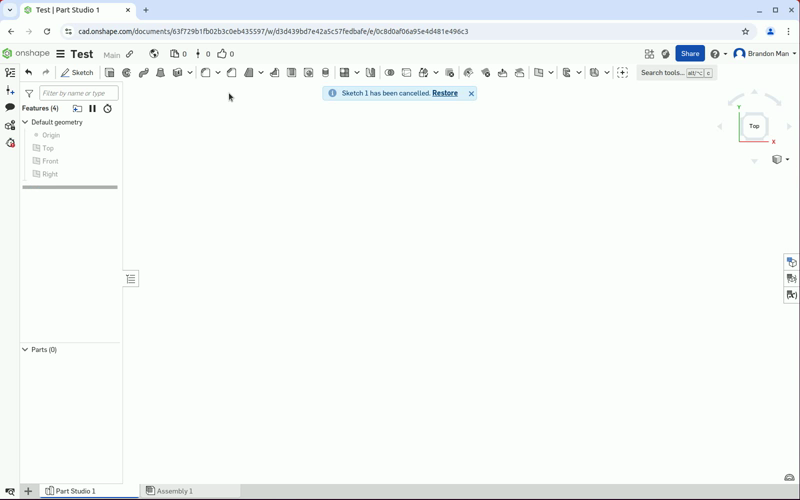
mouse_move(73, 352)
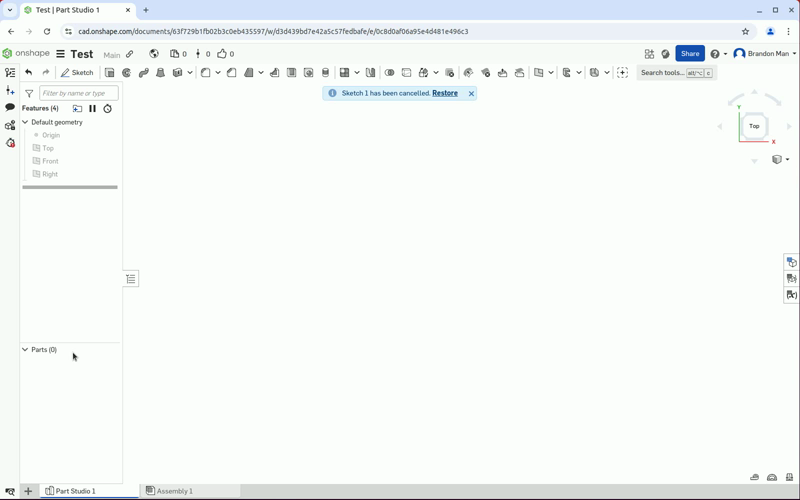
key(y)
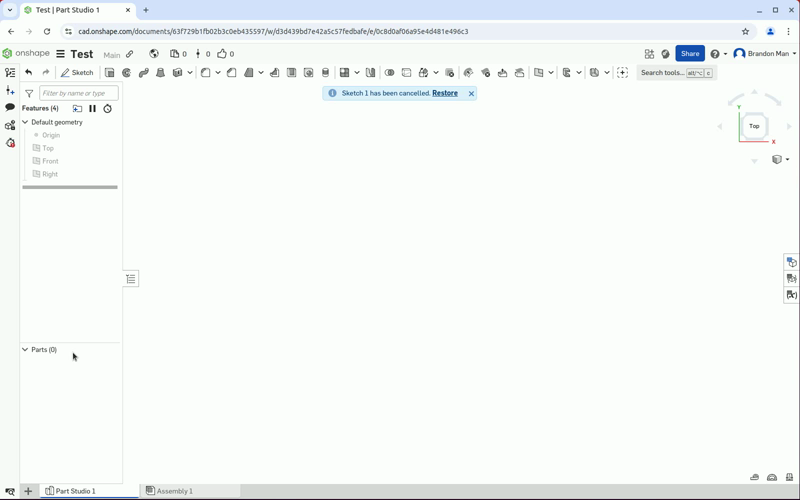
key(shift+p)
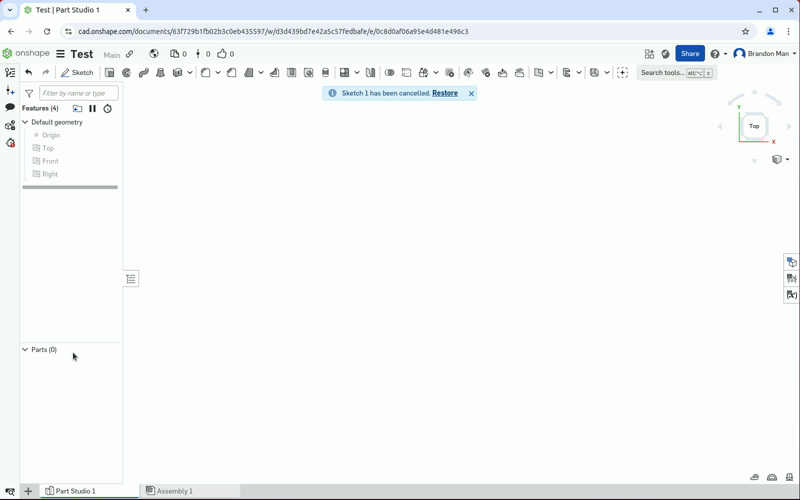
key(space)
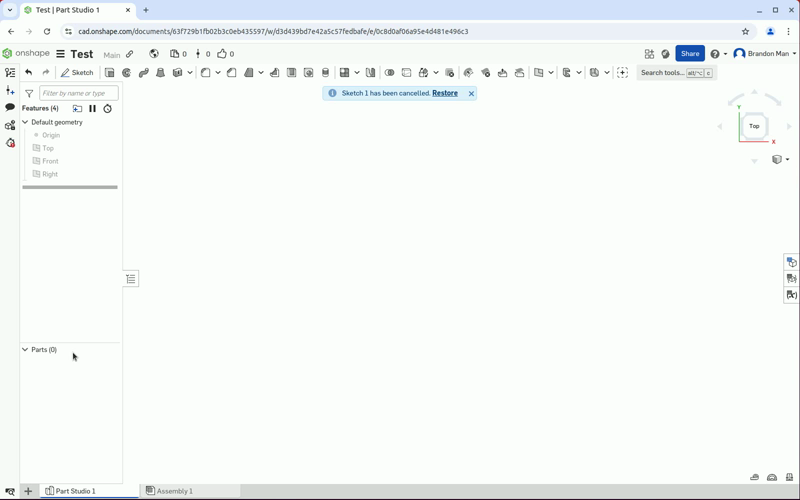
key_down(shift)
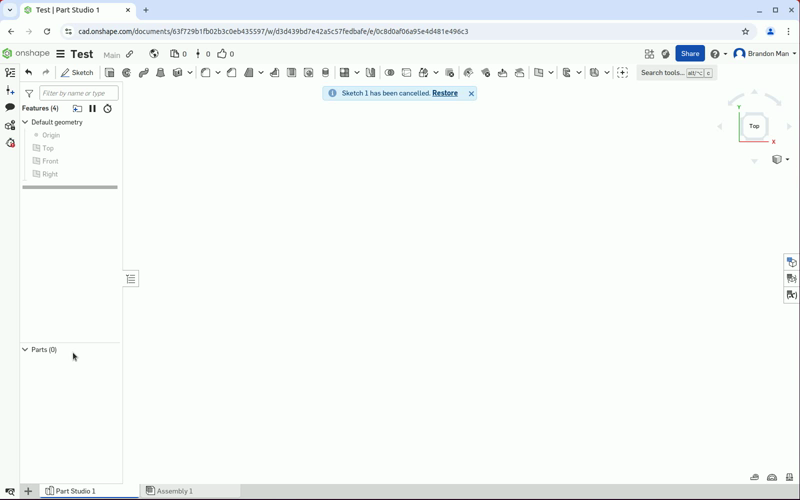
key(up)
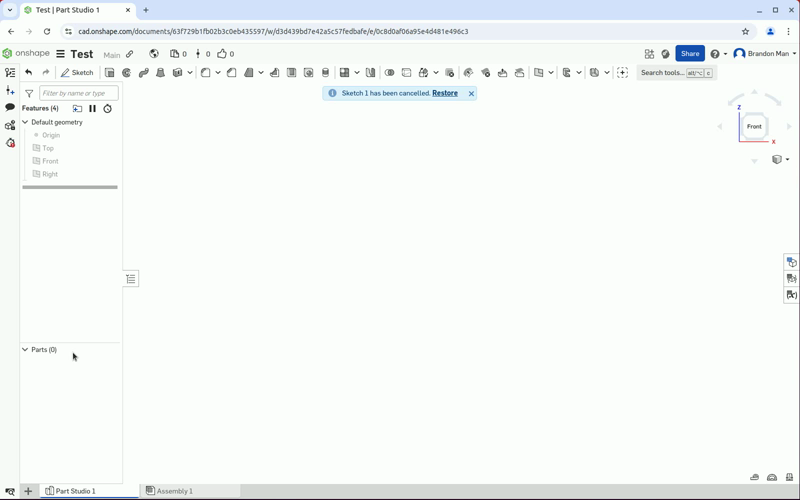
key_up(shift)
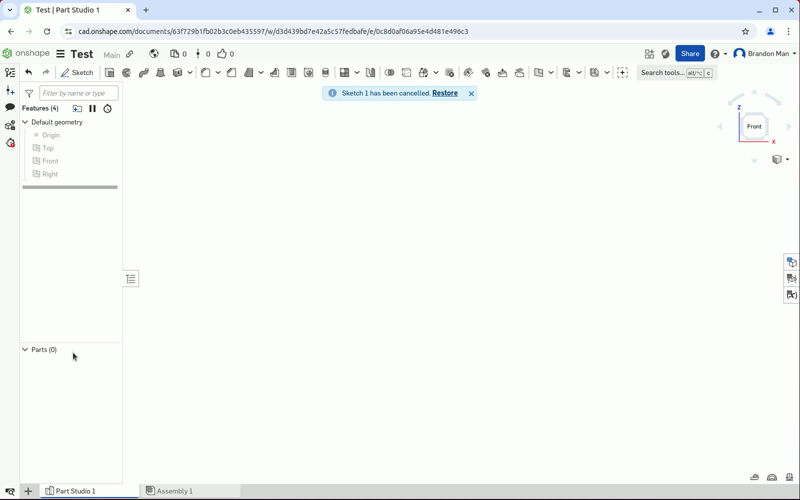
key(space)
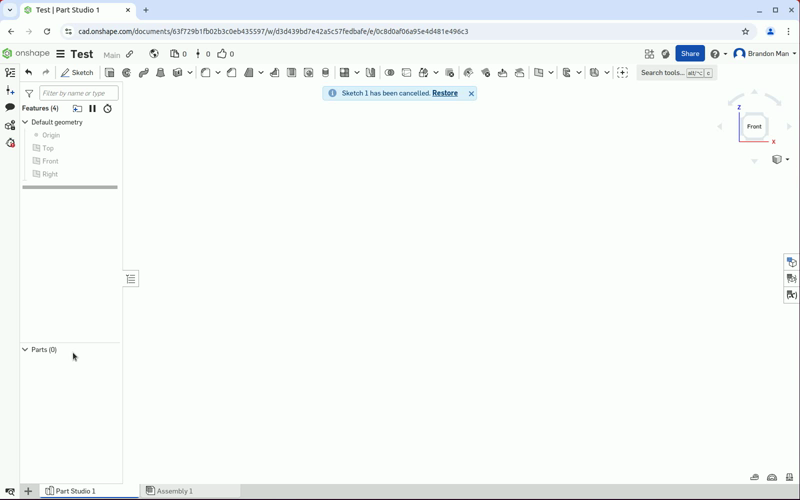
key_down(shift)
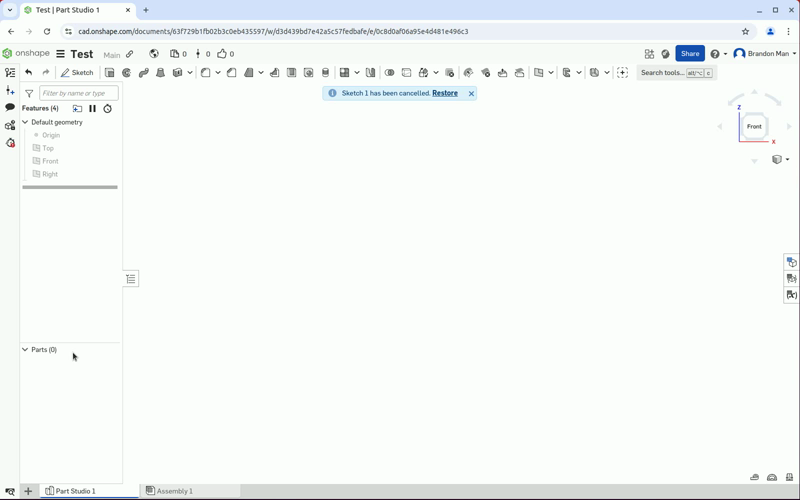
key(left)
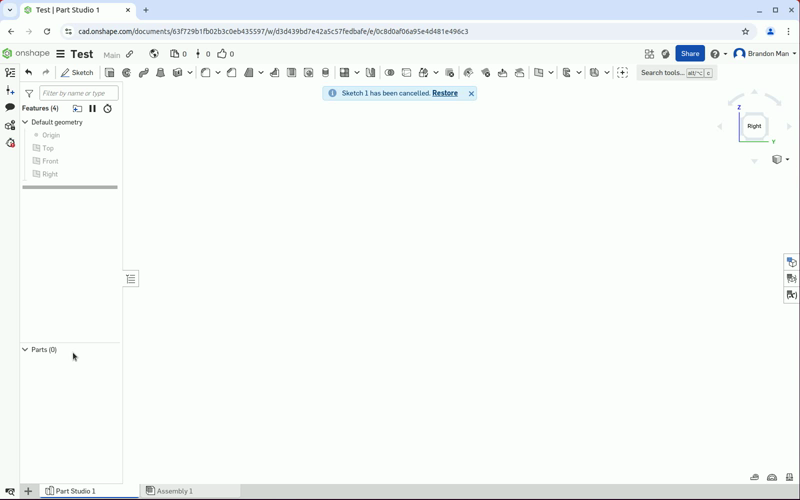
key_up(shift)
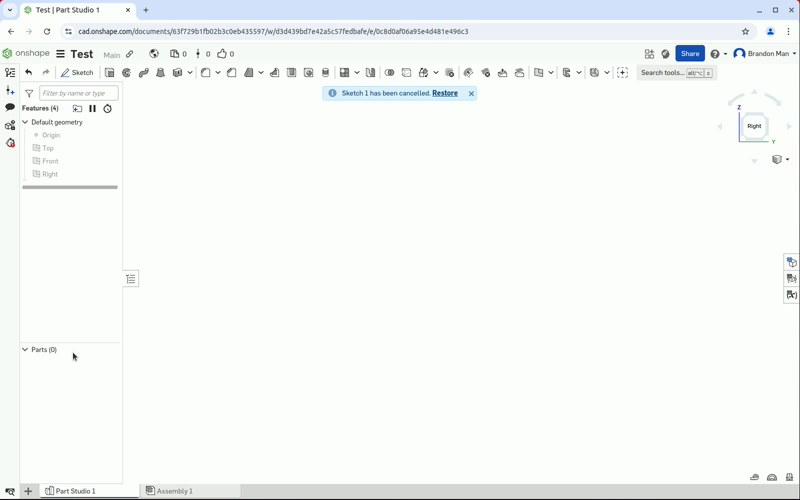
mouse_move(73, 352)
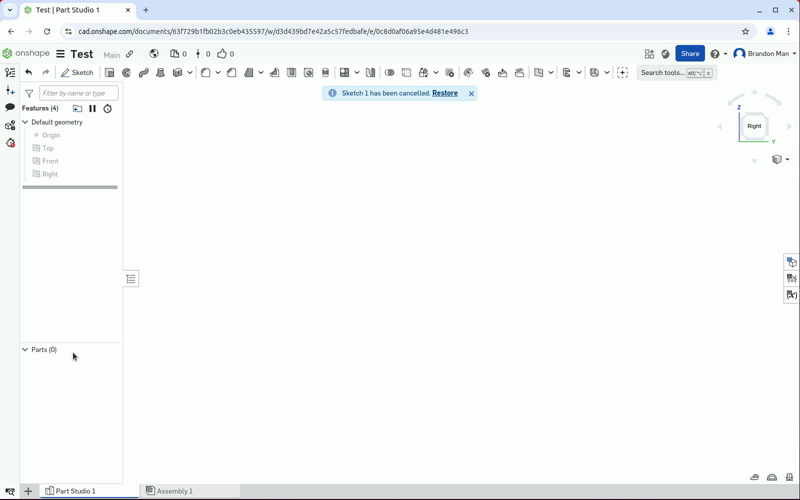
key(shift+y)
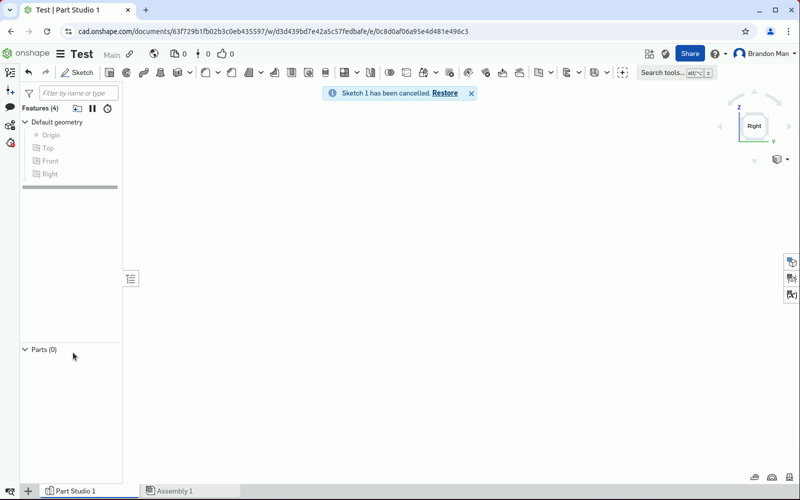
key(shift+s)
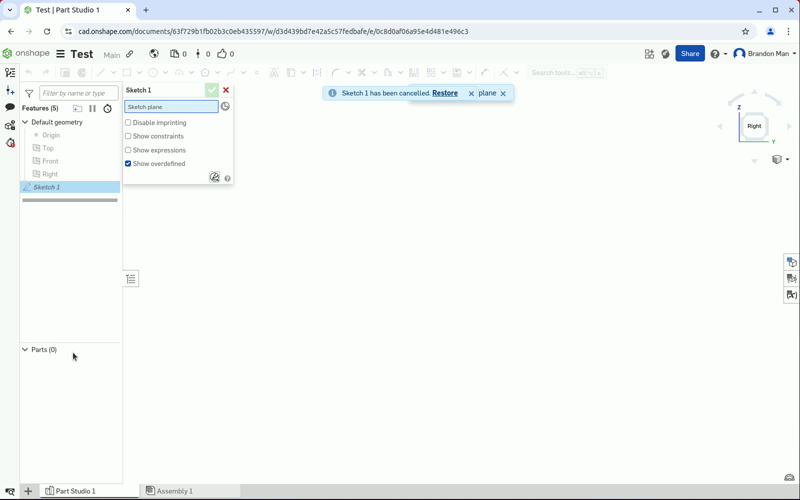
mouse_move(73, 176)
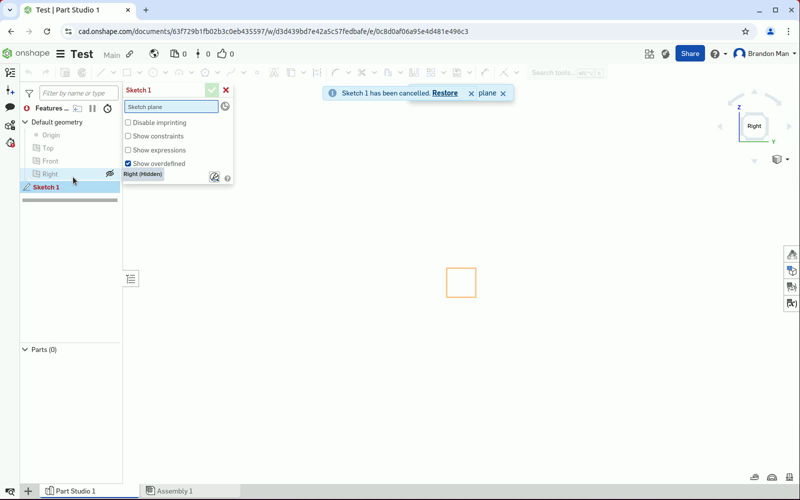
click(73, 176)
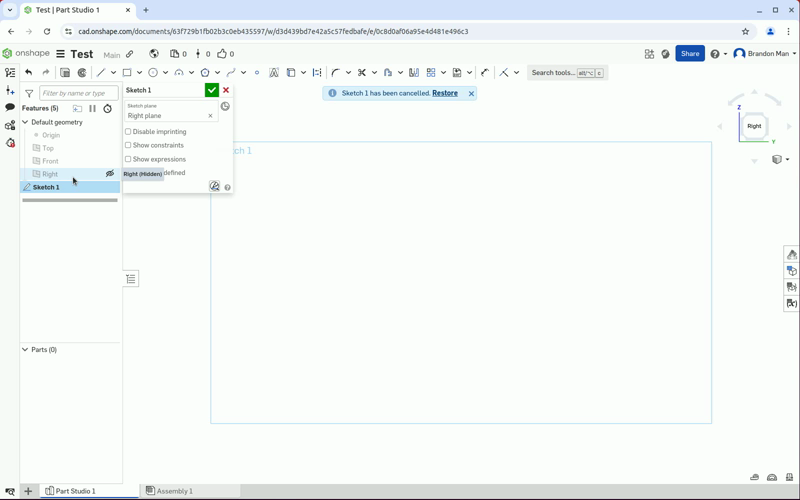
mouse_move(73, 352)
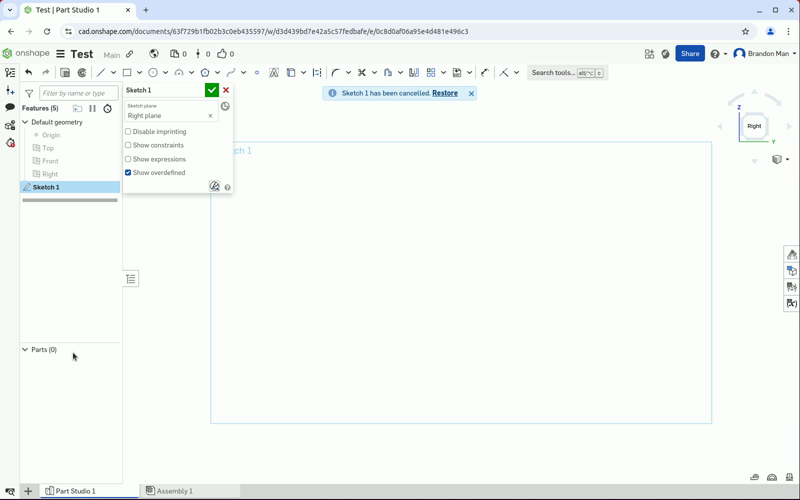
key(y)
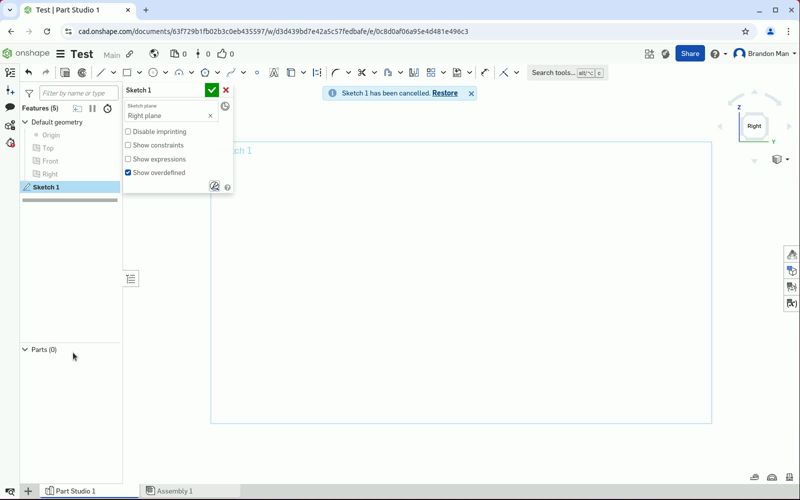
key(l)
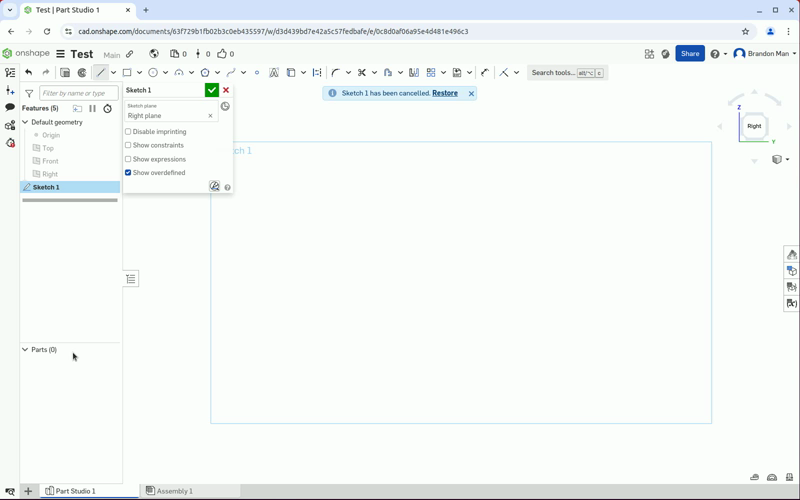
key_down(shift)
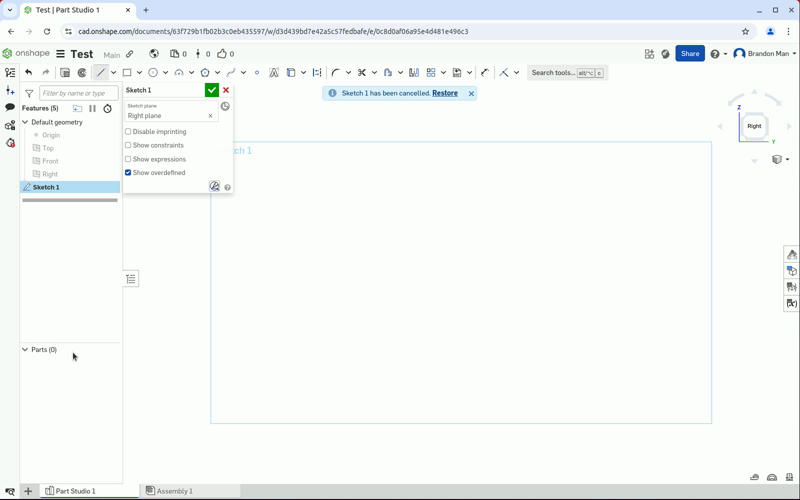
mouse_move(460, 395)
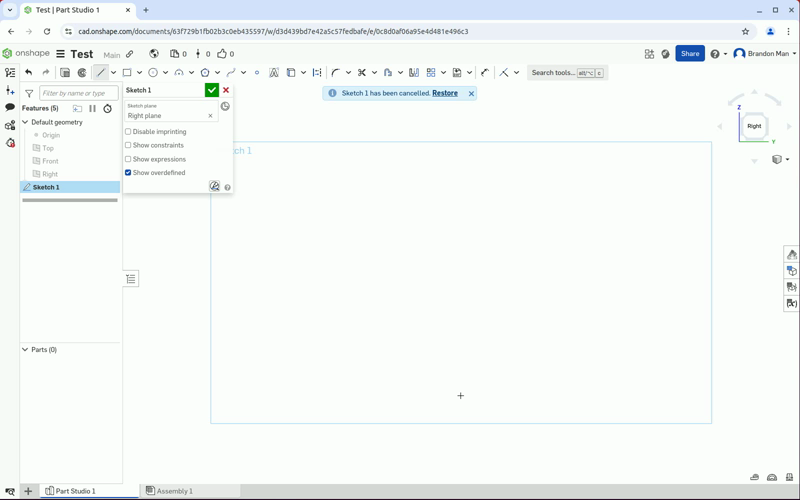
click(460, 395)
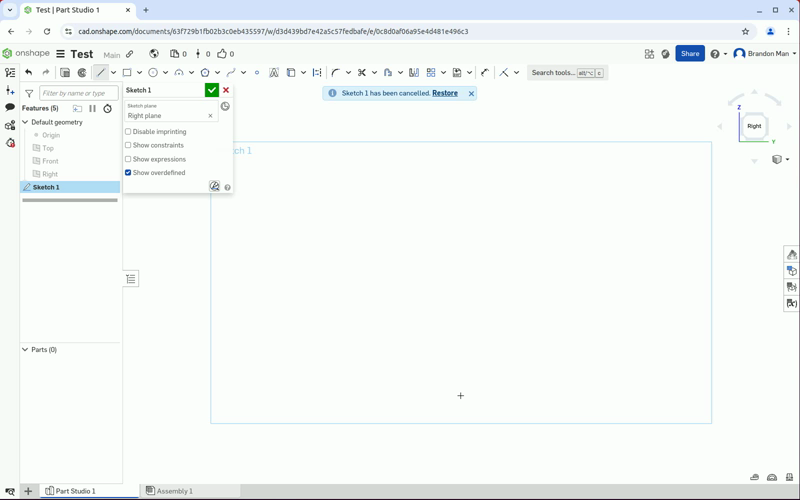
key_up(shift)
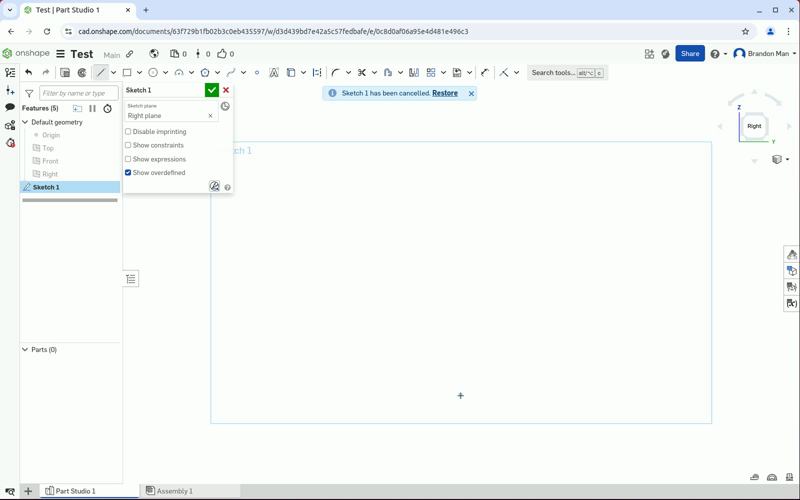
key_down(shift)
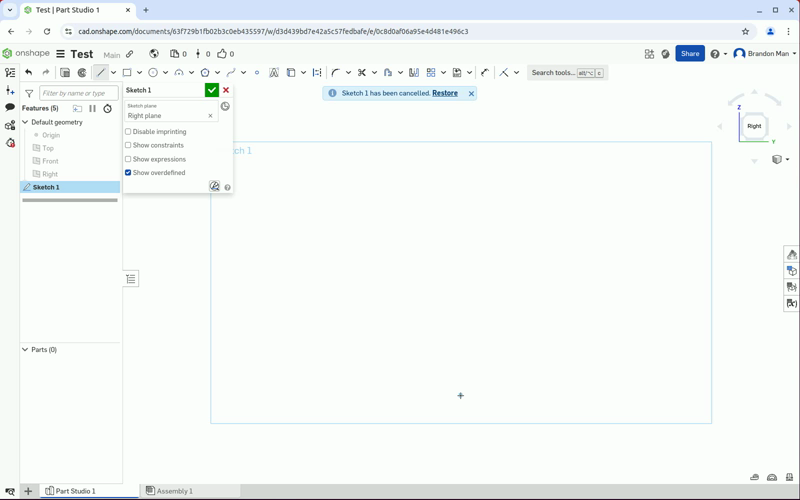
mouse_move(490, 395)
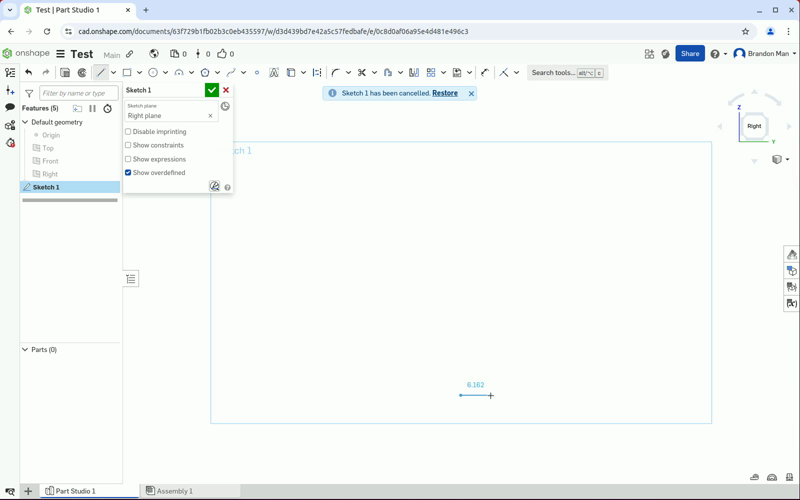
mouse_move(519, 395)
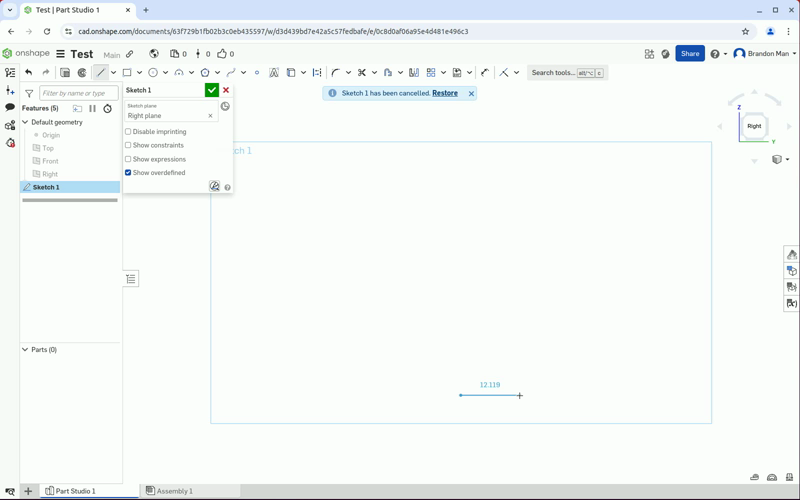
click(519, 395)
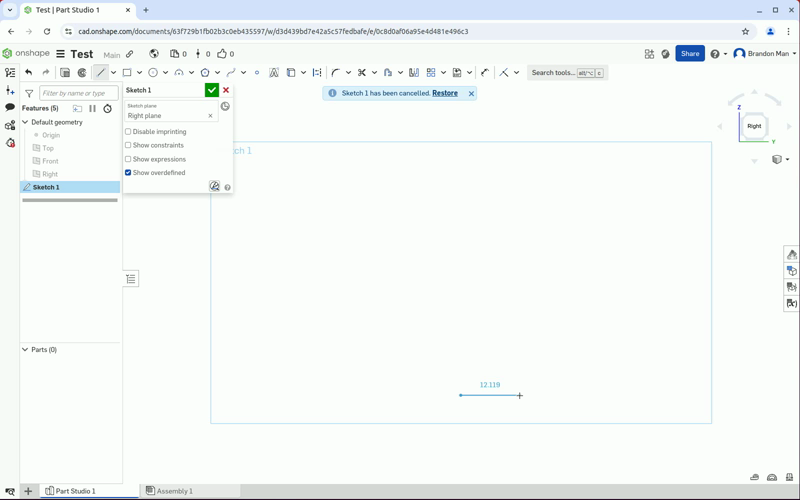
key_up(shift)
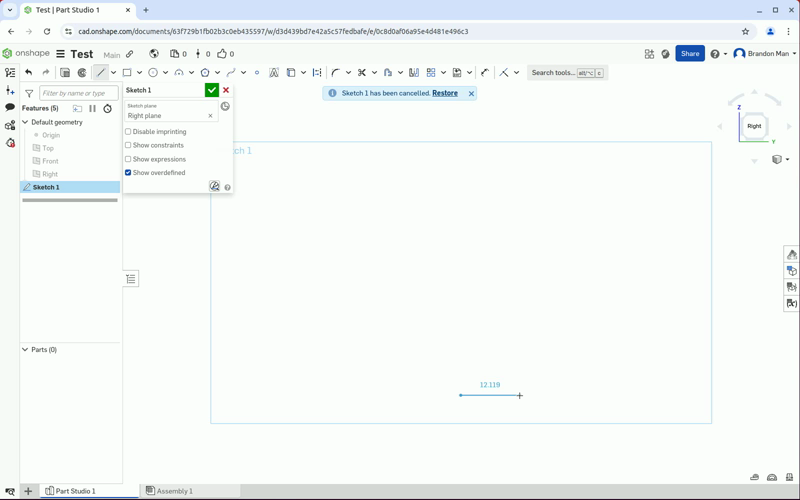
key_down(shift)
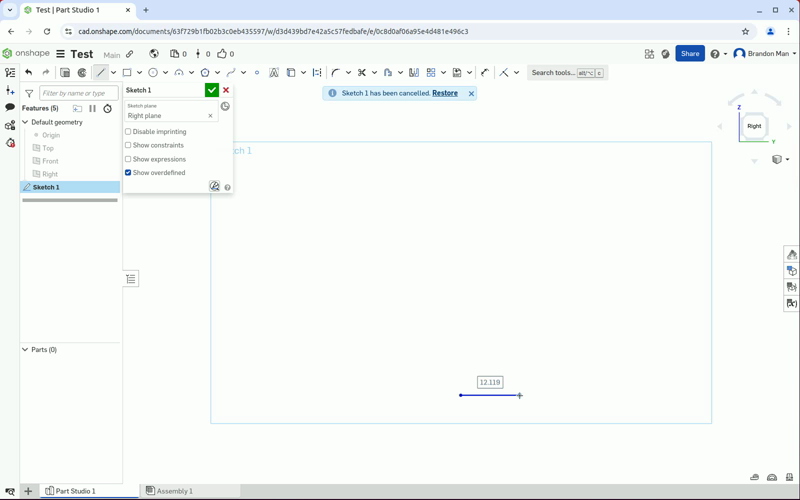
mouse_move(460, 171)
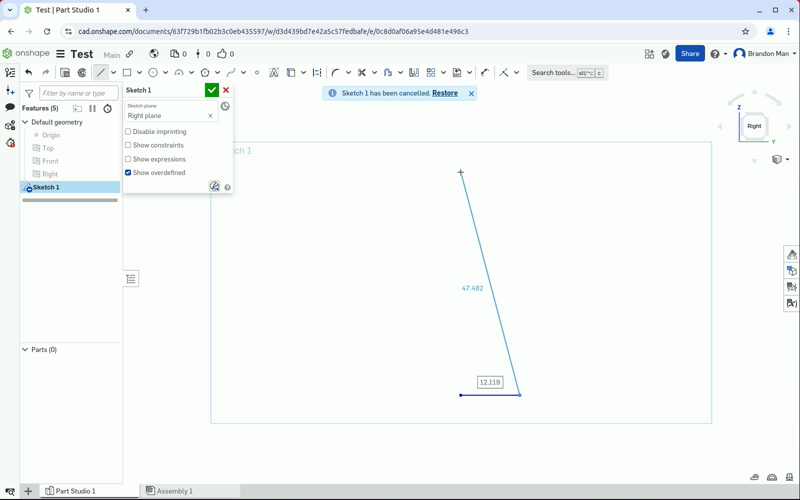
click(460, 171)
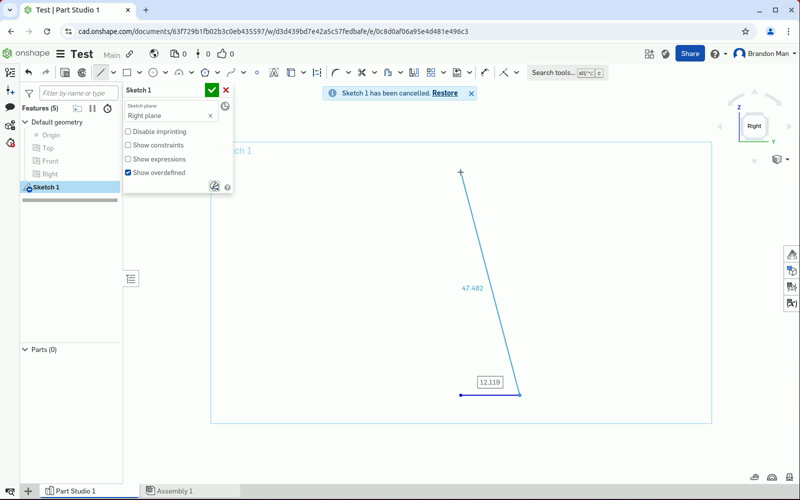
key_up(shift)
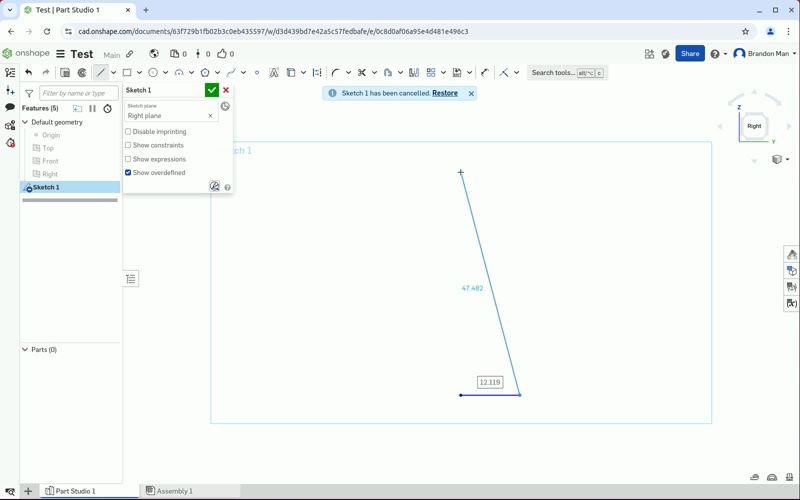
key_down(shift)
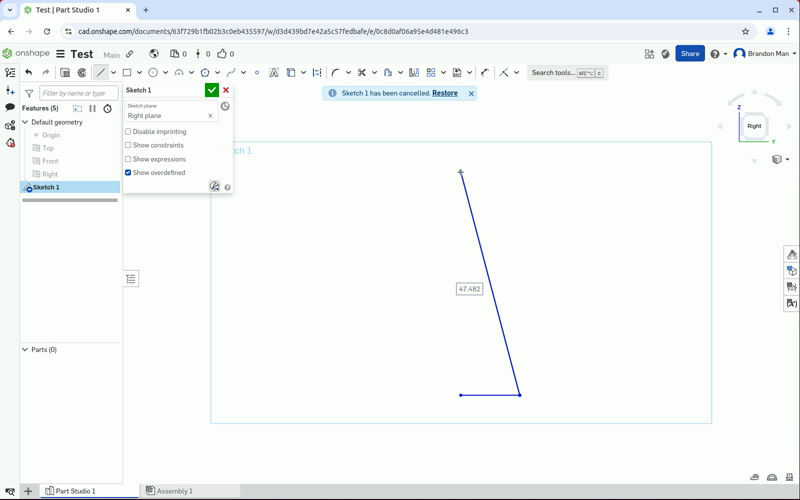
mouse_move(460, 395)
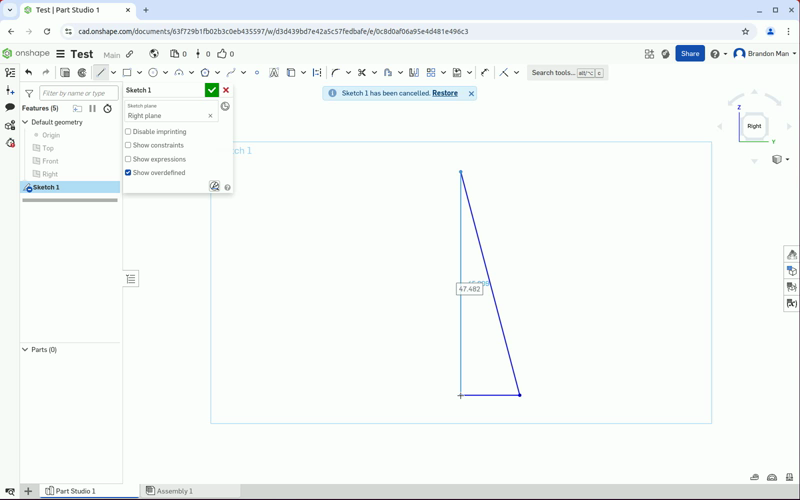
key_up(shift)
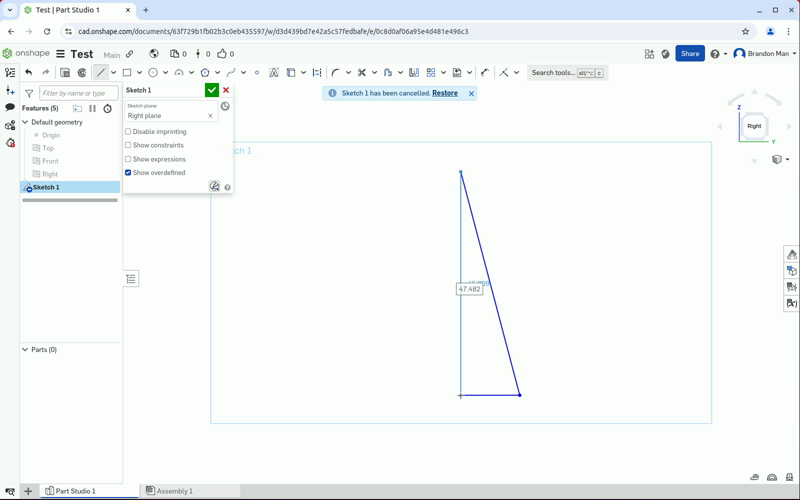
click(460, 395)
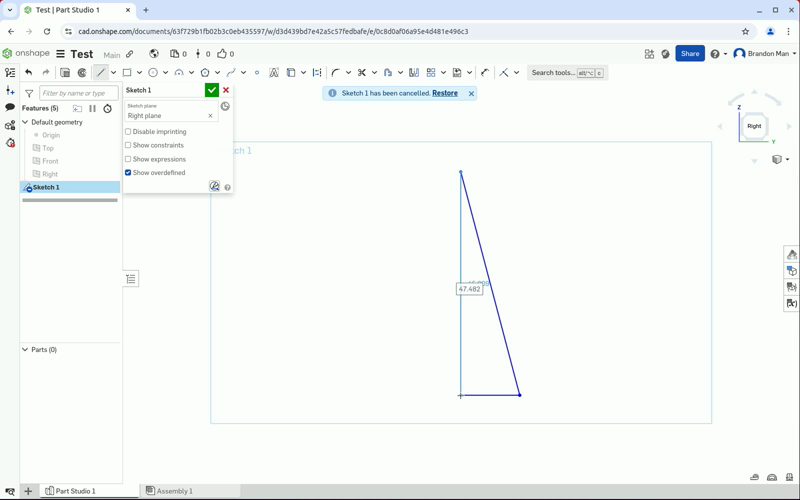
key(esc)
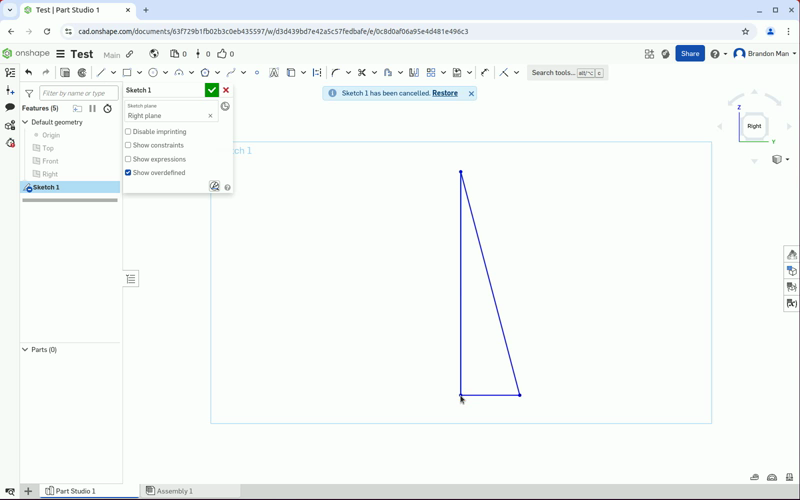
mouse_move(493, 343)
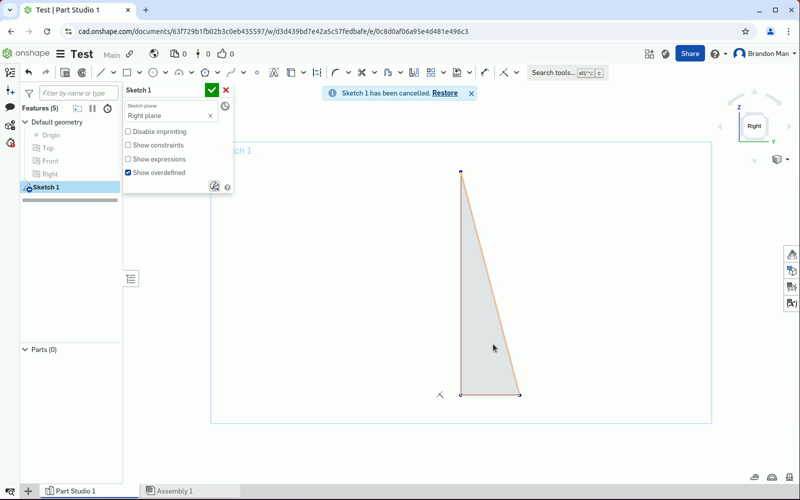
click(493, 343)
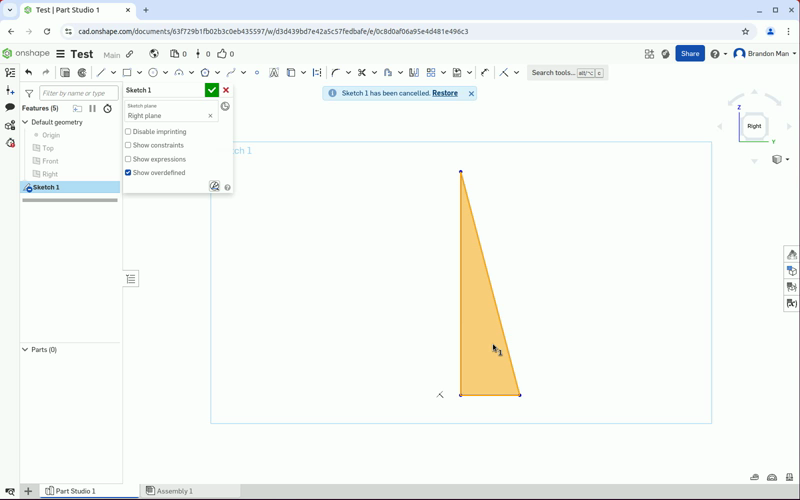
mouse_move(73, 352)
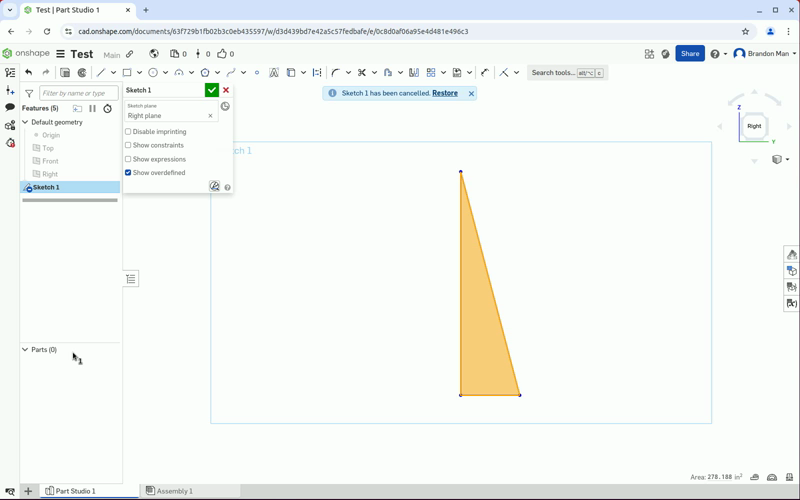
key(shift+y)
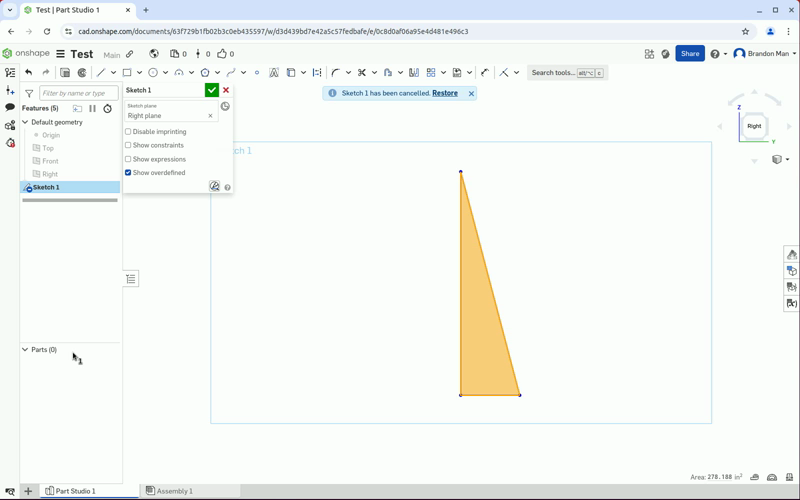
key(shift+e)
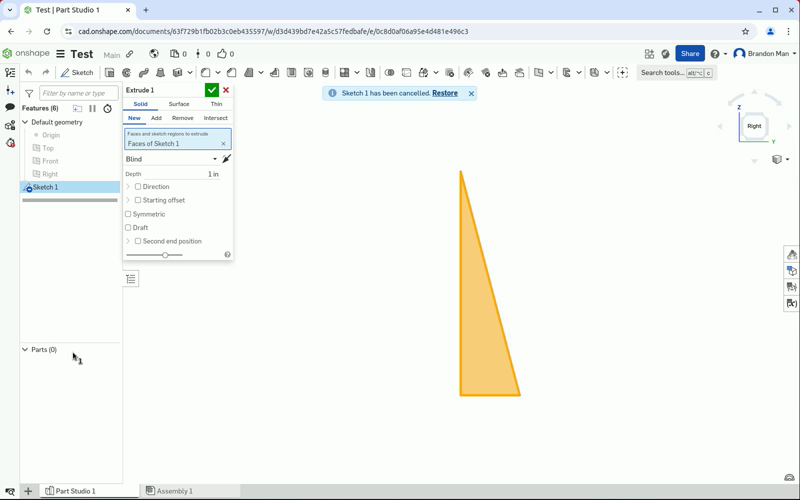
mouse_move(143, 106)
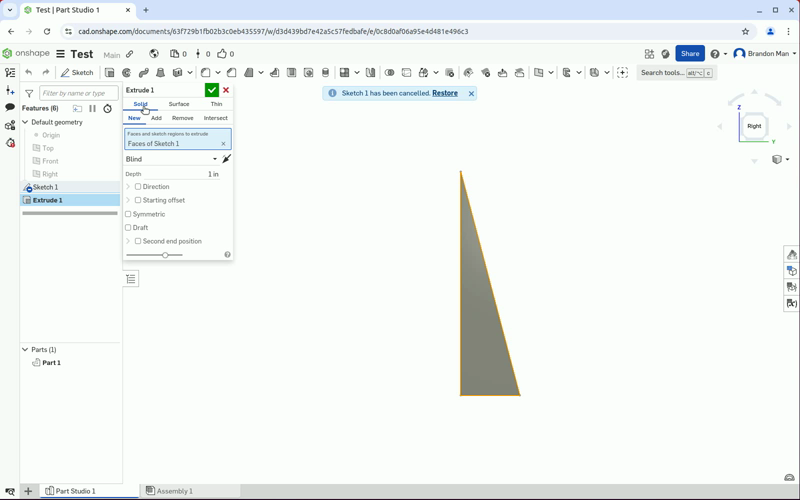
click(143, 106)
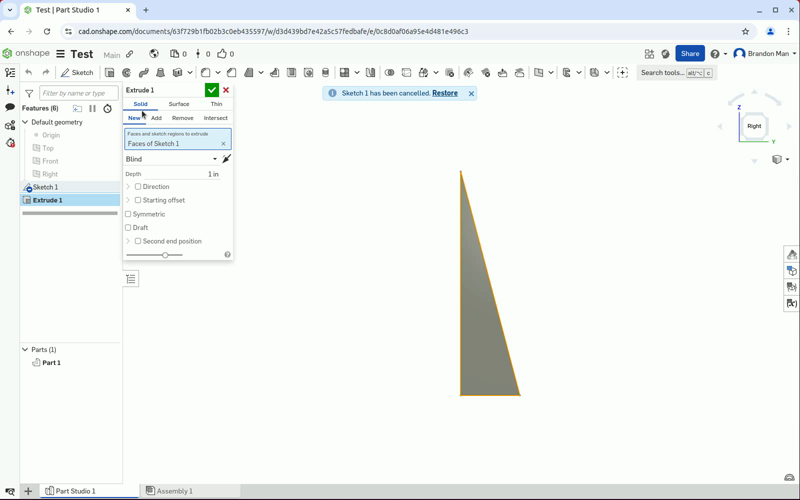
mouse_move(137, 120)
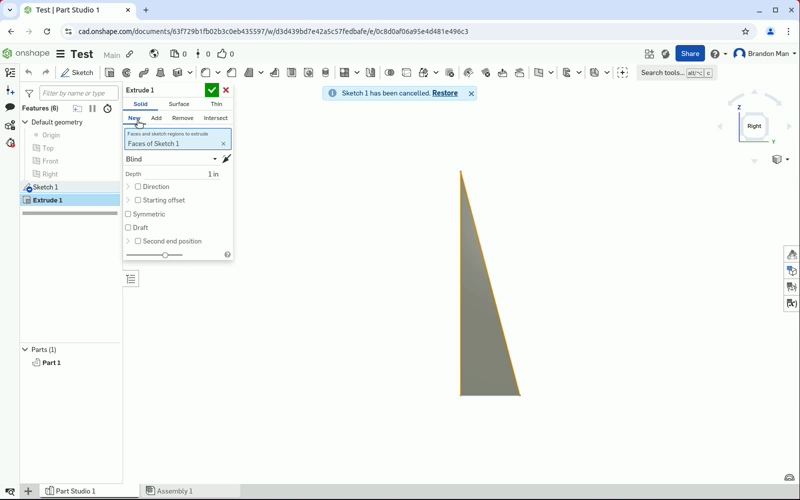
click(137, 120)
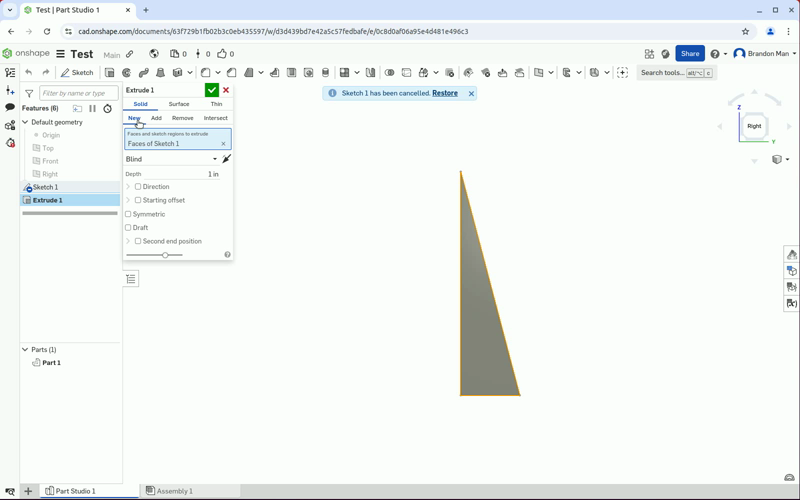
key(tab, 4)
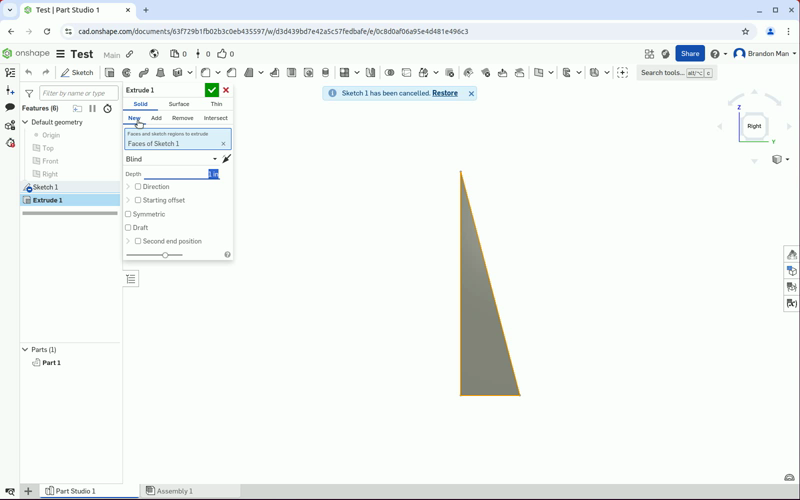
text(46.216)
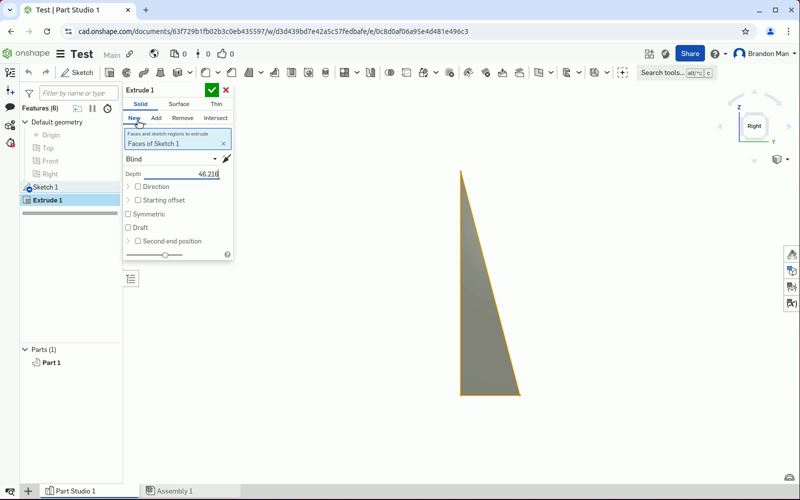
key(tab, 3)
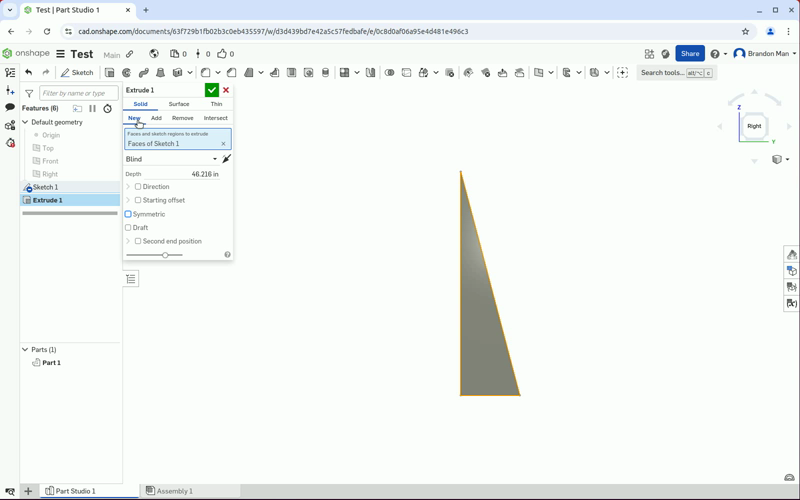
key(space)
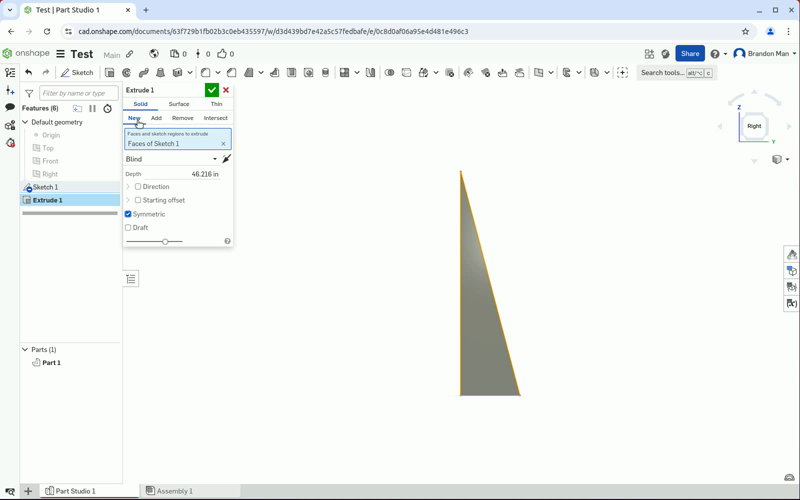
key(enter)
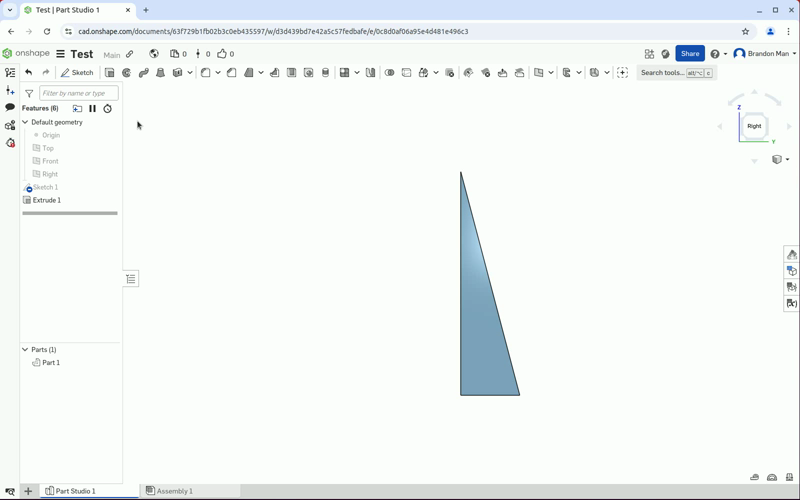
key(shift+h)
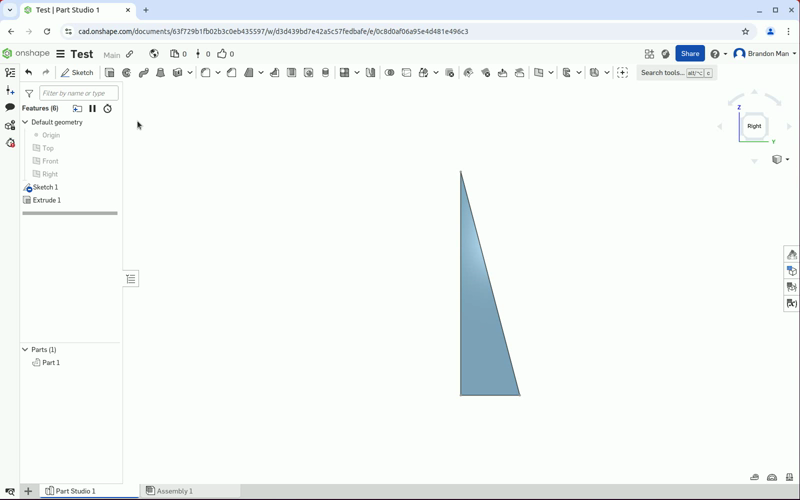
key(shift+h)
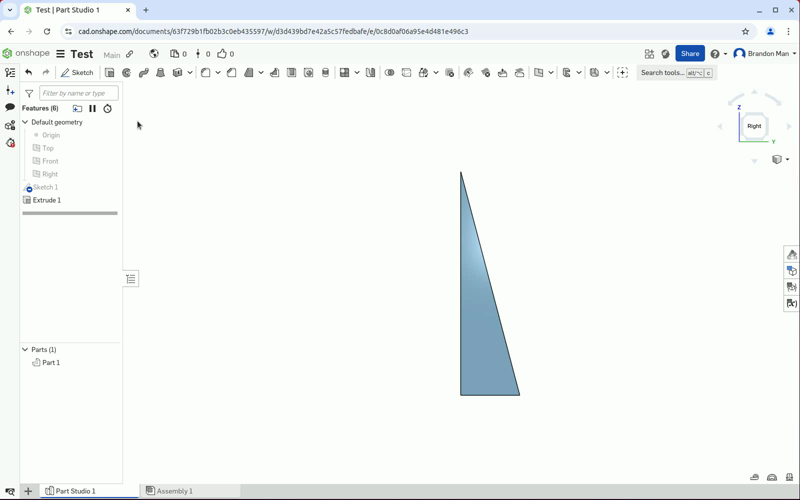
mouse_move(73, 189)
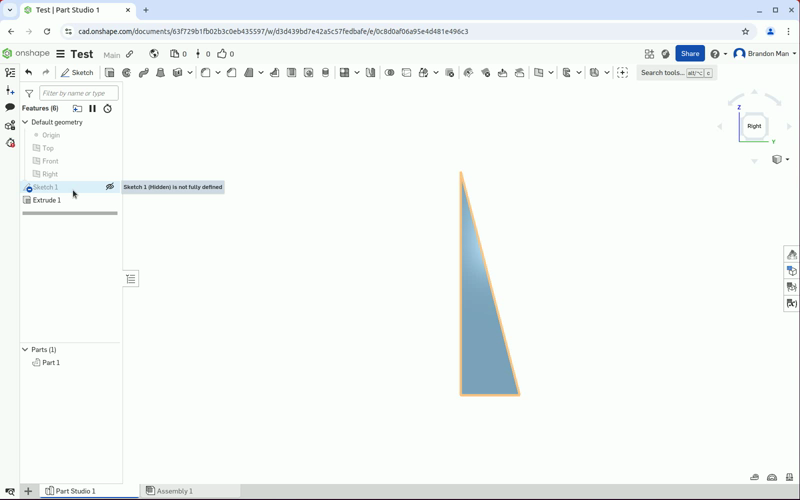
click(73, 189)
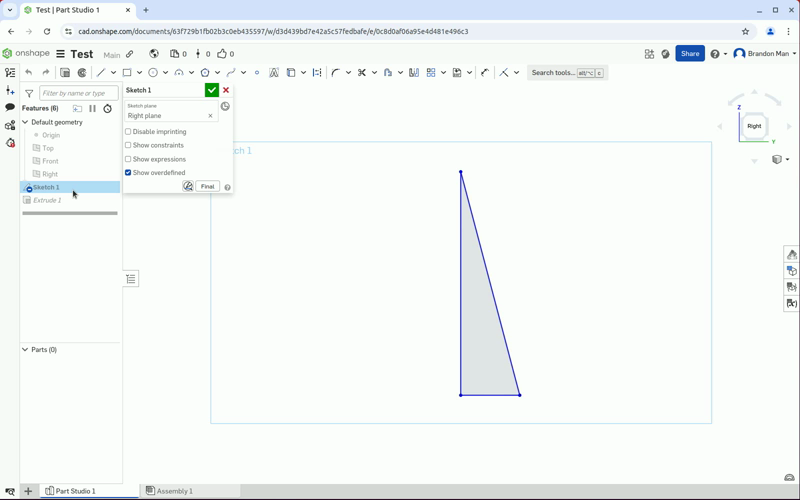
mouse_move(229, 92)
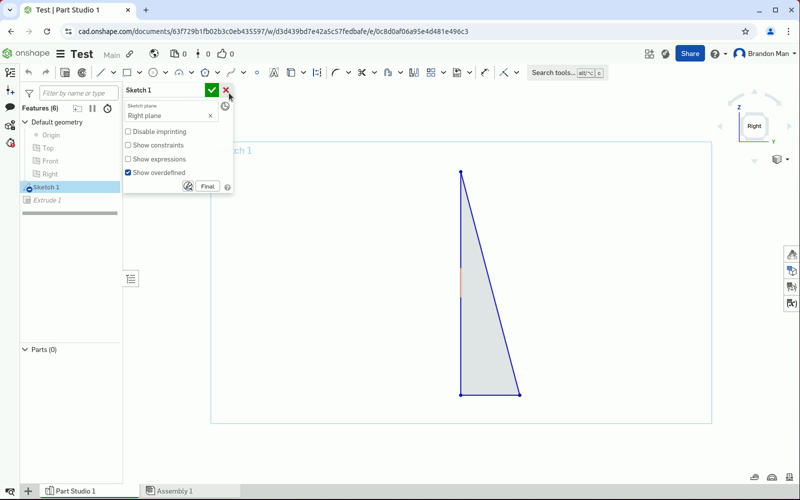
click(229, 92)
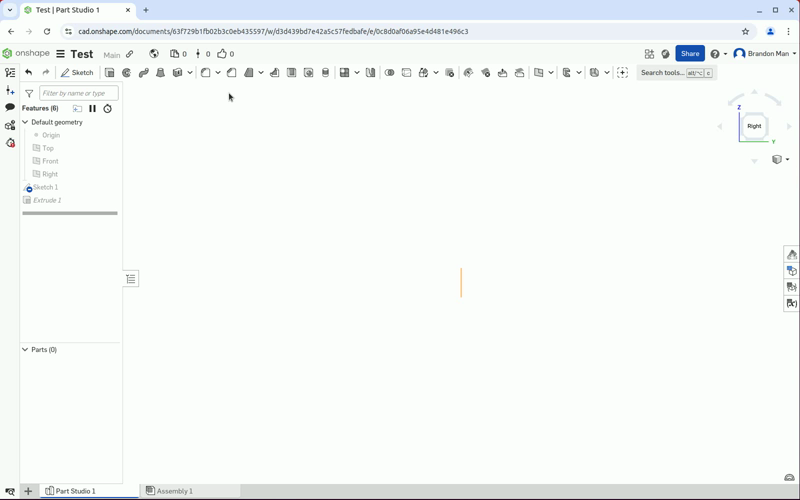
mouse_move(73, 352)
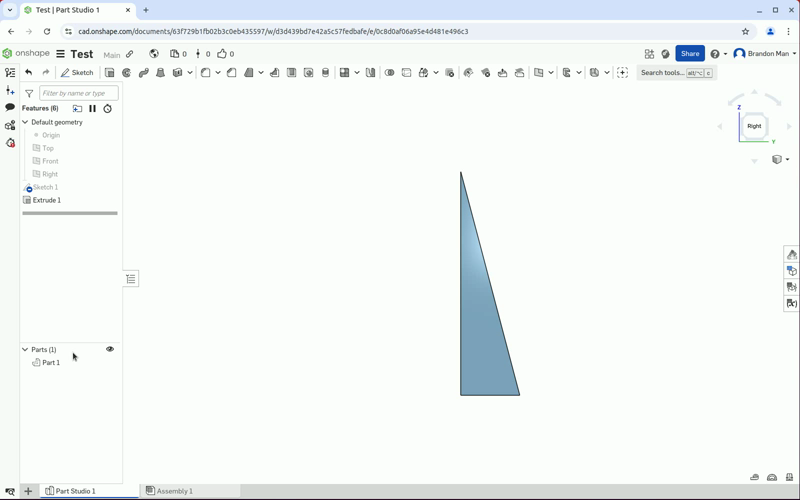
key(y)
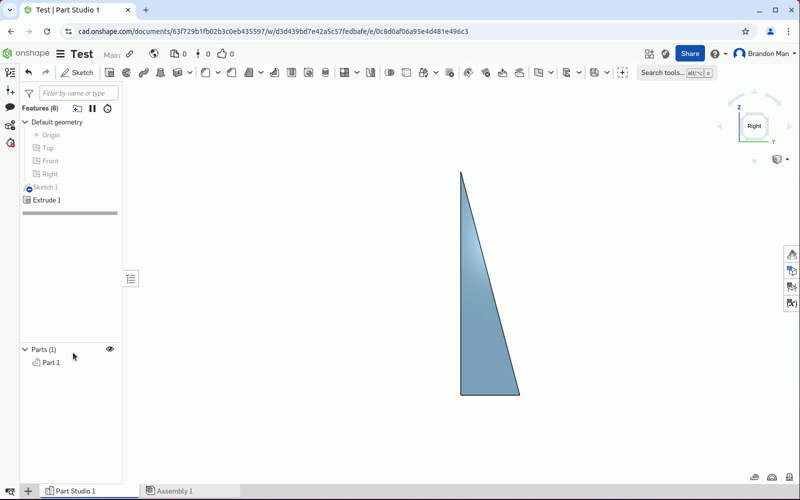
key(shift+p)
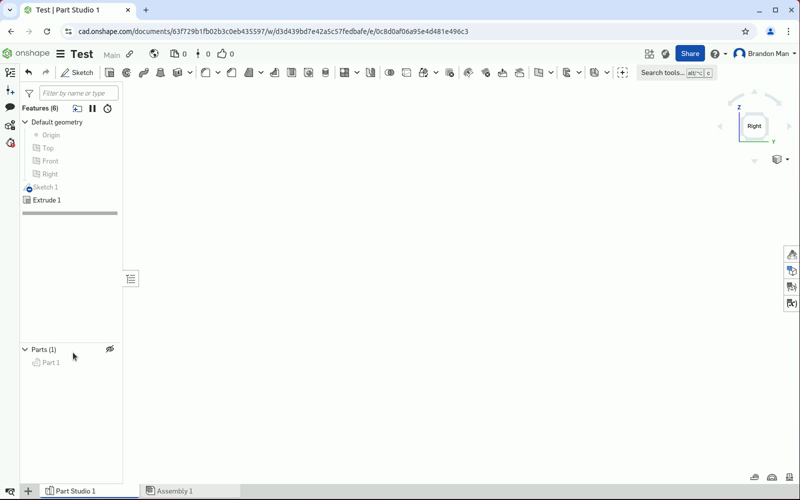
key(space)
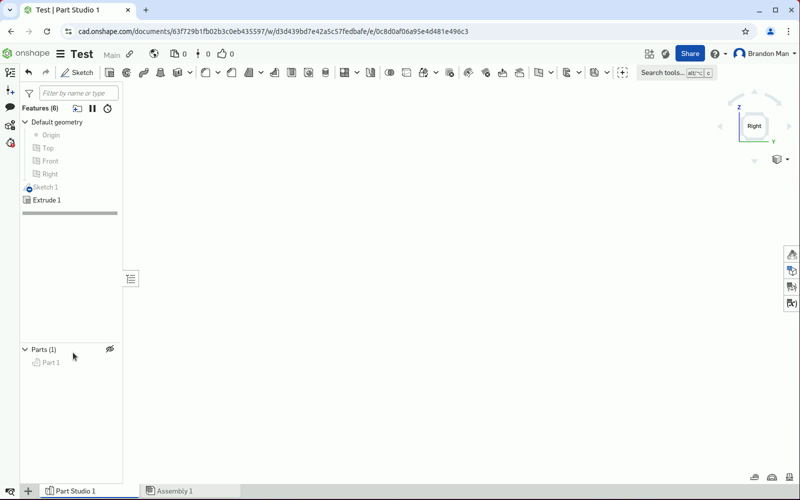
key_down(shift)
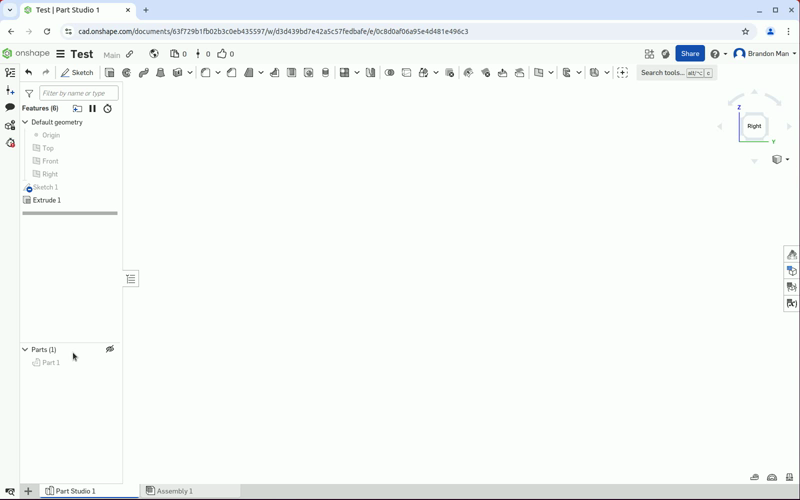
key(right)
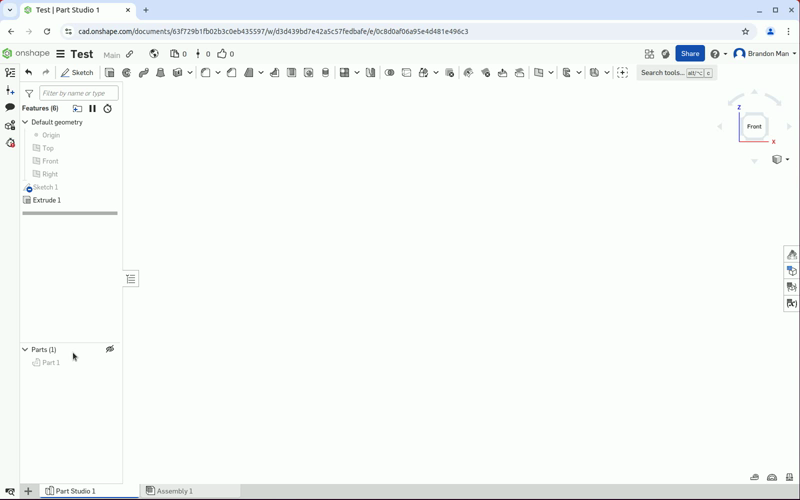
key_up(shift)
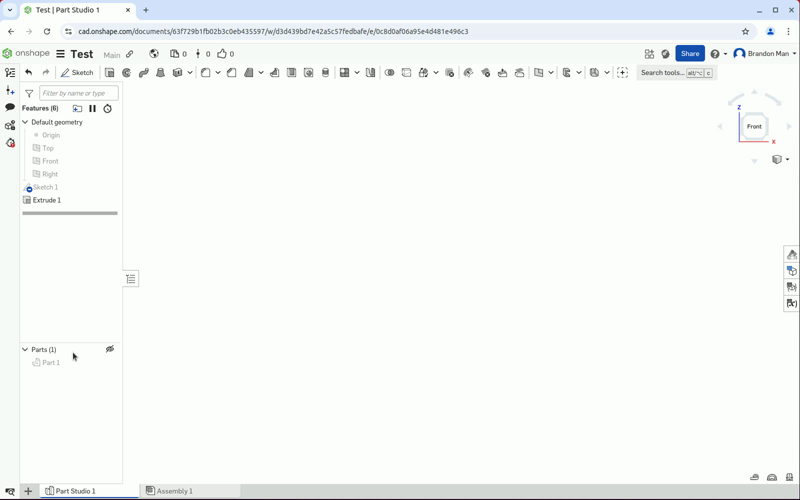
mouse_move(73, 352)
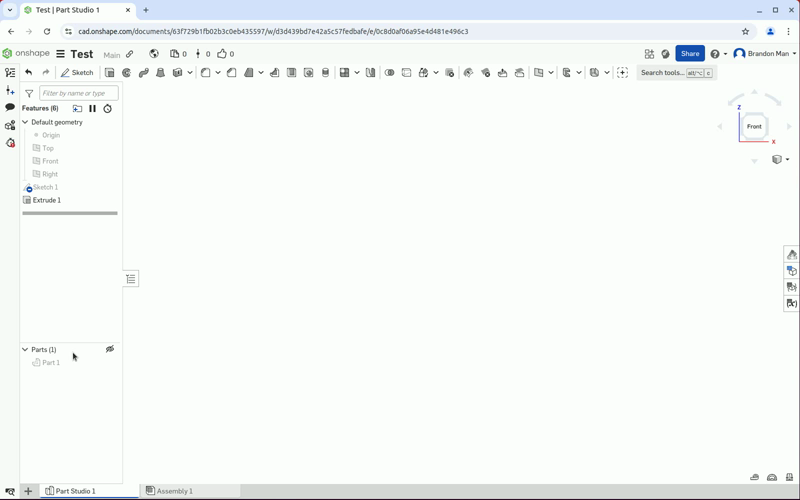
key(shift+y)
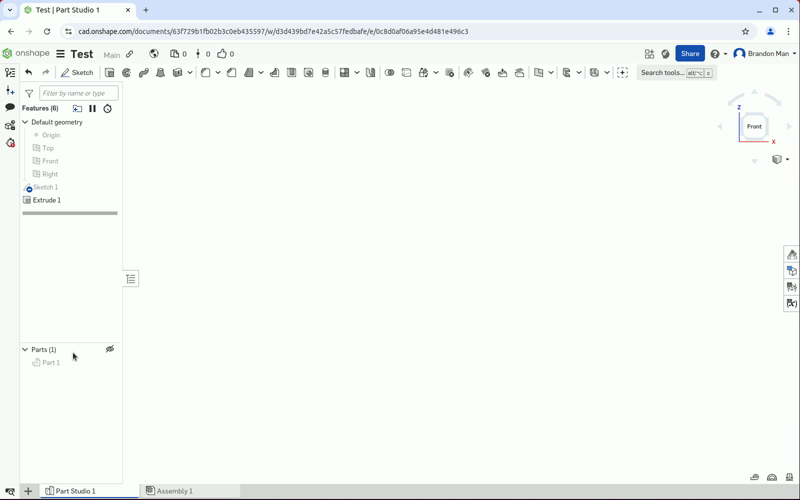
key(shift+s)
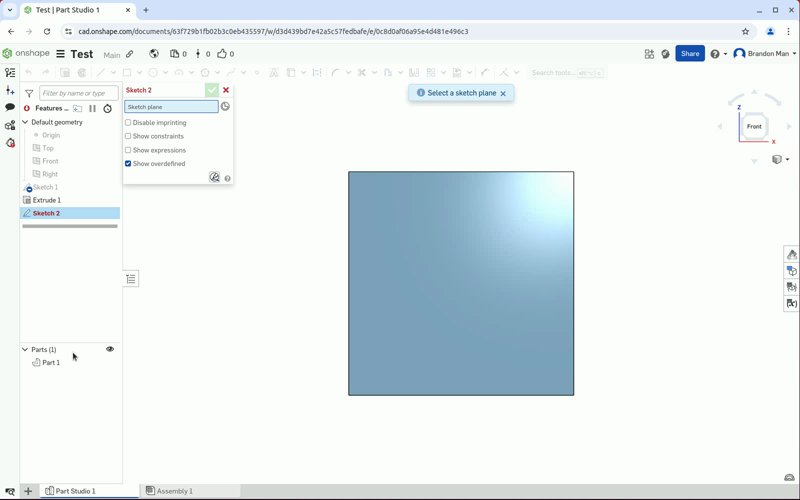
mouse_move(73, 163)
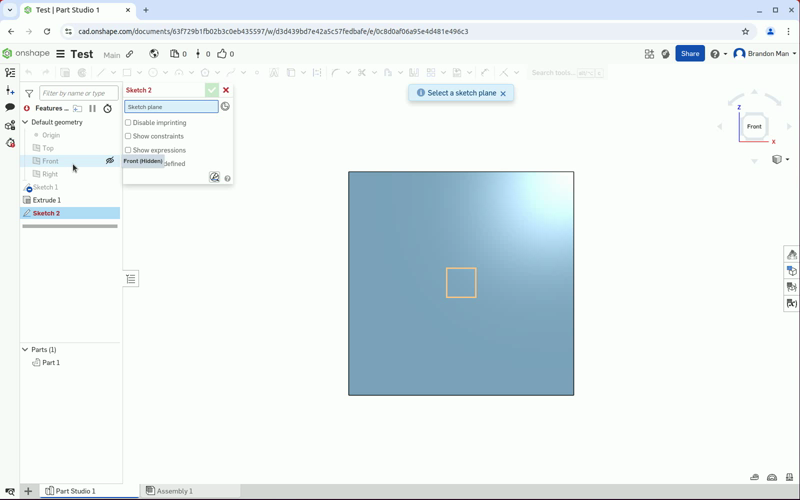
click(73, 163)
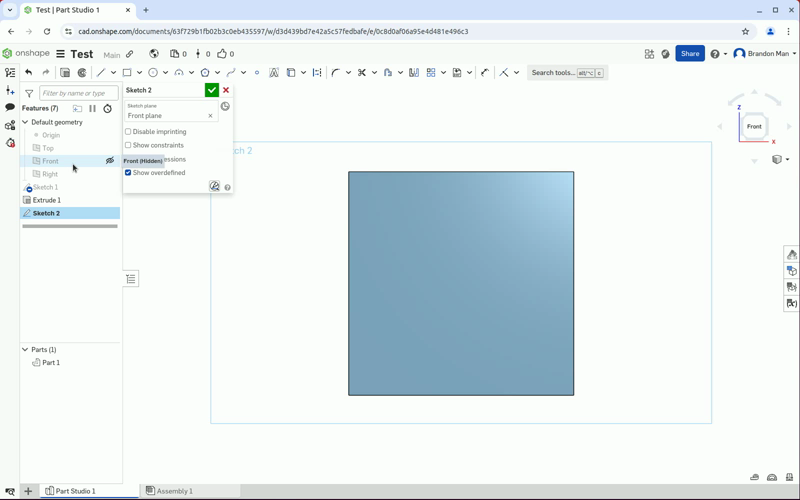
mouse_move(73, 352)
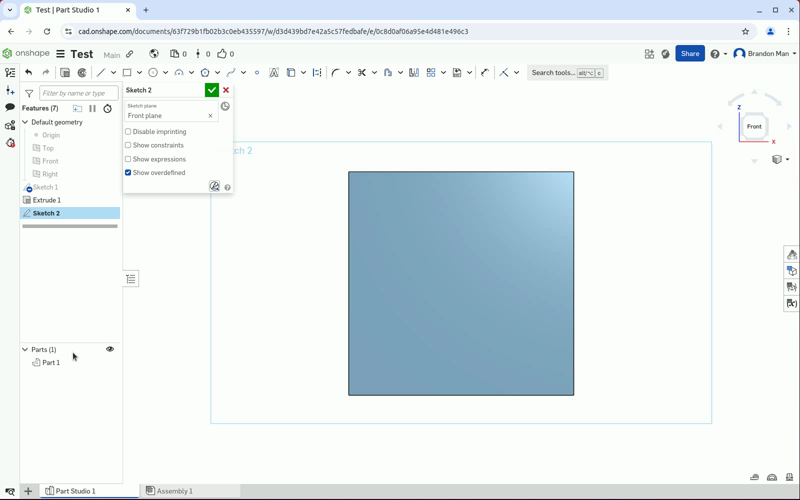
key(y)
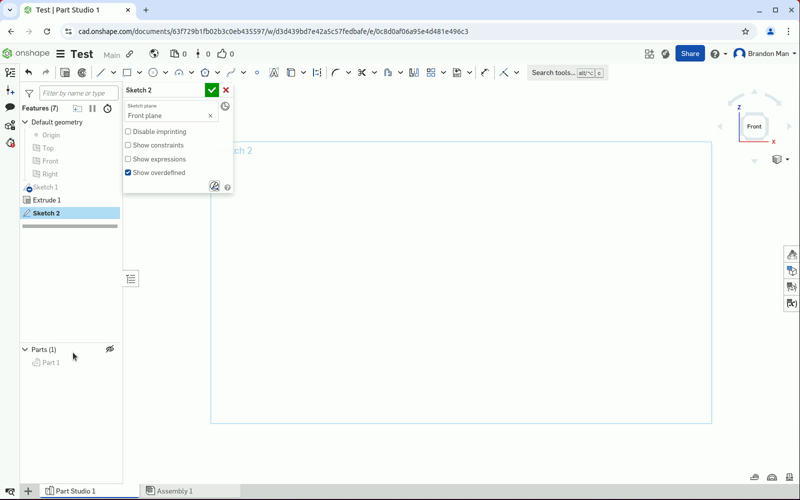
key(c)
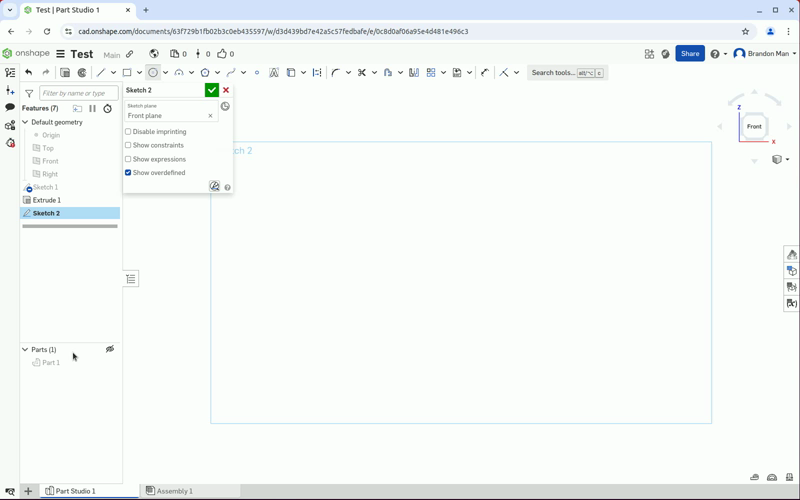
key_down(shift)
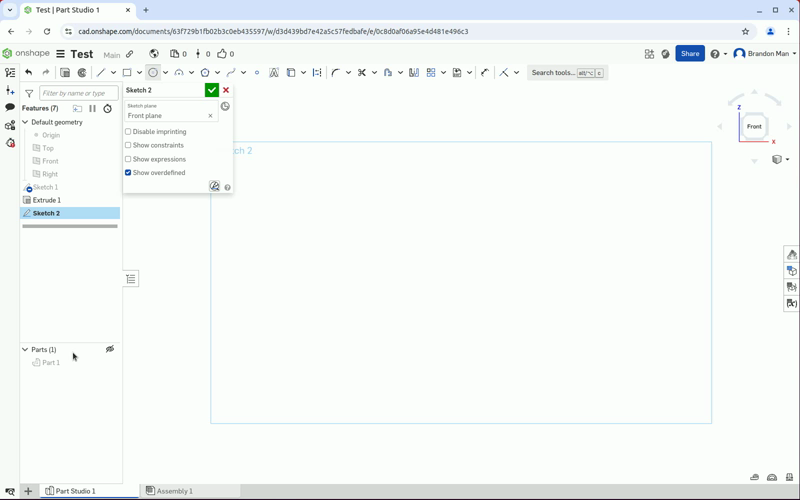
mouse_move(369, 374)
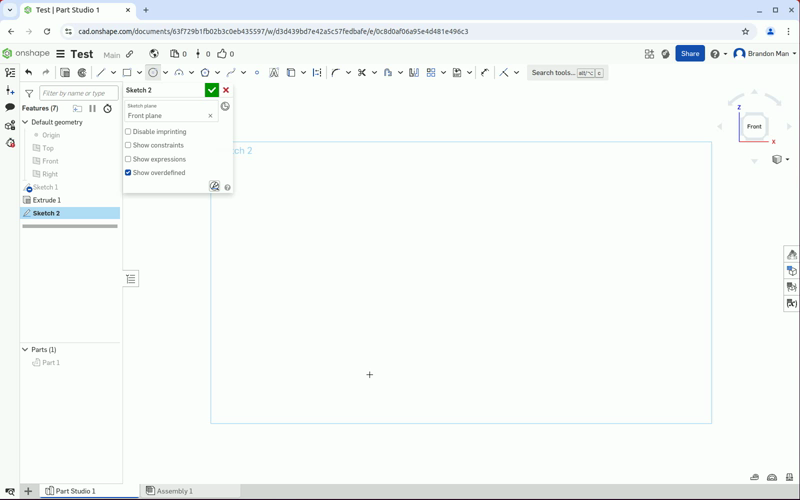
click(369, 374)
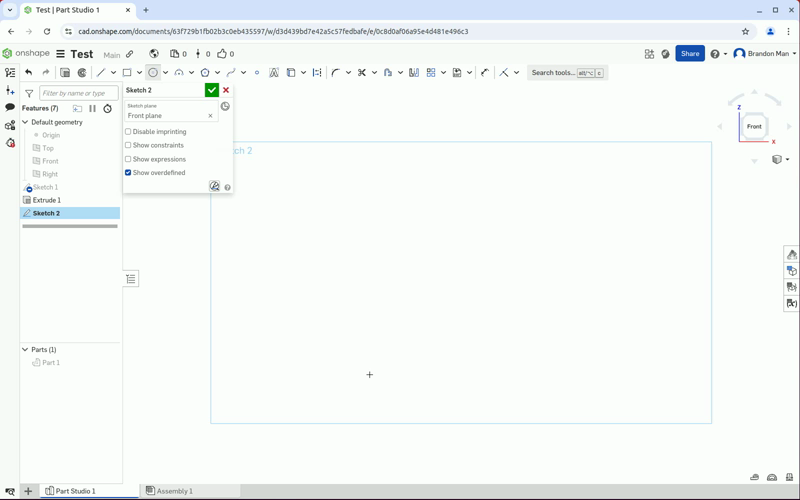
key_up(shift)
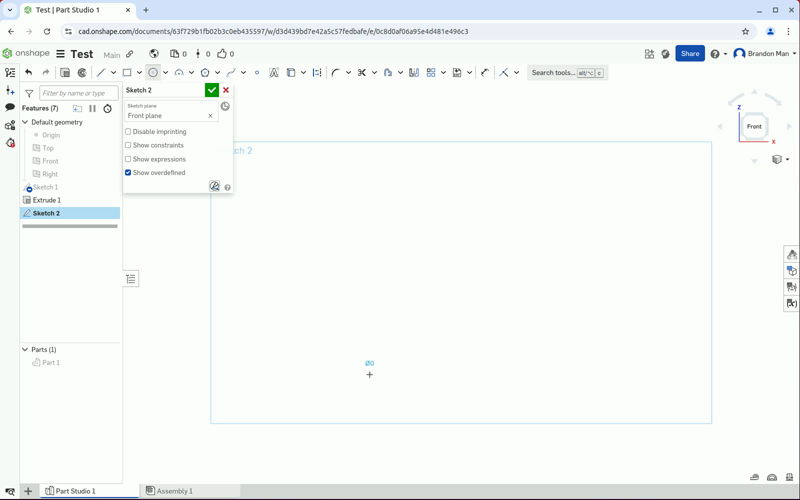
mouse_move(390, 374)
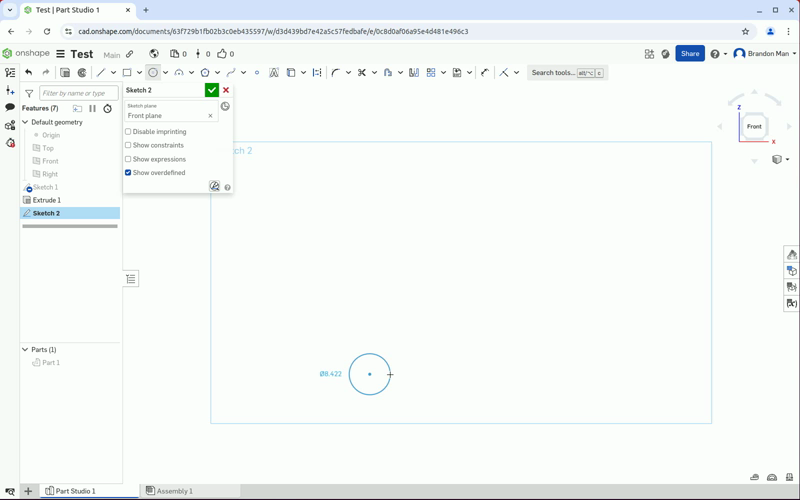
click(390, 374)
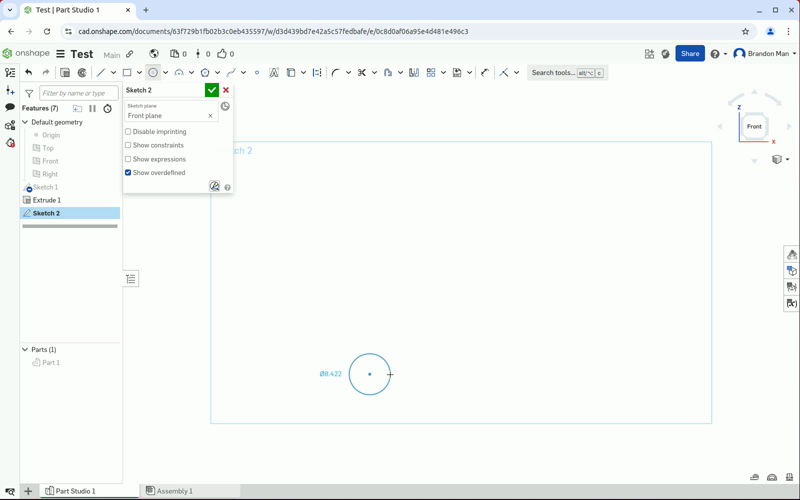
key(esc)
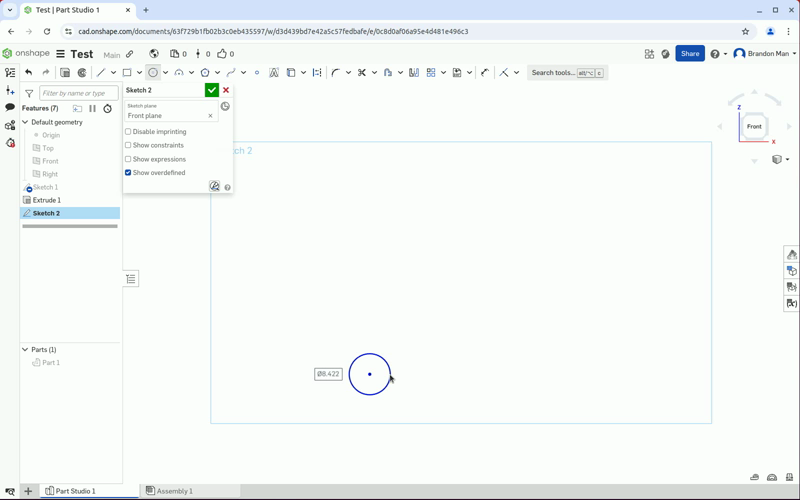
mouse_move(381, 362)
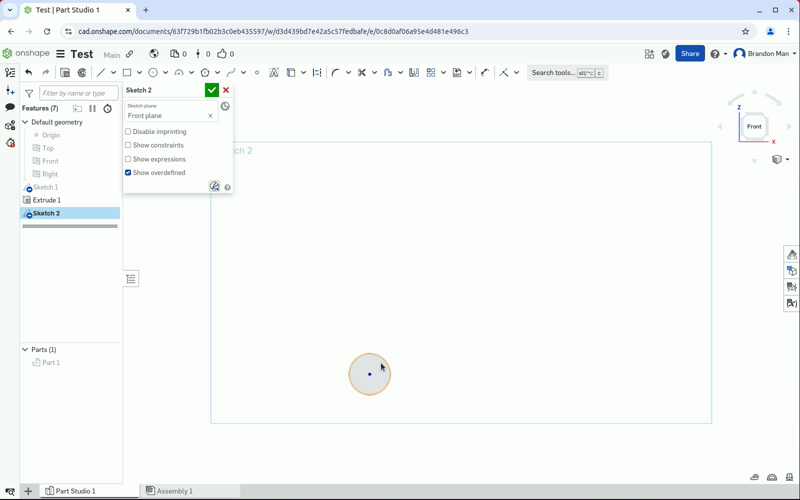
scroll(6)
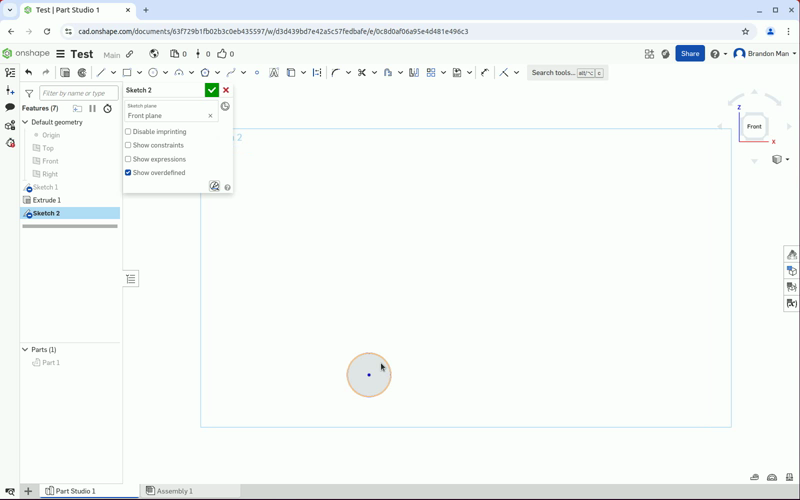
scroll(6)
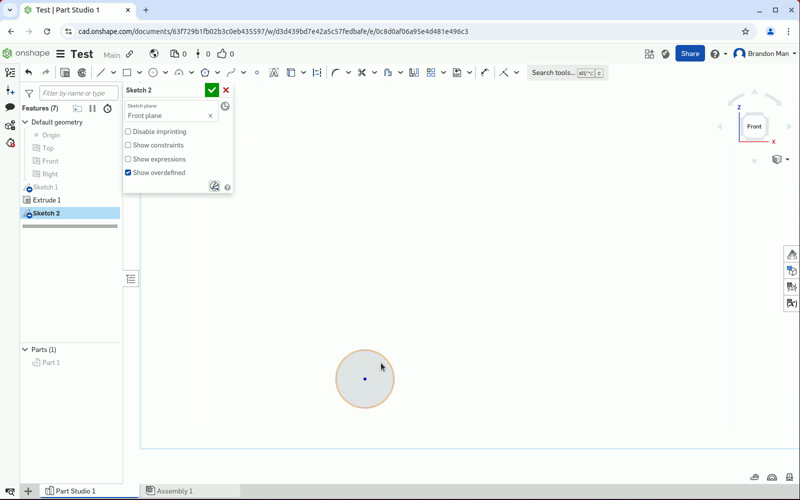
scroll(6)
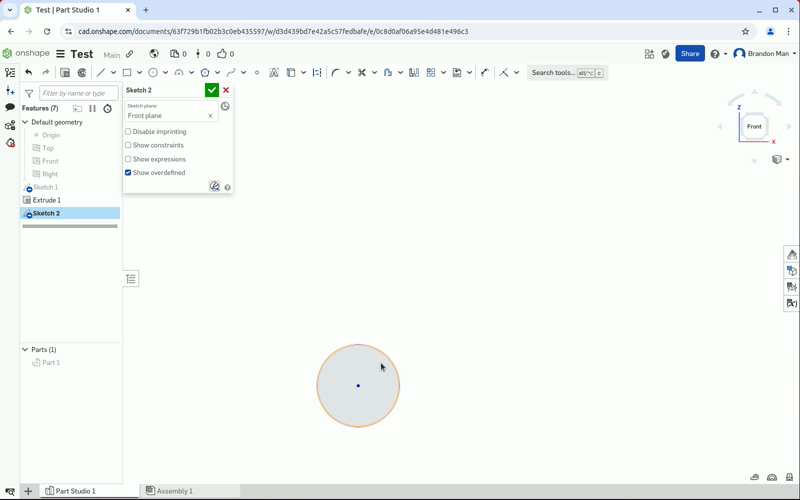
scroll(6)
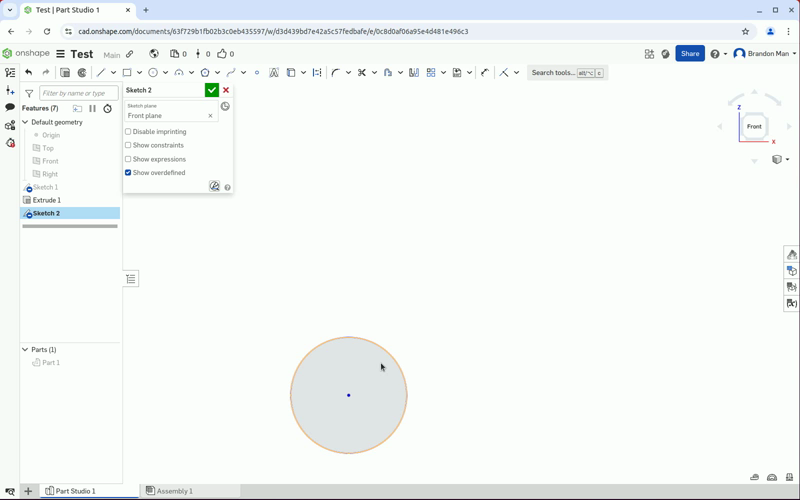
scroll(6)
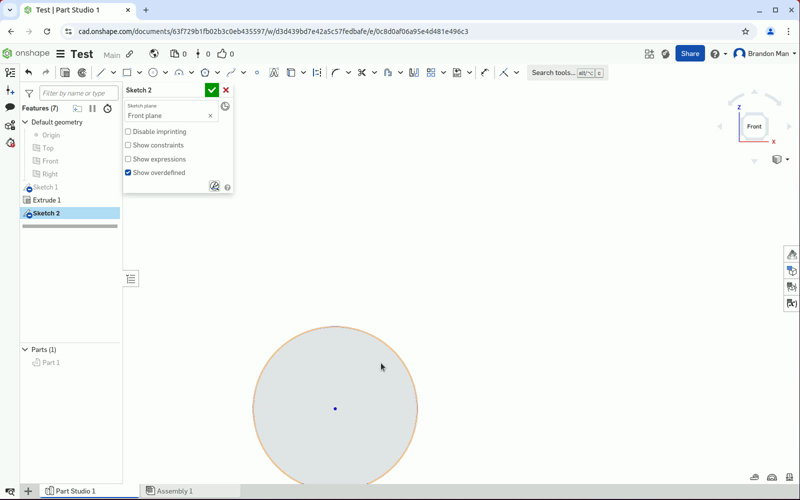
scroll(6)
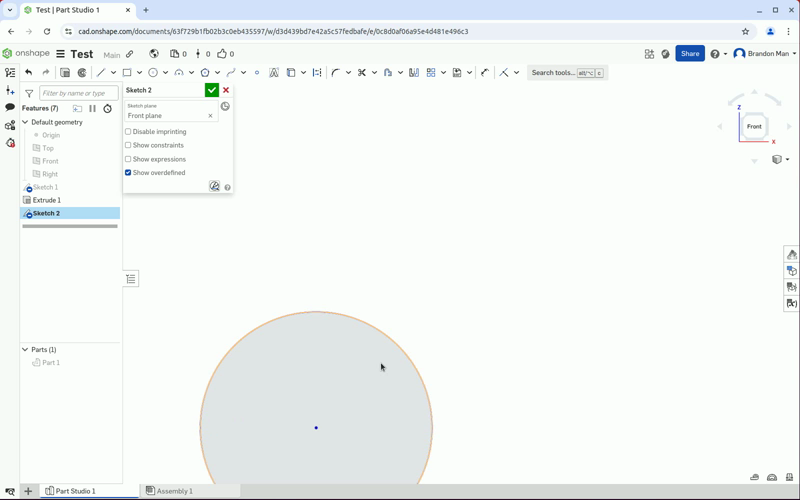
scroll(6)
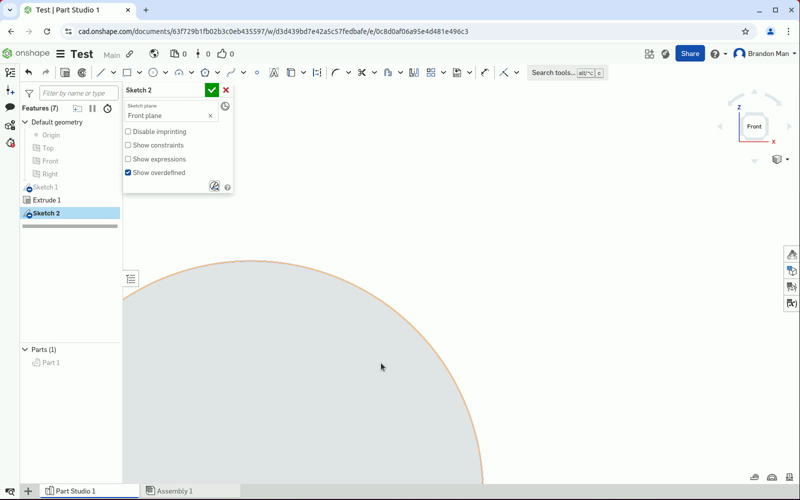
click(381, 362)
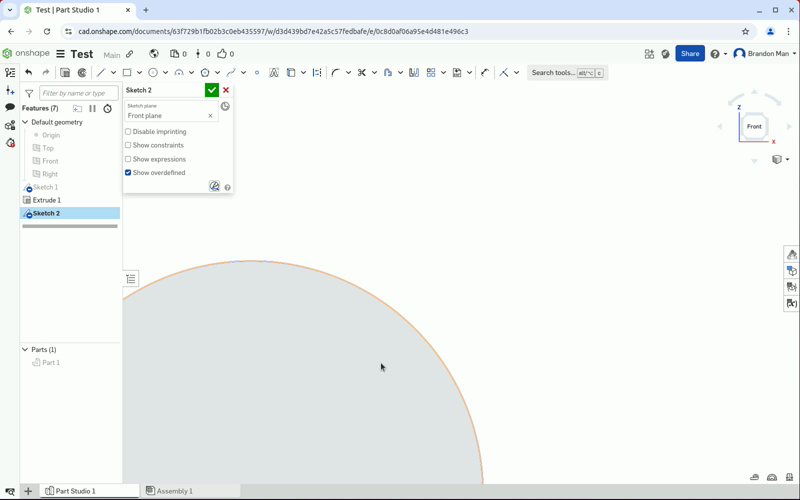
scroll(-6)
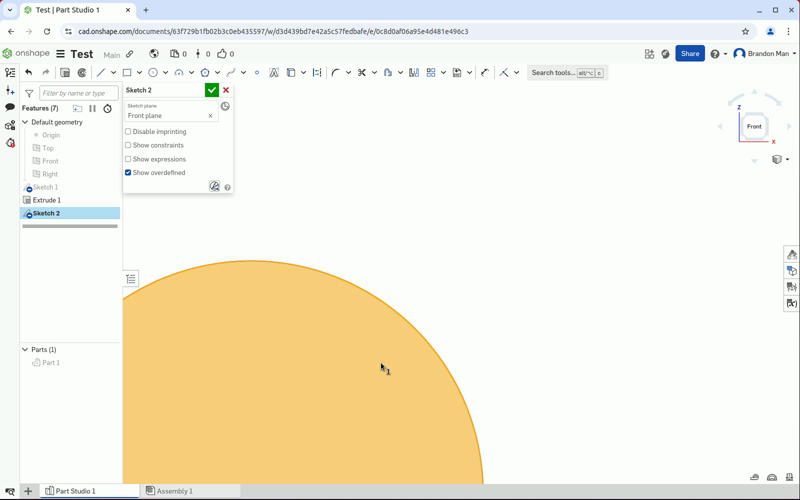
scroll(-6)
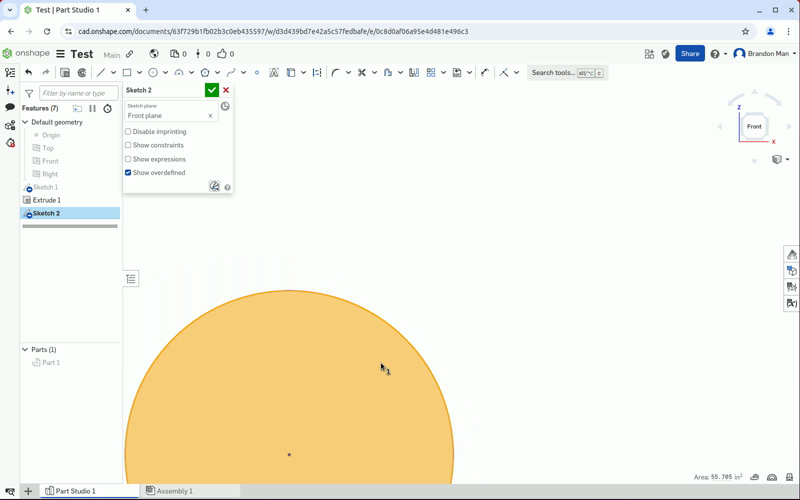
scroll(-6)
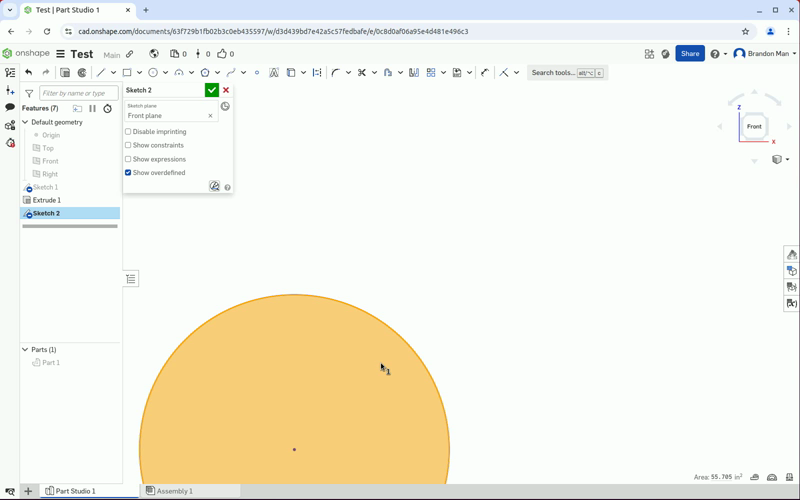
scroll(-6)
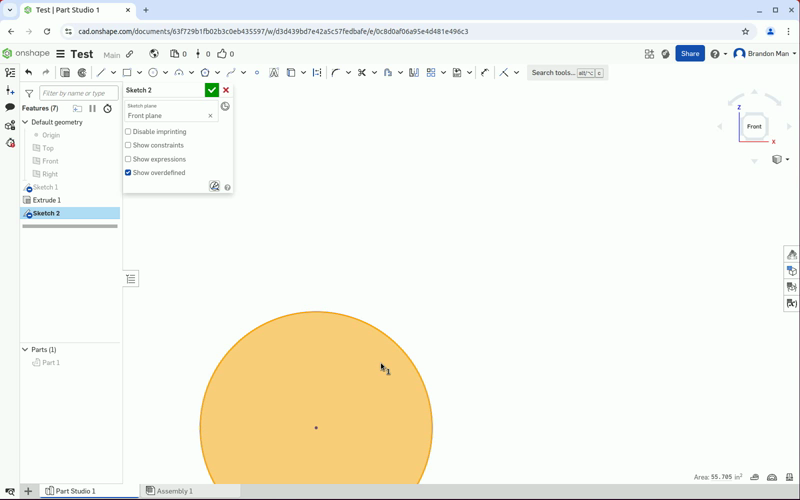
scroll(-6)
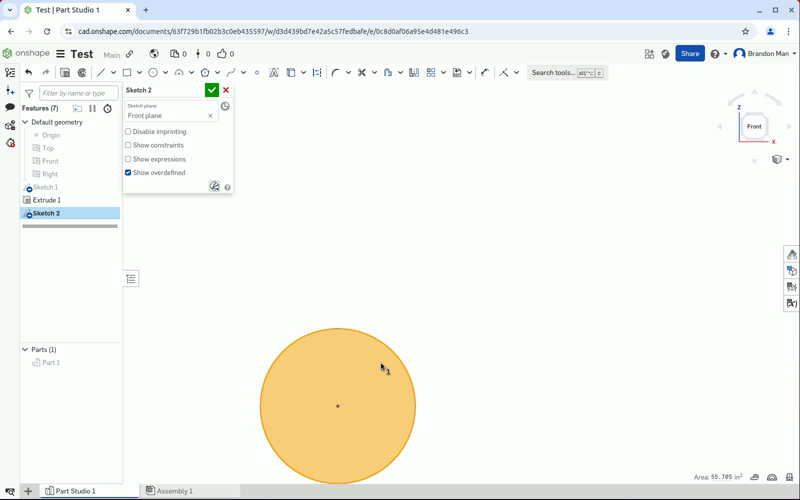
scroll(-6)
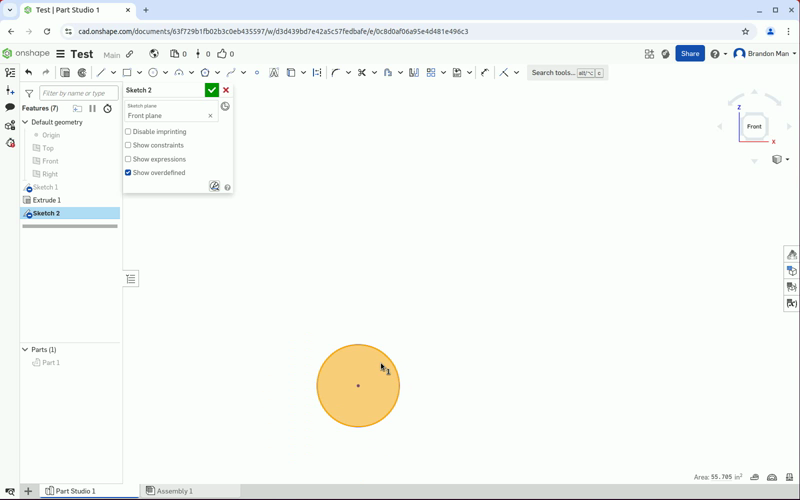
scroll(-6)
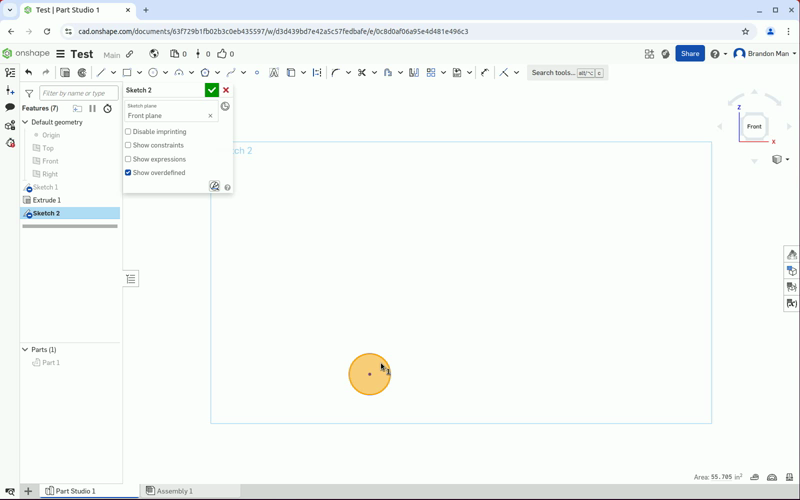
mouse_move(73, 352)
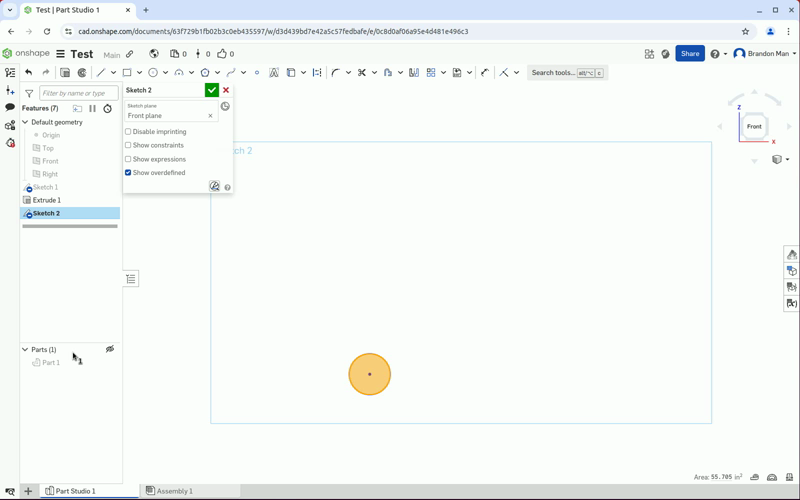
key(shift+y)
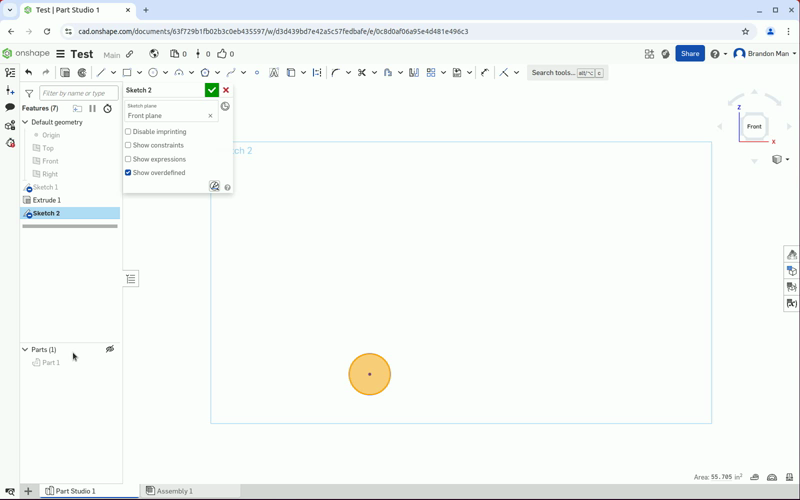
key(shift+e)
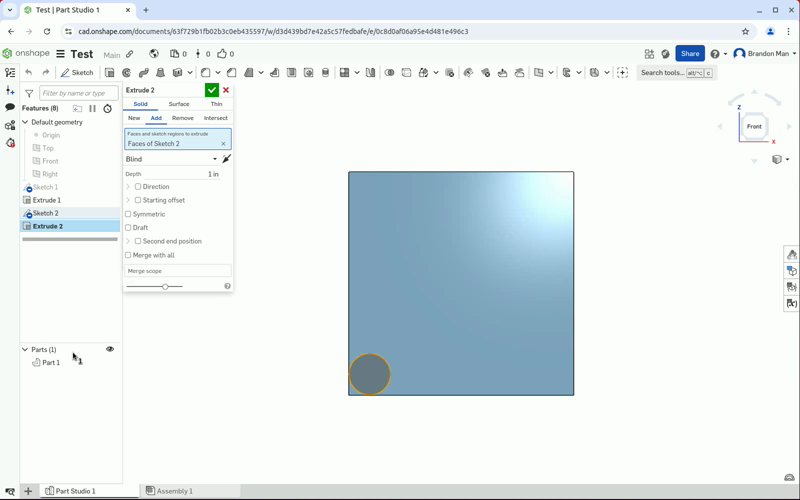
mouse_move(143, 106)
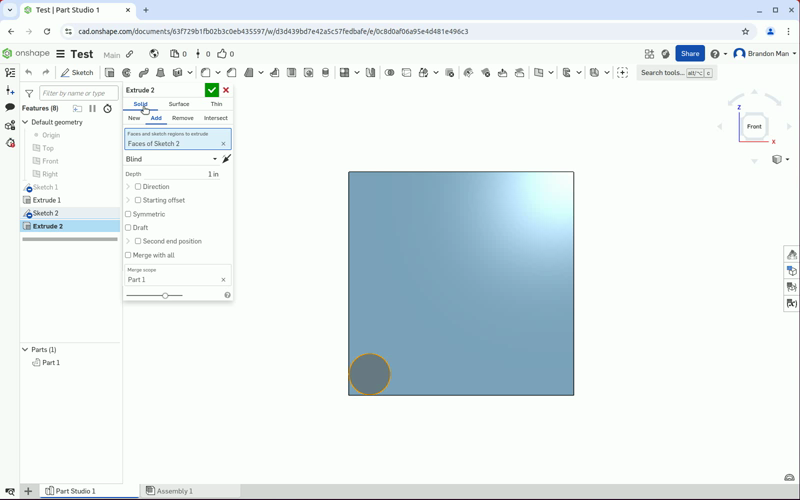
click(143, 106)
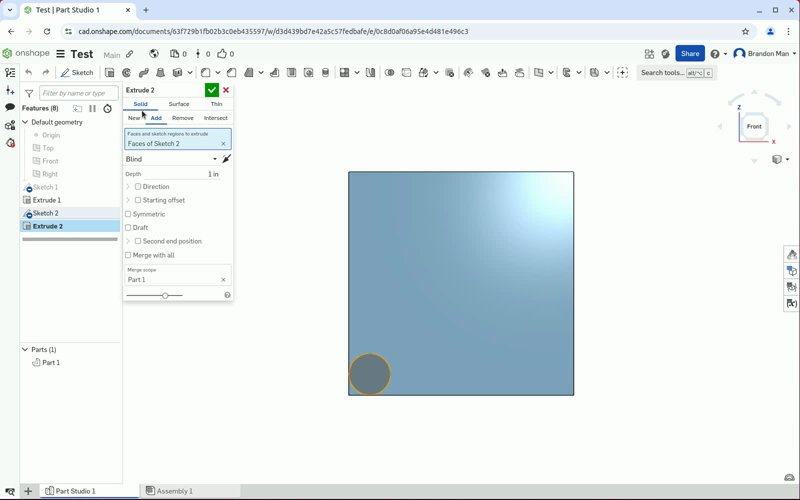
mouse_move(137, 120)
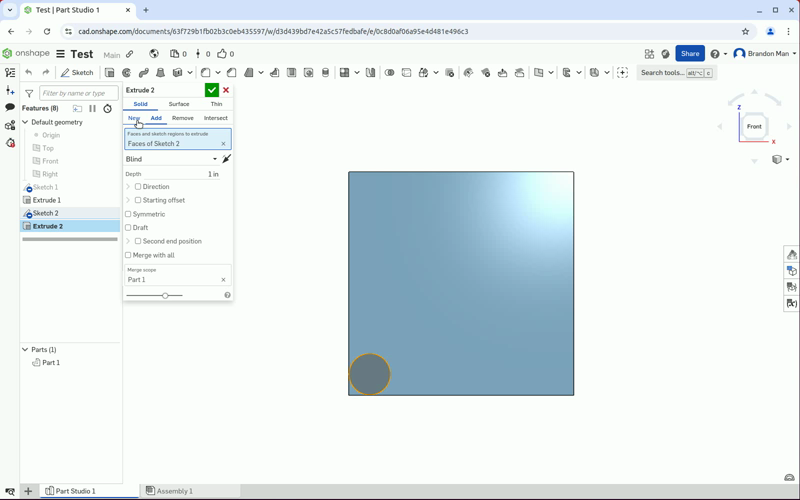
click(137, 120)
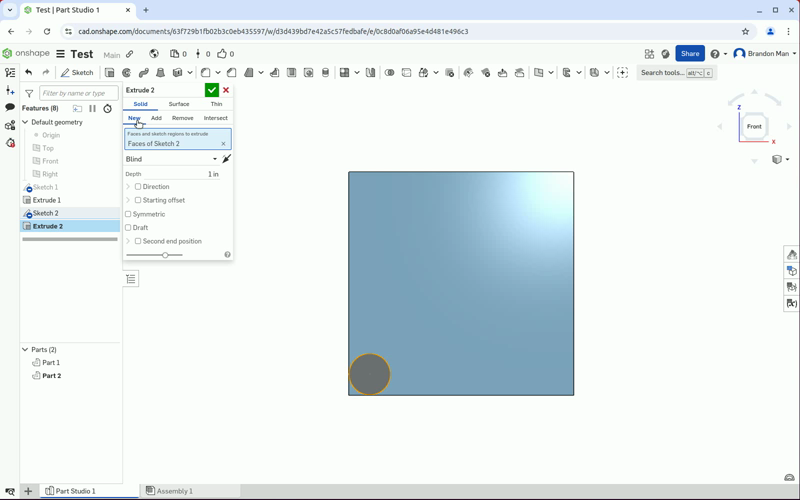
key(tab, 4)
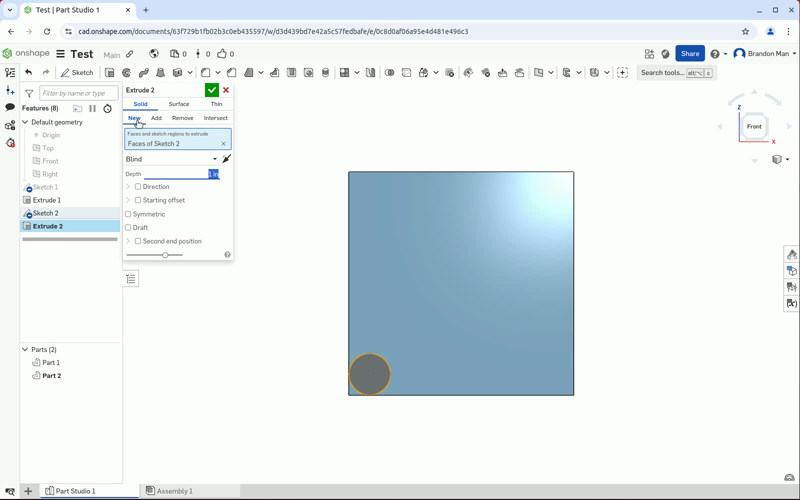
text(6.981)
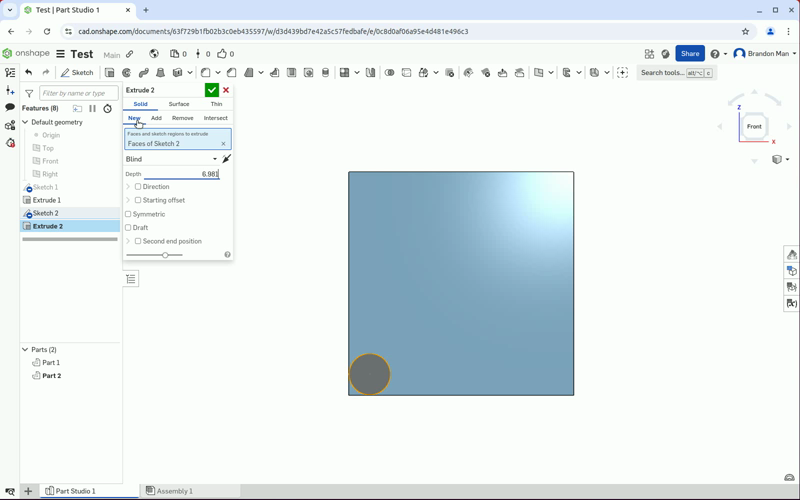
key(enter)
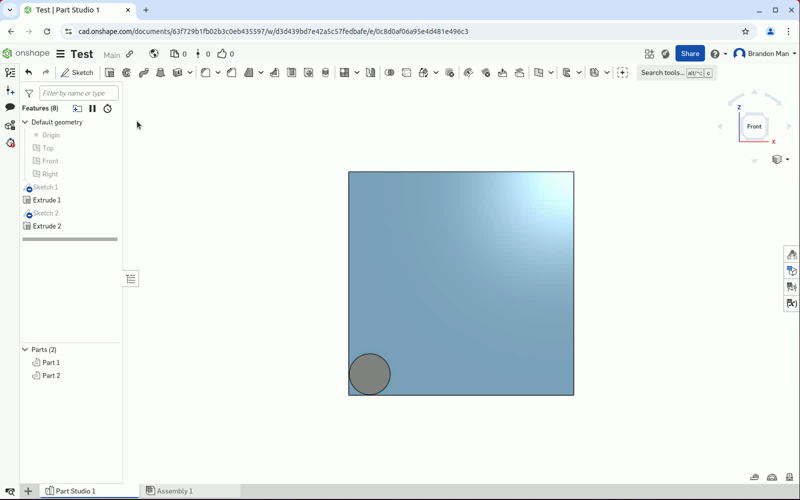
key(shift+h)
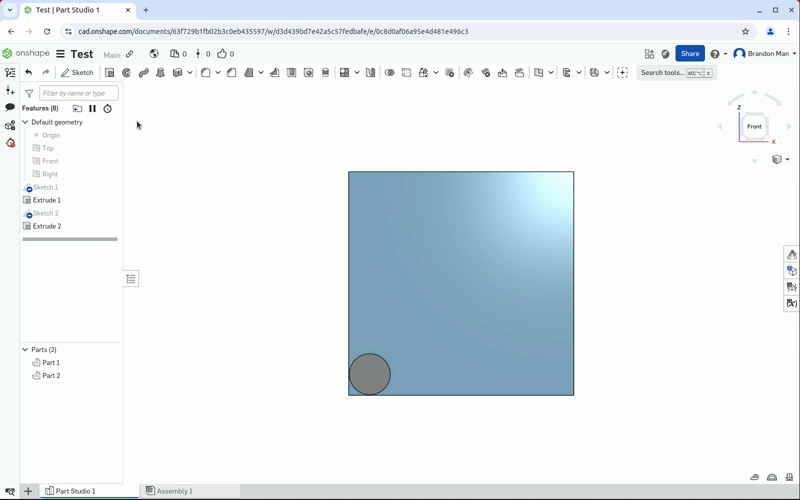
key(shift+h)
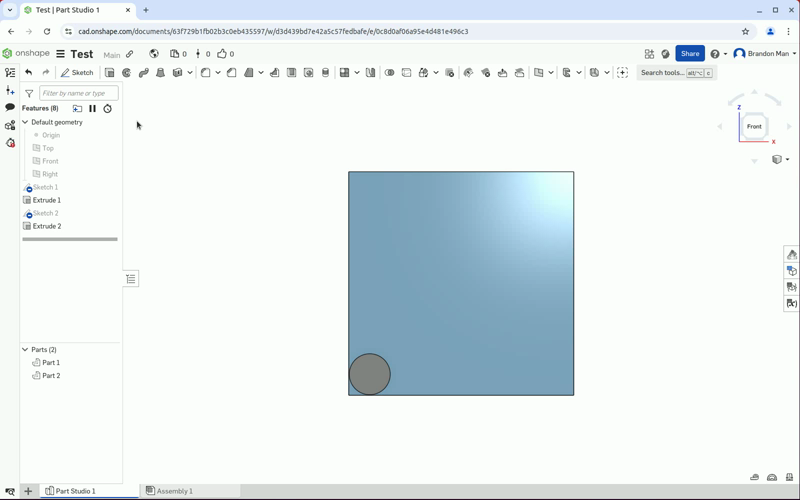
mouse_move(73, 189)
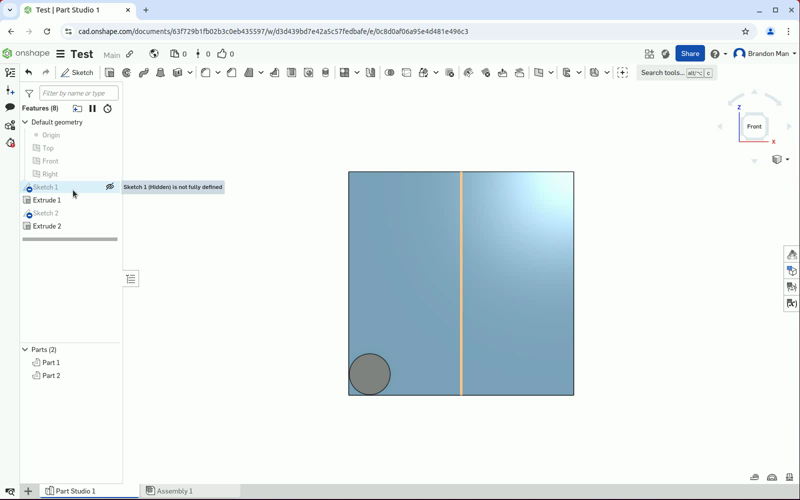
click(73, 189)
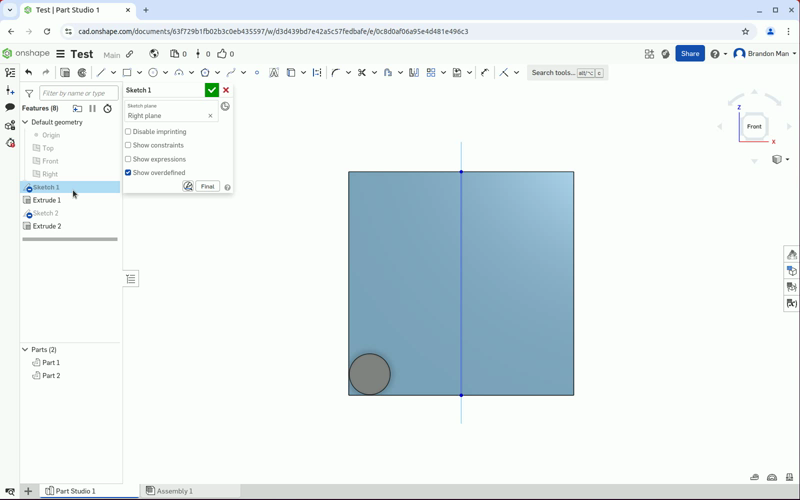
mouse_move(229, 92)
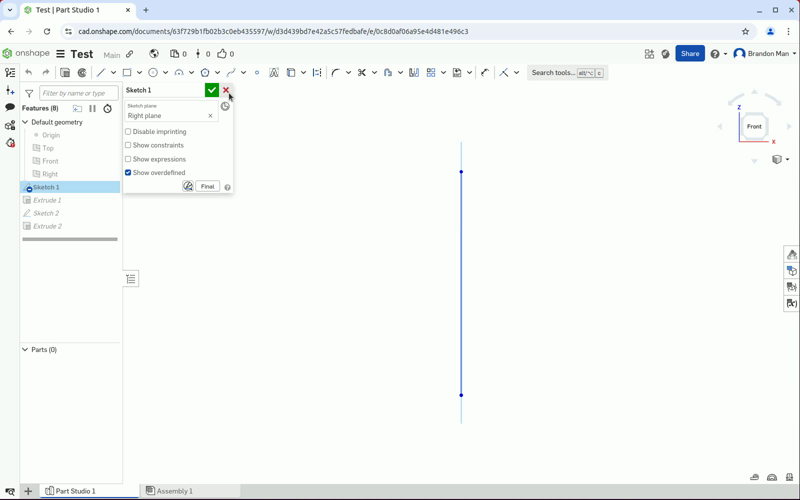
click(229, 92)
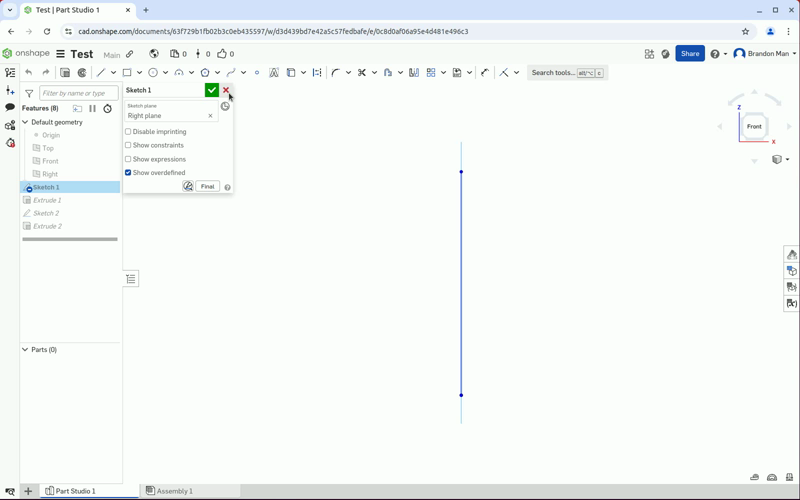
key(shift+s)
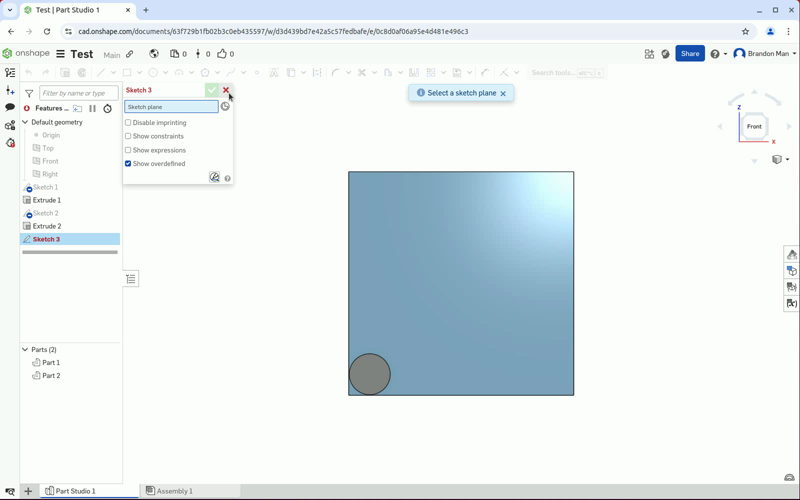
mouse_move(73, 163)
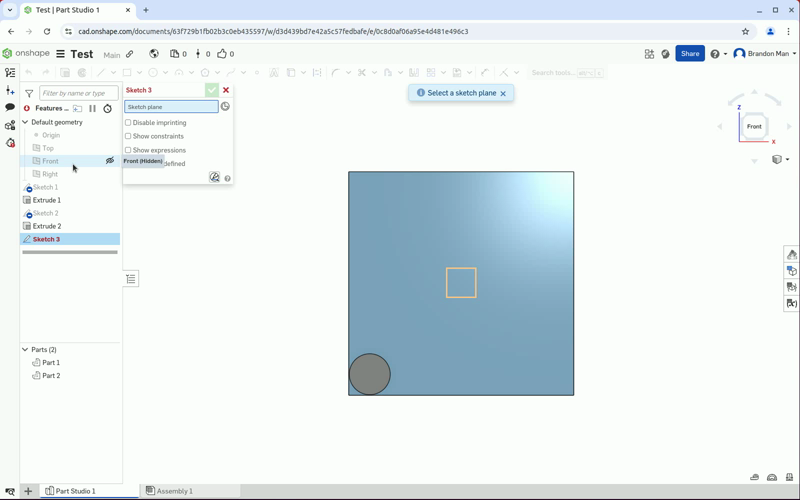
click(73, 163)
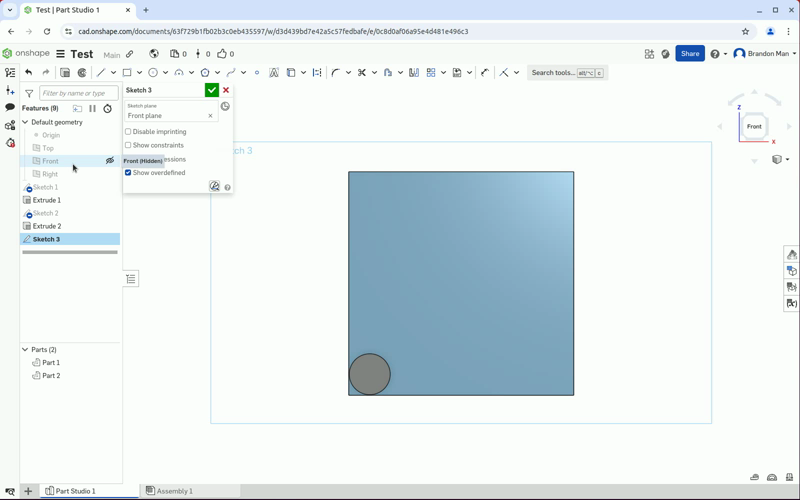
mouse_move(73, 352)
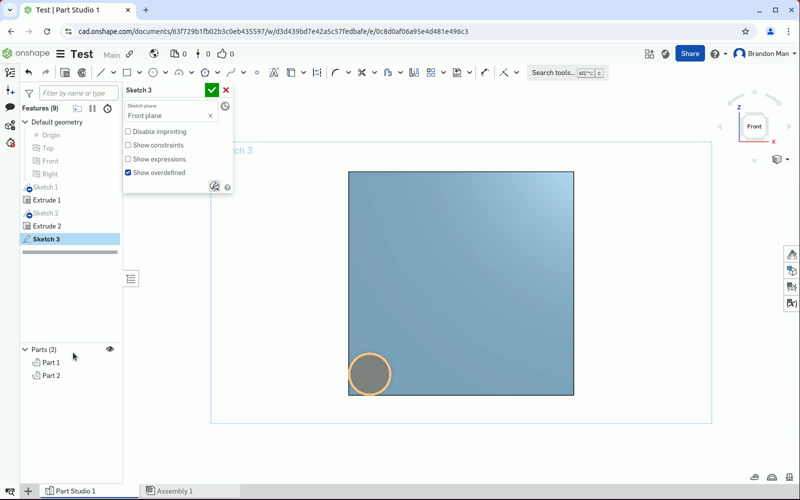
key(y)
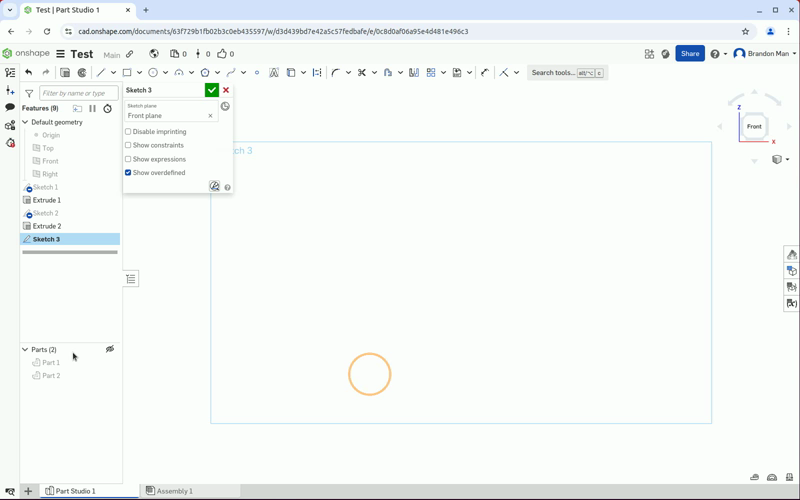
key(c)
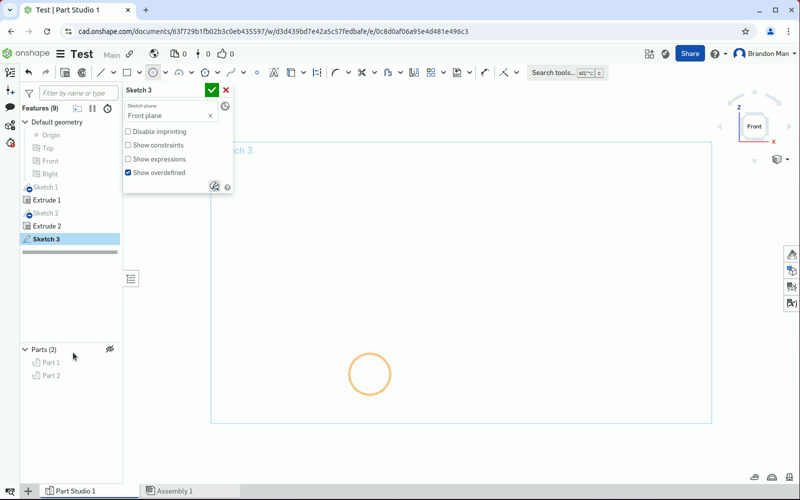
key_down(shift)
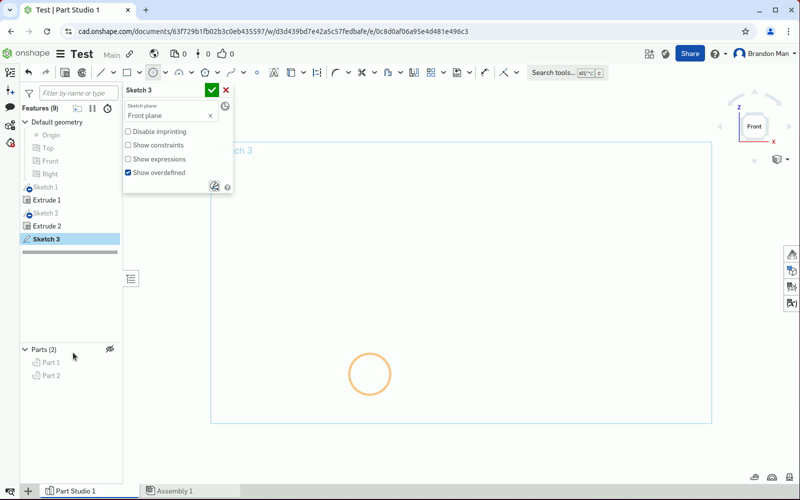
mouse_move(553, 374)
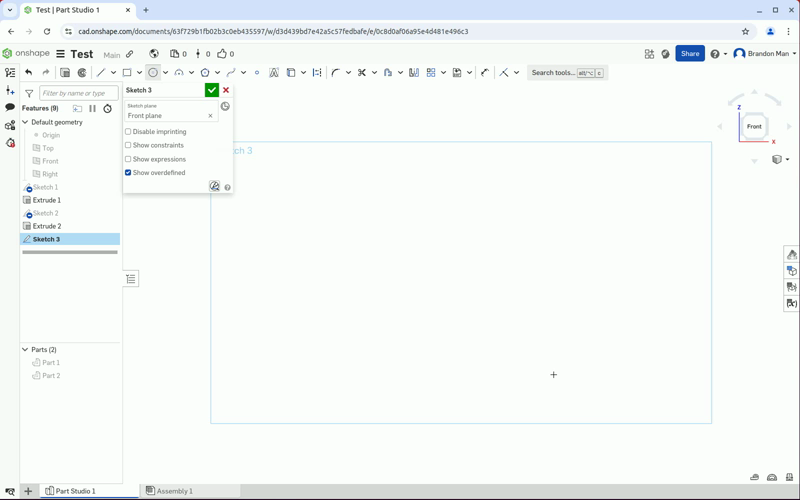
click(553, 374)
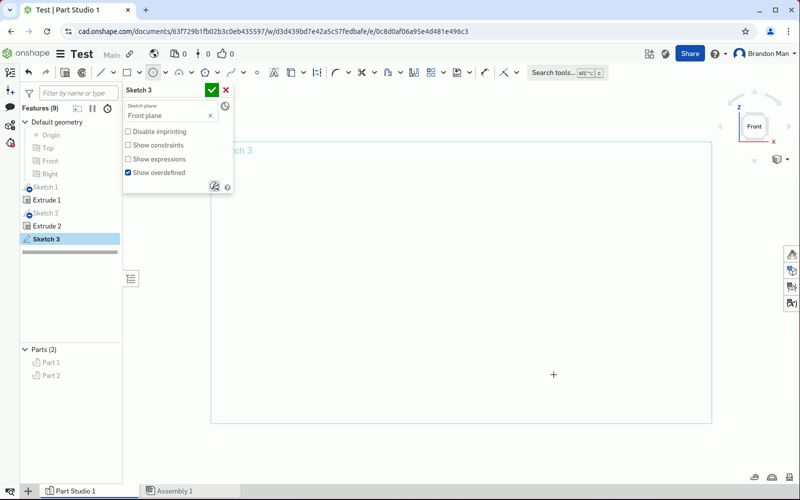
key_up(shift)
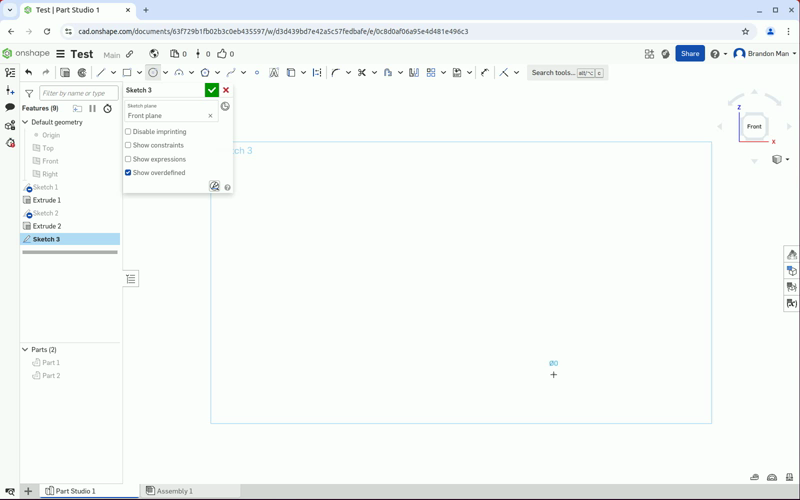
mouse_move(574, 374)
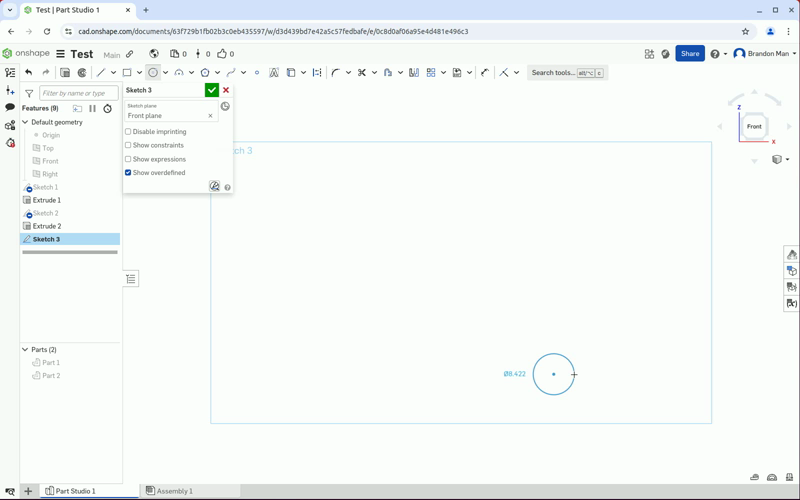
click(574, 374)
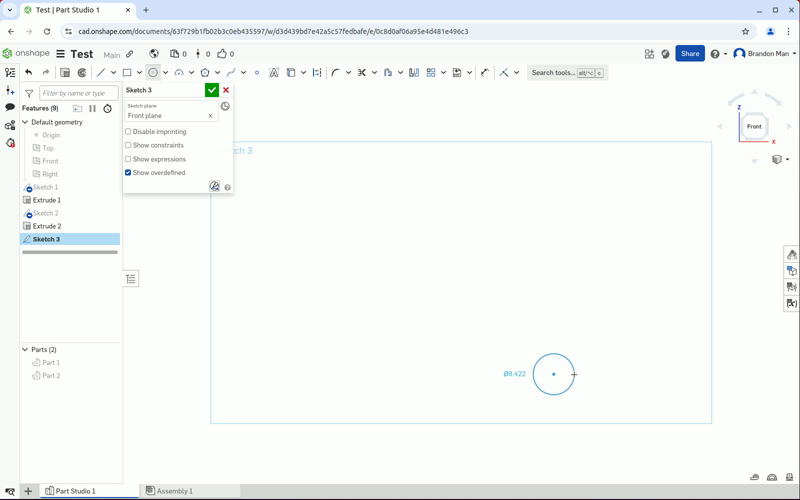
key(esc)
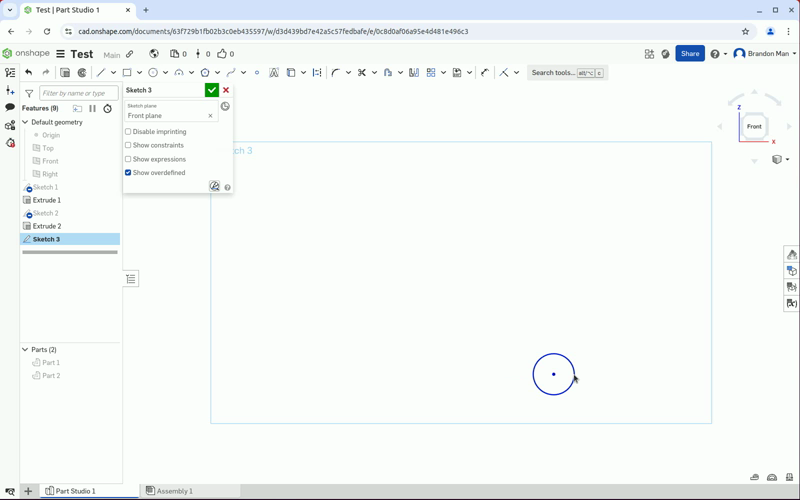
mouse_move(558, 391)
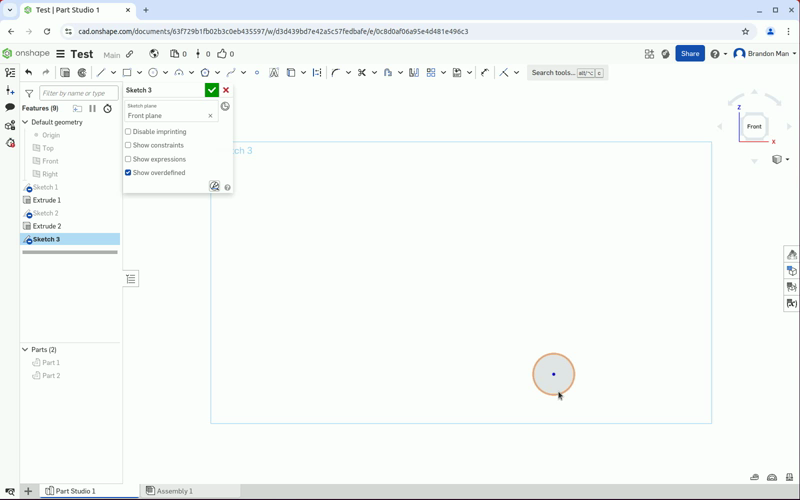
scroll(6)
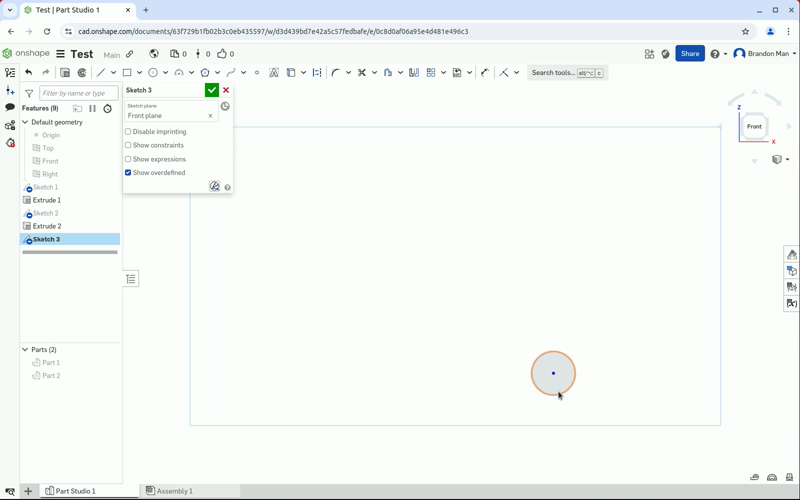
scroll(6)
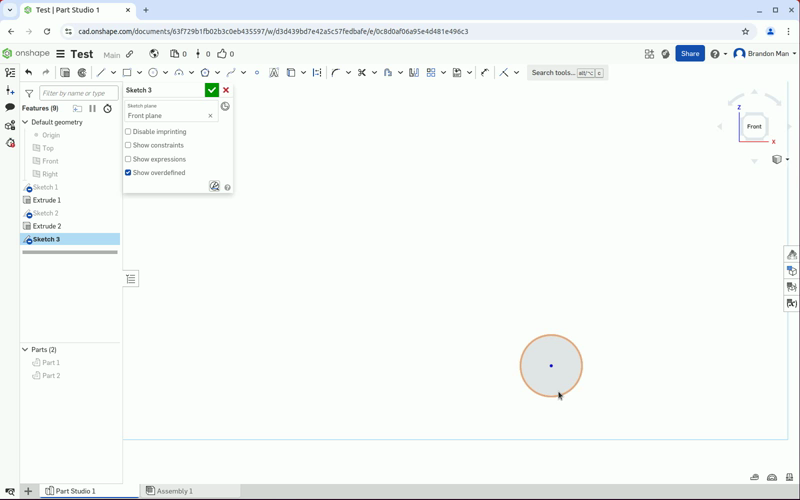
scroll(6)
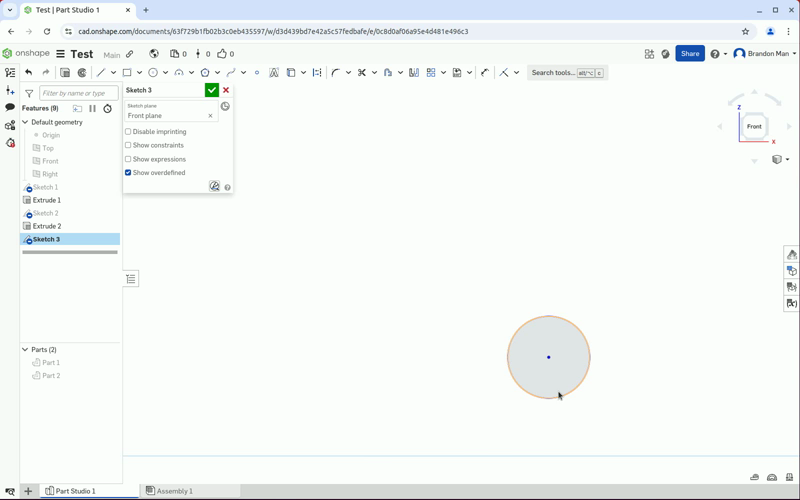
scroll(6)
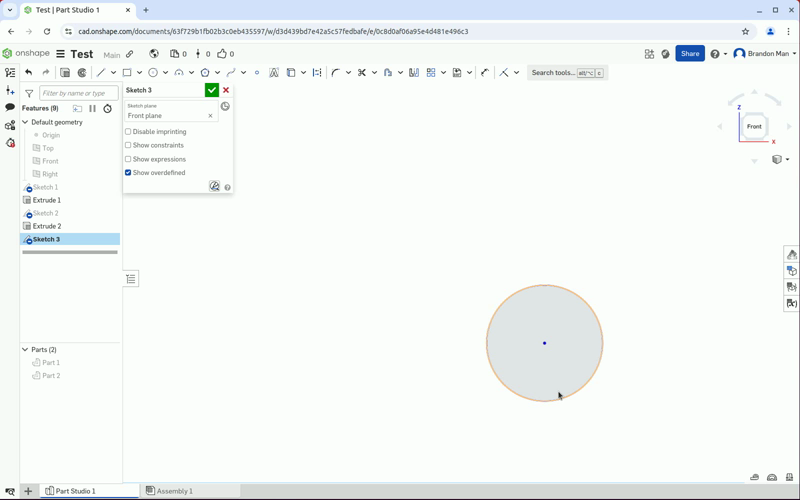
scroll(6)
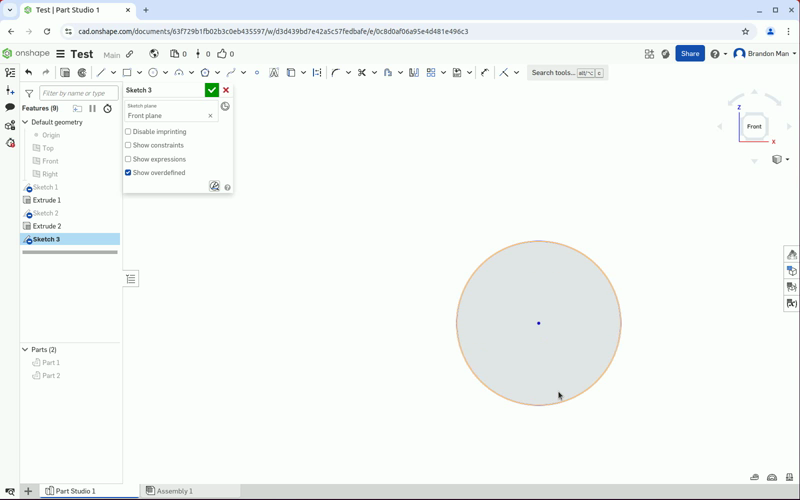
scroll(6)
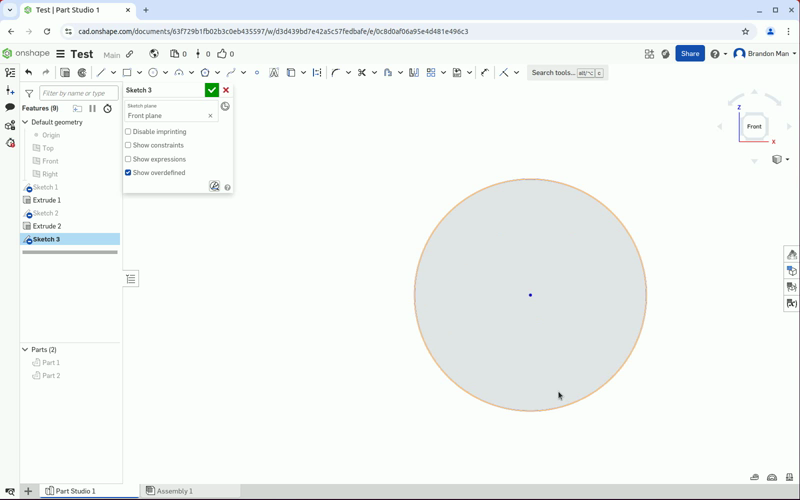
scroll(6)
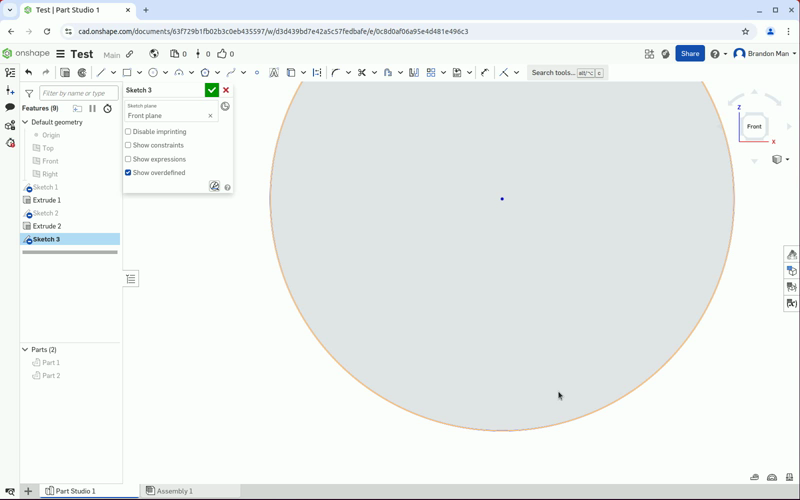
click(558, 391)
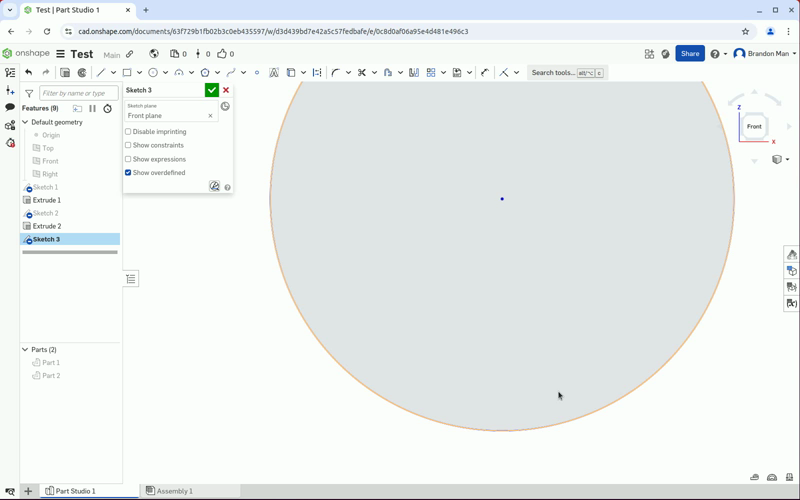
scroll(-6)
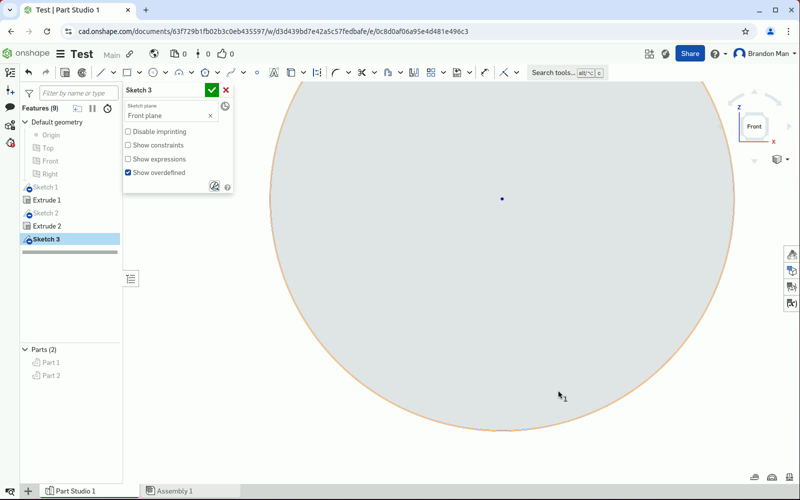
scroll(-6)
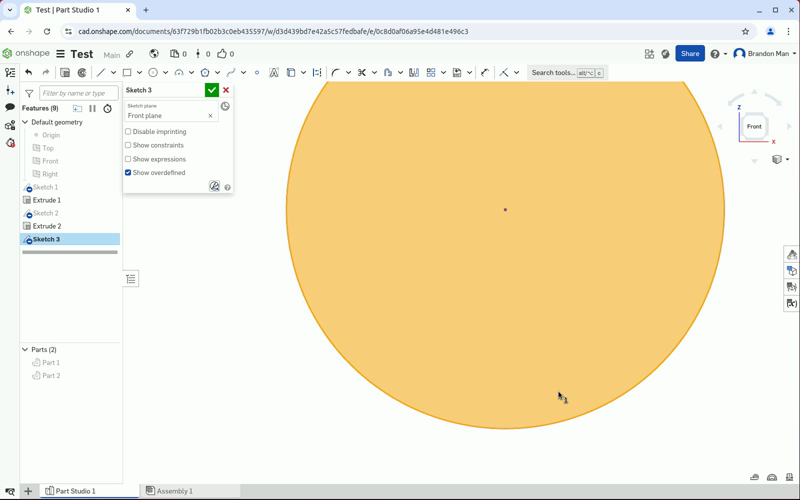
scroll(-6)
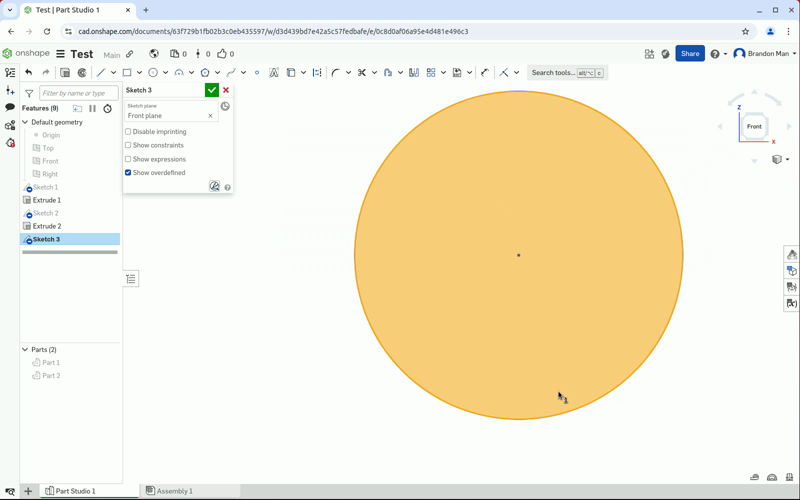
scroll(-6)
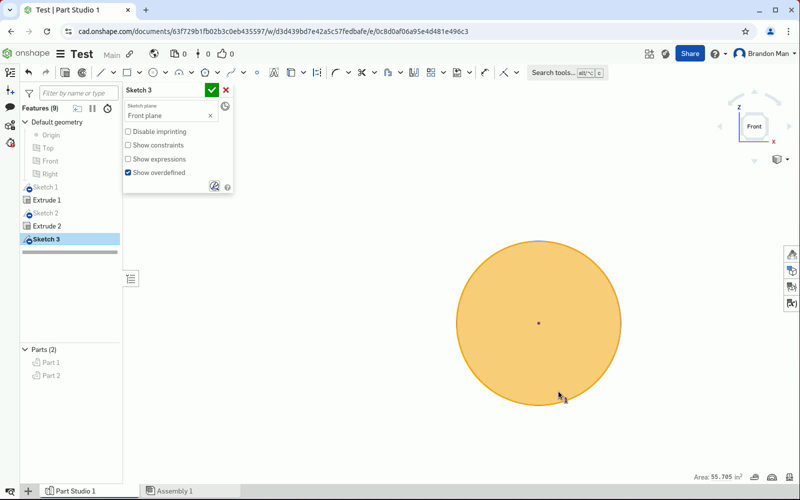
scroll(-6)
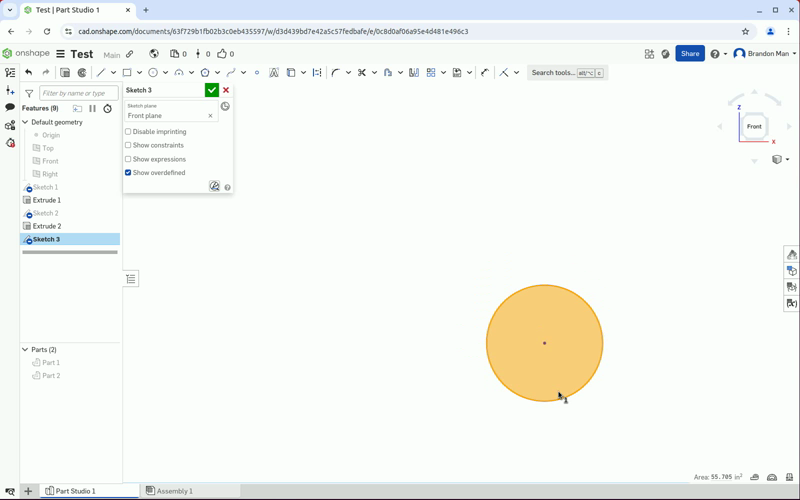
scroll(-6)
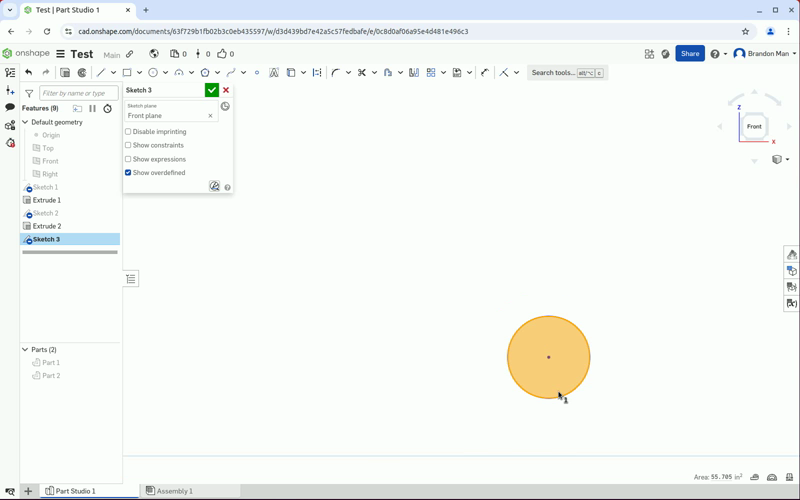
scroll(-6)
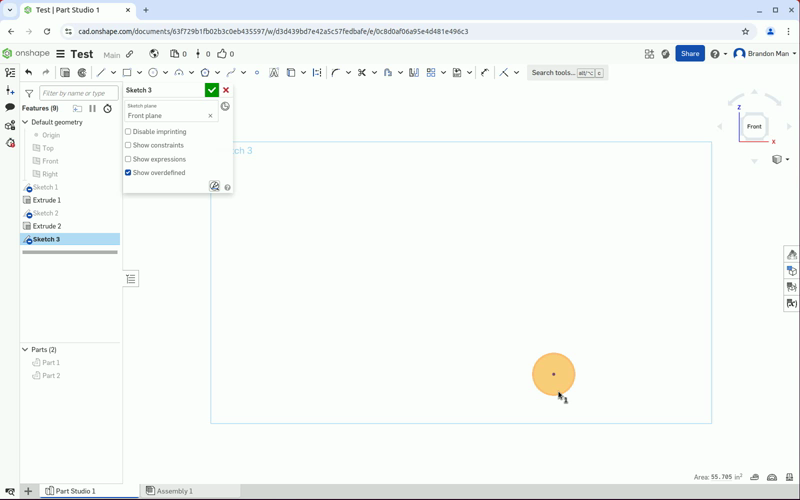
mouse_move(73, 352)
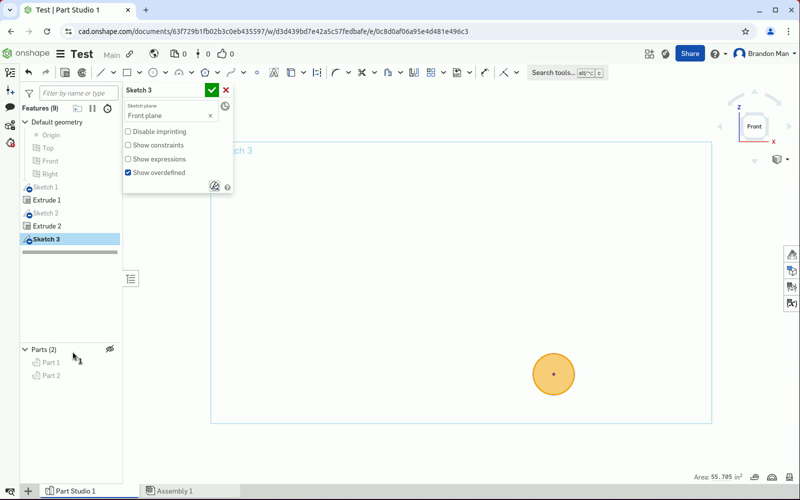
key(shift+y)
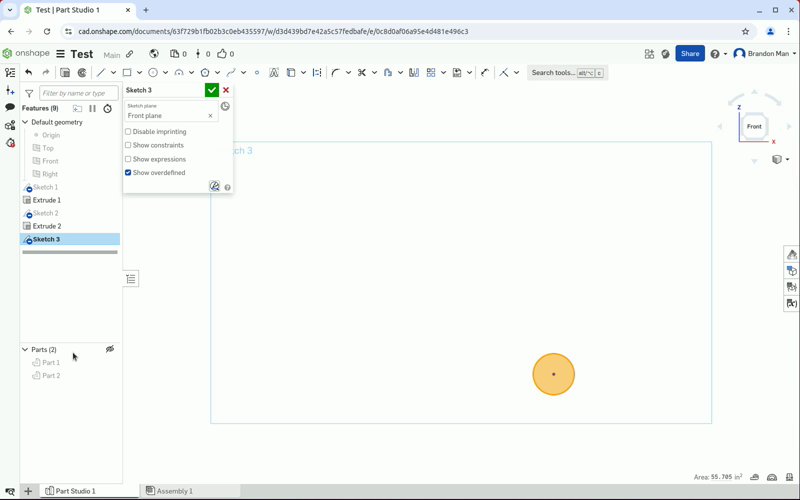
key(shift+e)
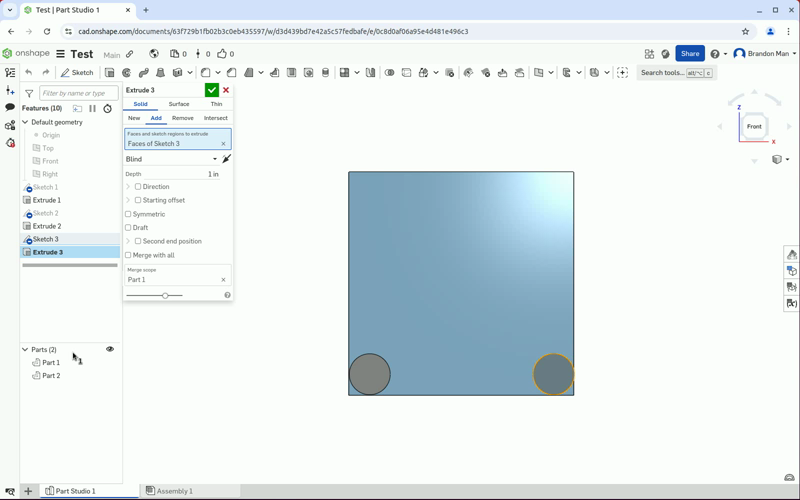
mouse_move(143, 106)
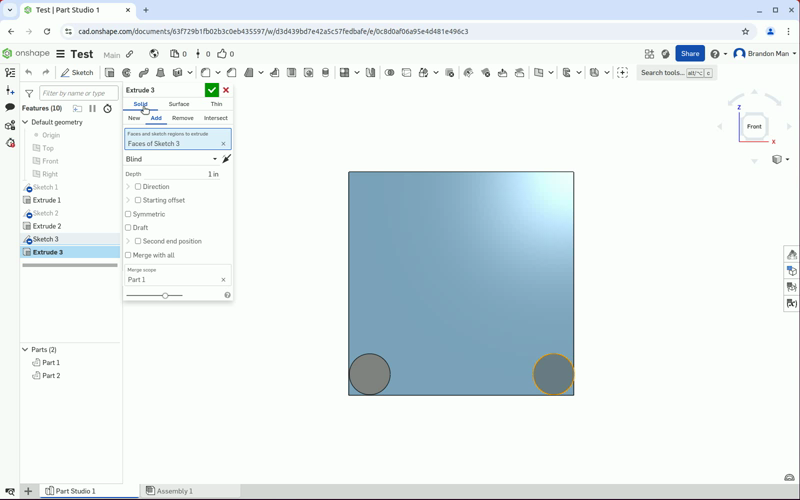
click(143, 106)
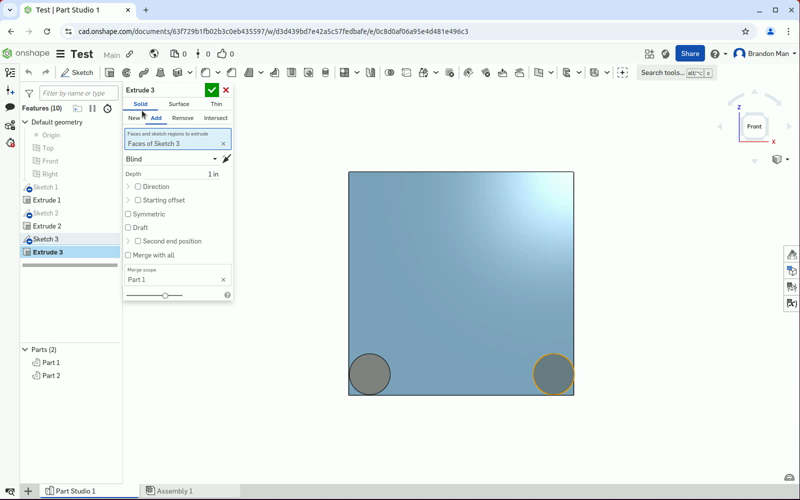
mouse_move(137, 120)
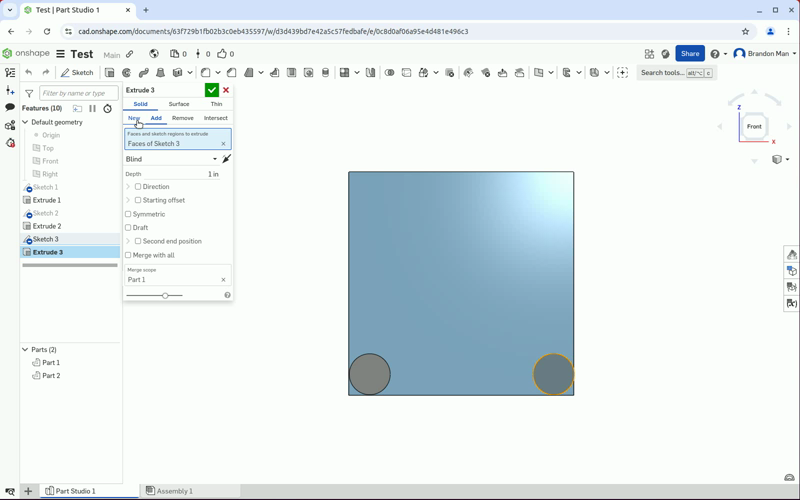
click(137, 120)
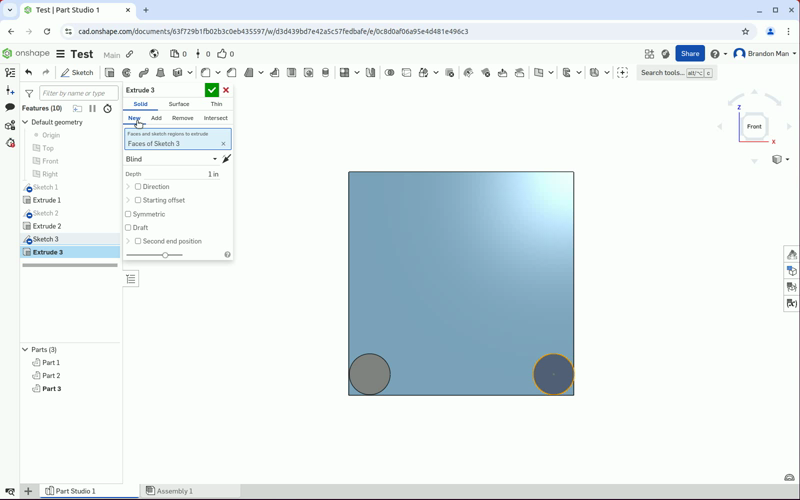
key(tab, 4)
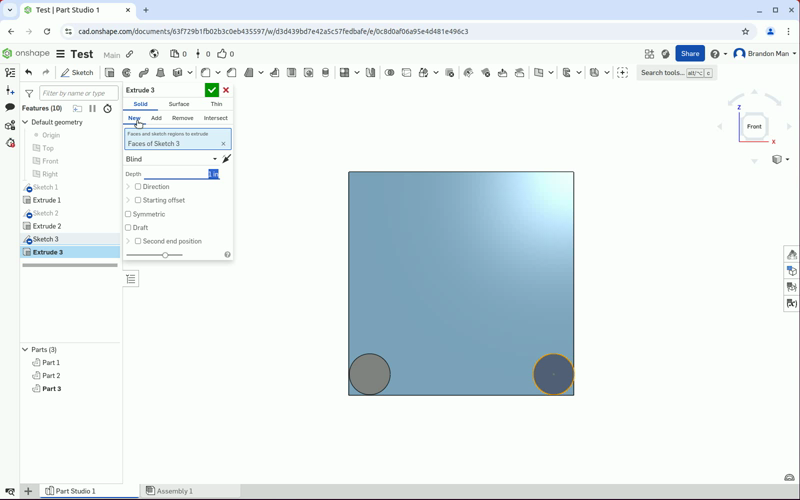
text(6.981)
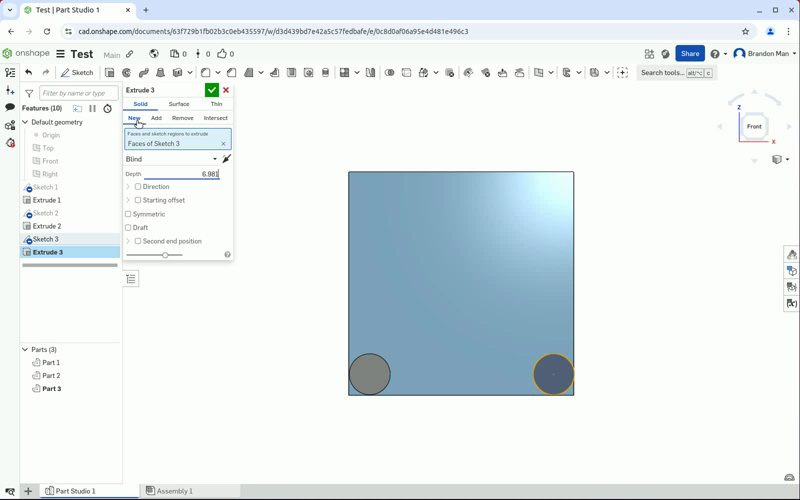
key(enter)
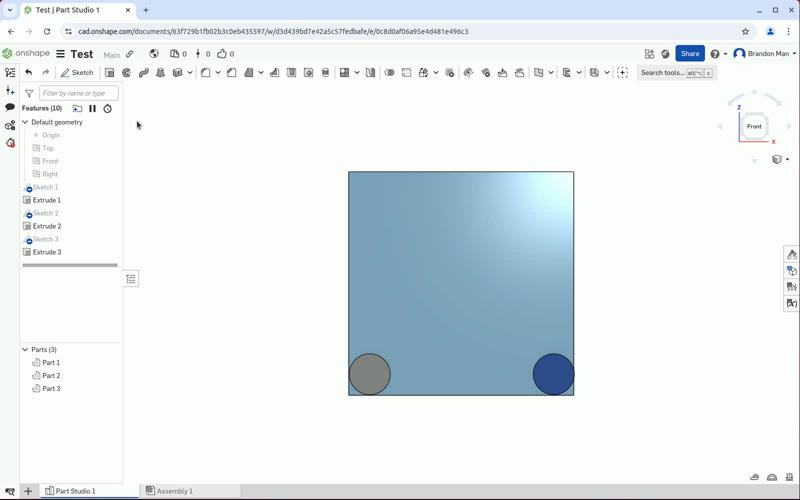
key(shift+h)
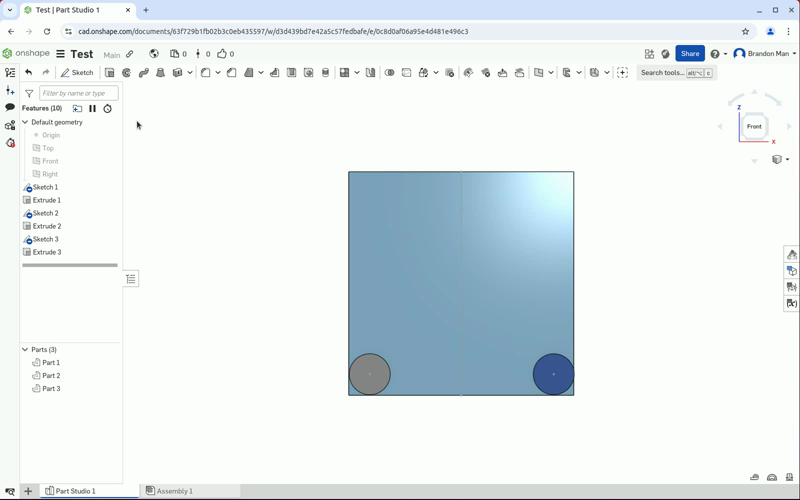
key(shift+h)
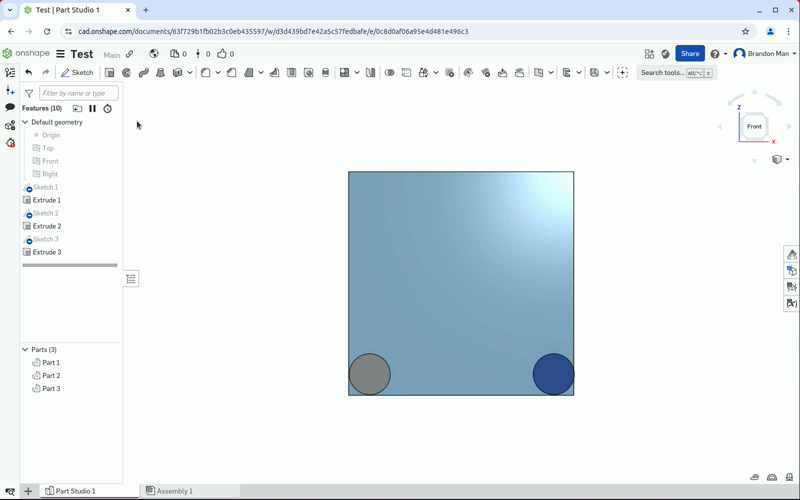
mouse_move(73, 189)
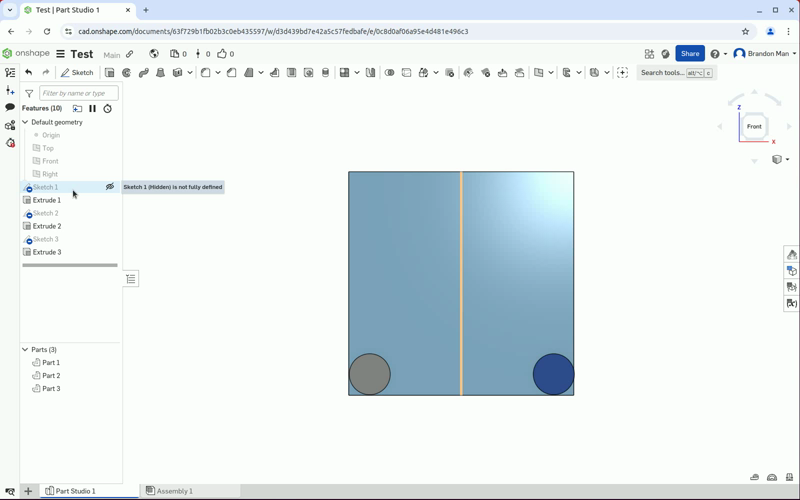
click(73, 189)
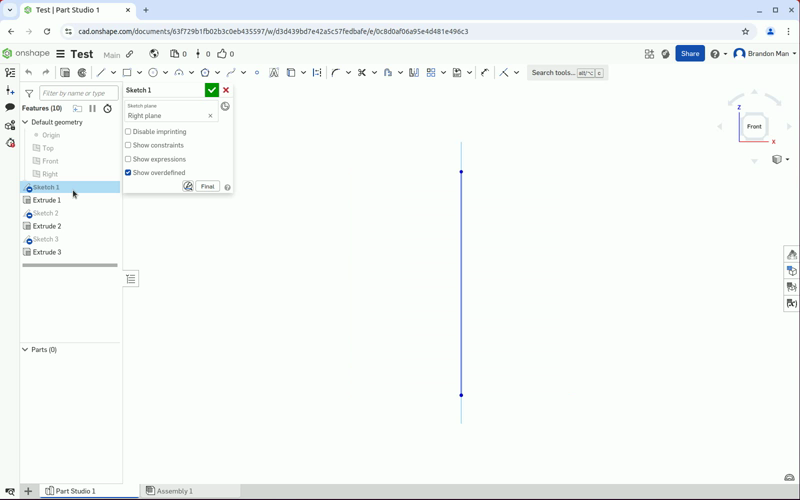
mouse_move(229, 92)
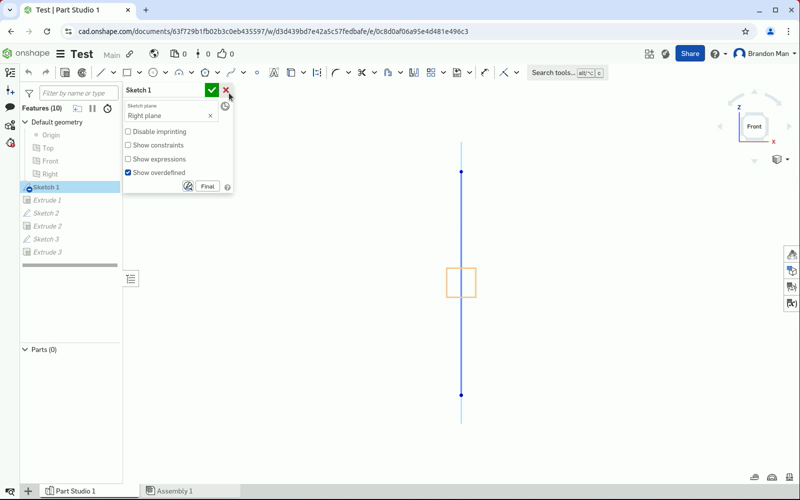
click(229, 92)
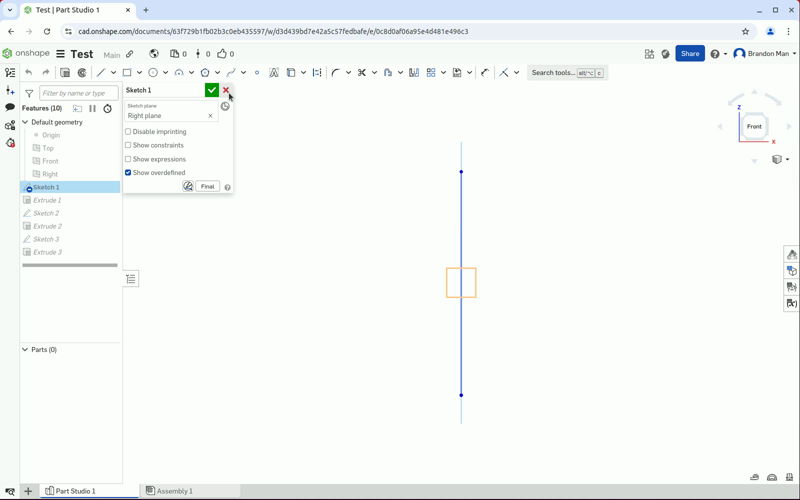
key(shift+s)
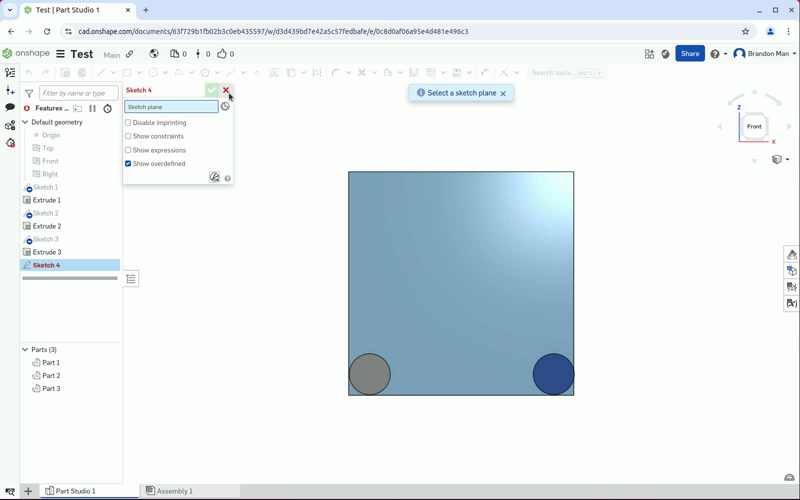
mouse_move(73, 163)
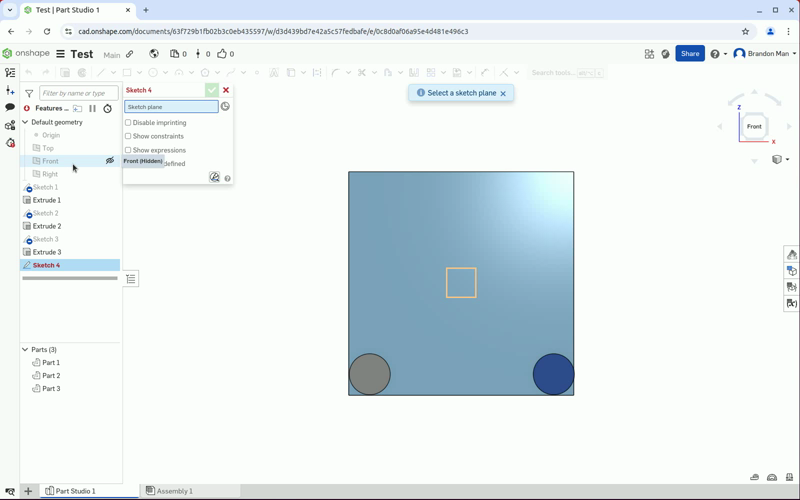
click(73, 163)
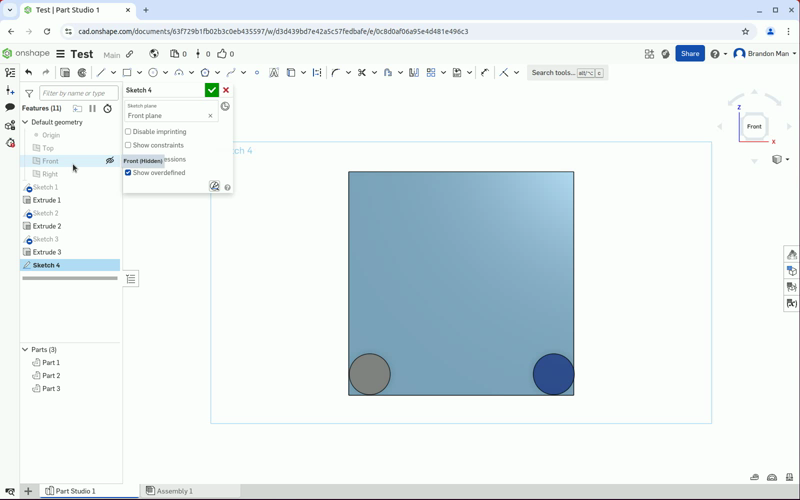
mouse_move(73, 352)
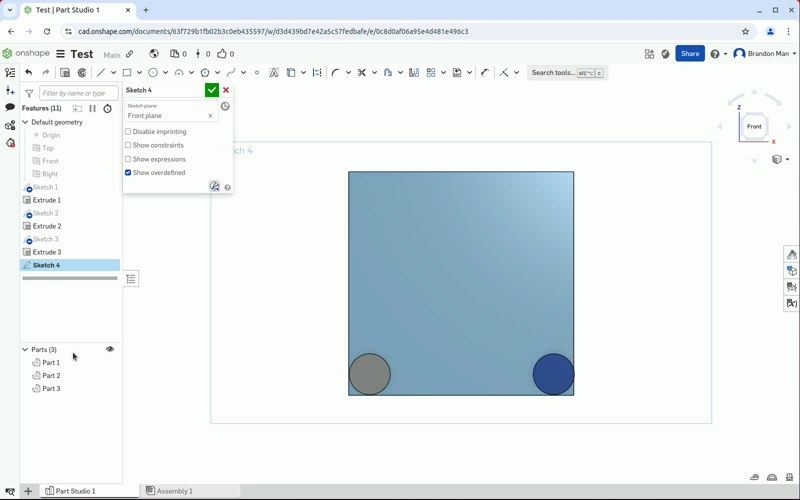
key(y)
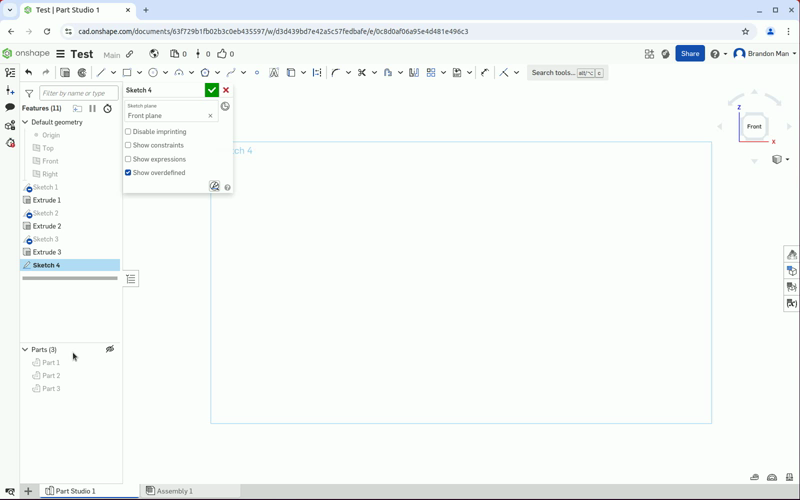
key(c)
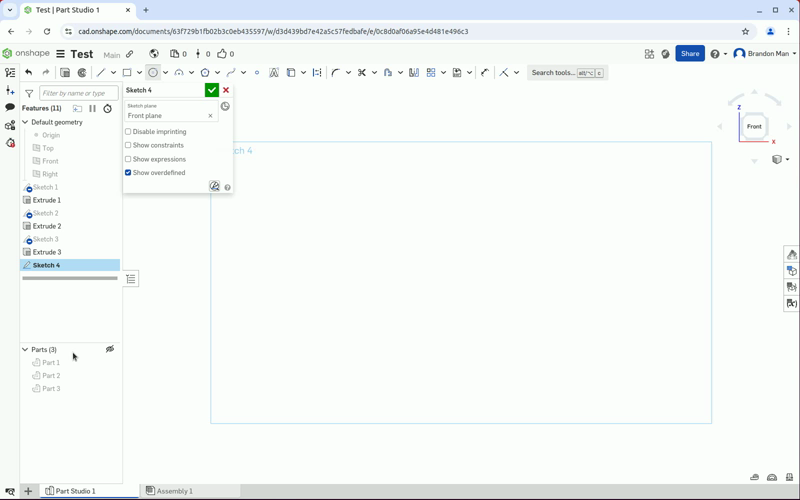
key_down(shift)
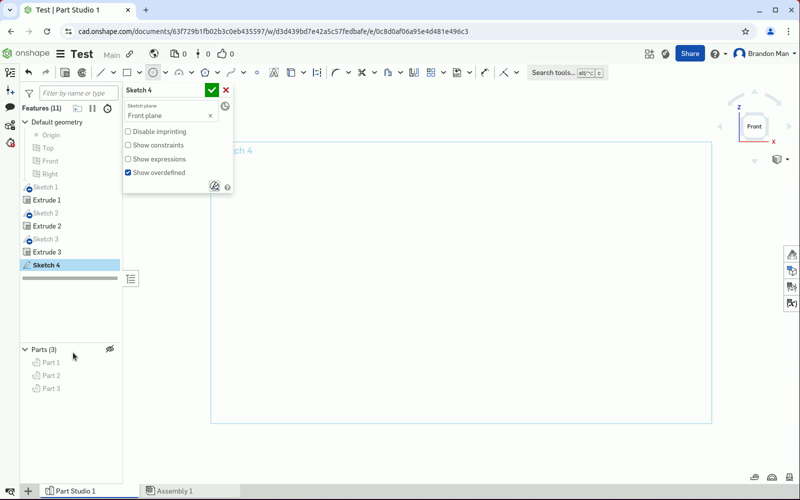
mouse_move(369, 261)
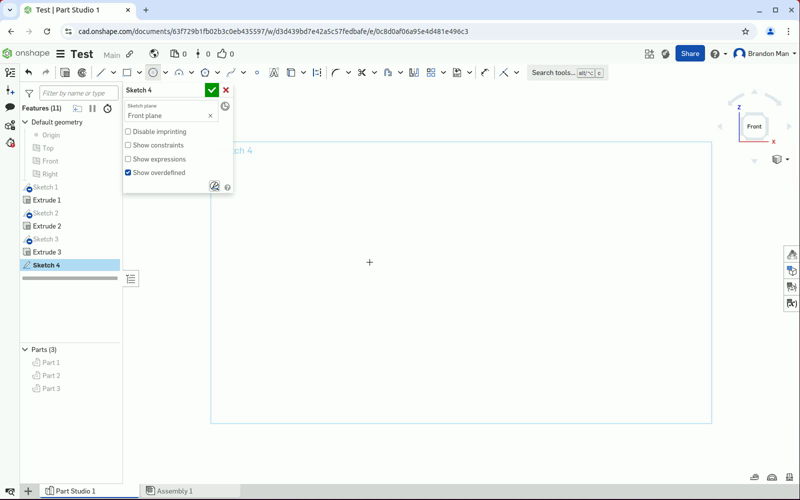
click(369, 261)
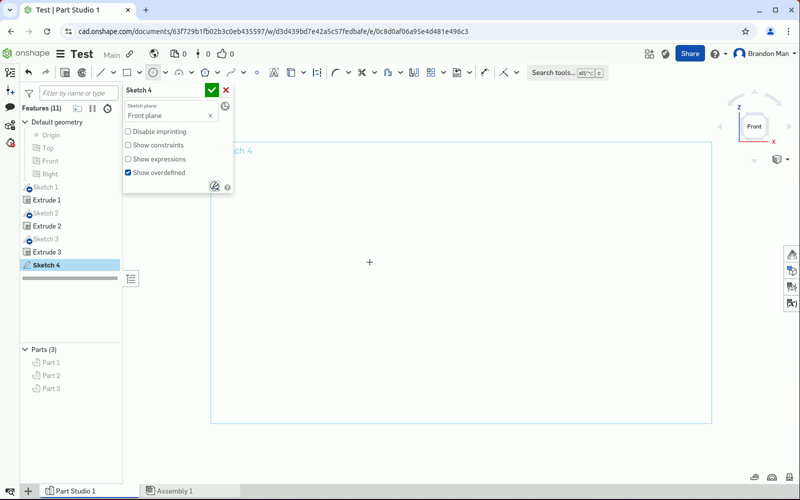
key_up(shift)
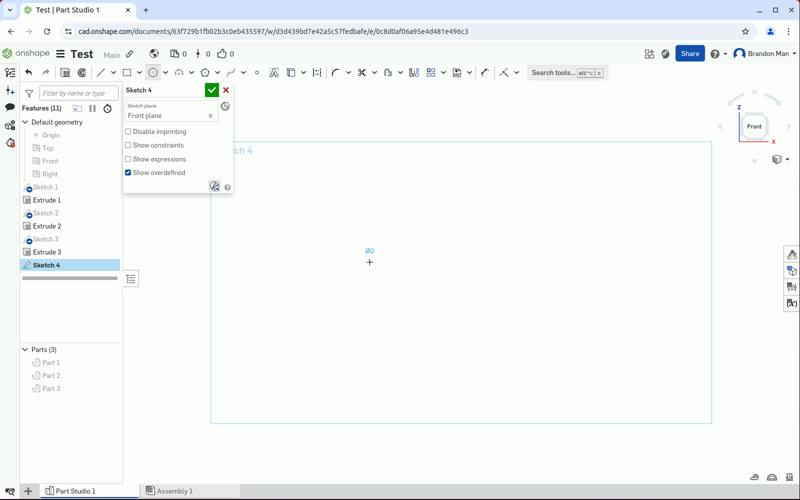
mouse_move(390, 261)
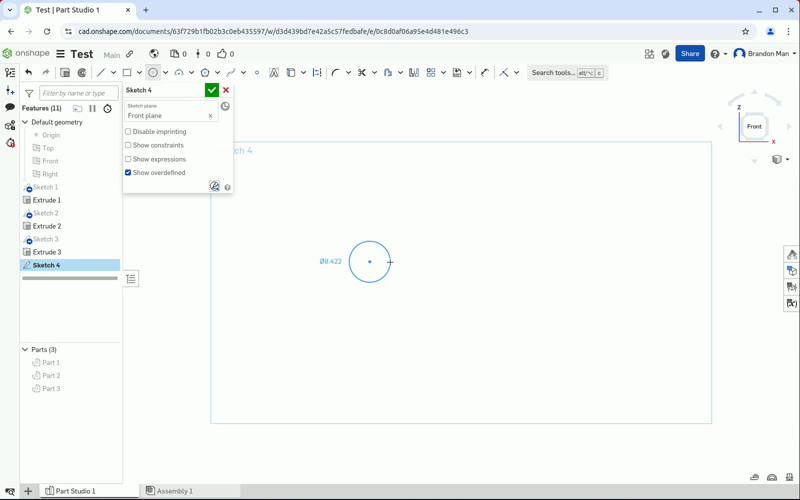
click(390, 261)
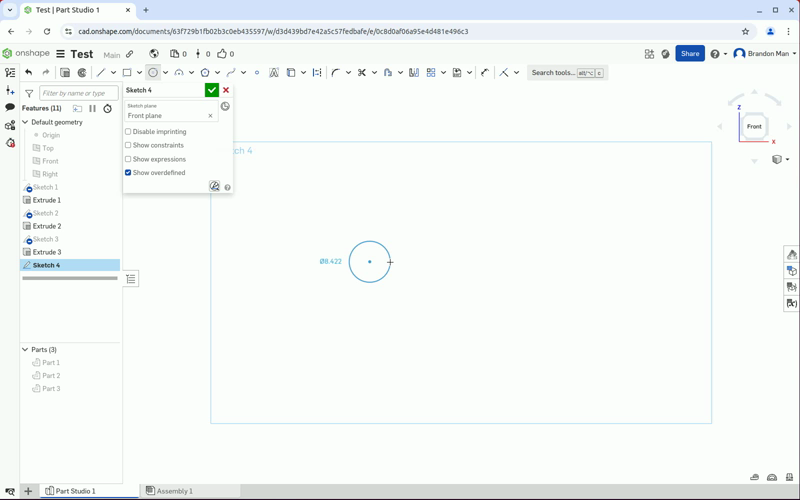
key(esc)
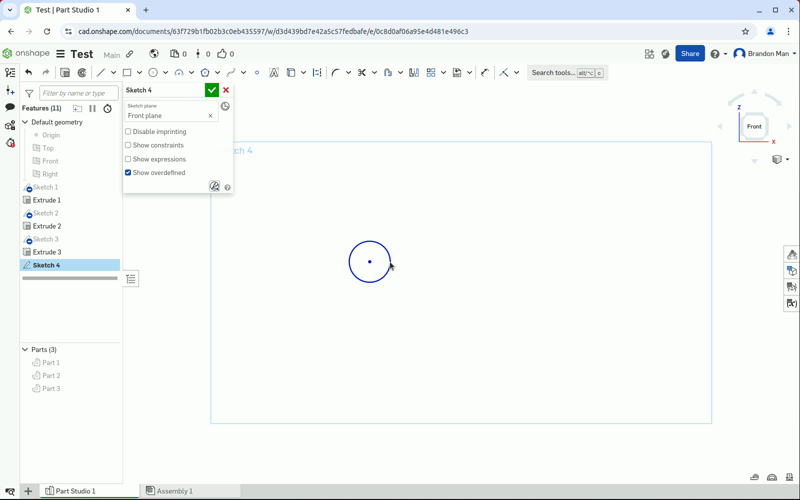
mouse_move(364, 252)
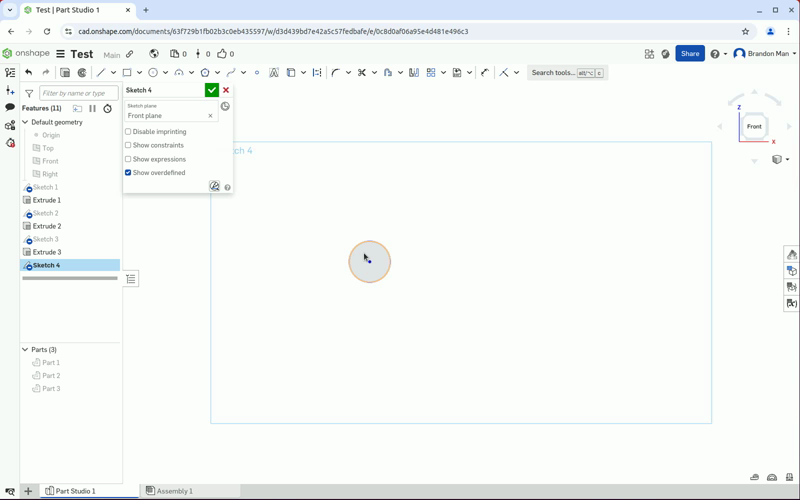
scroll(6)
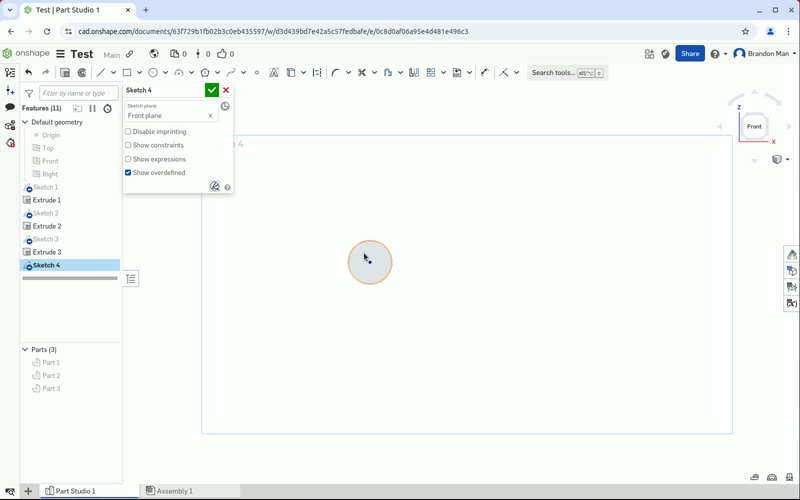
scroll(6)
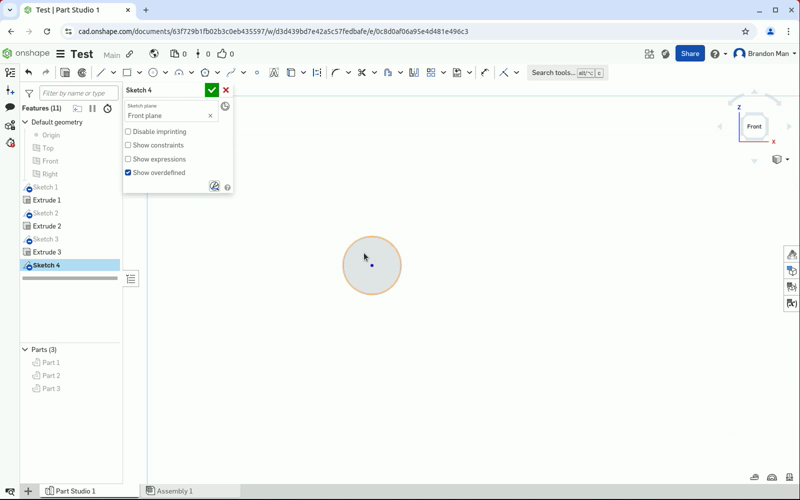
scroll(6)
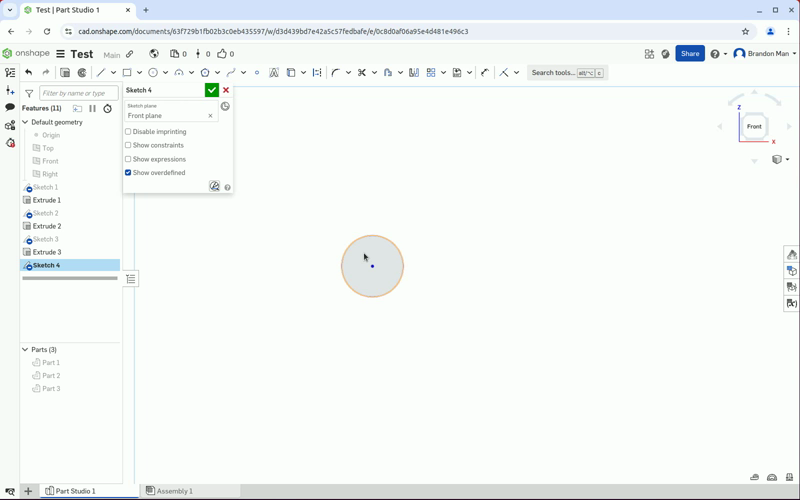
scroll(6)
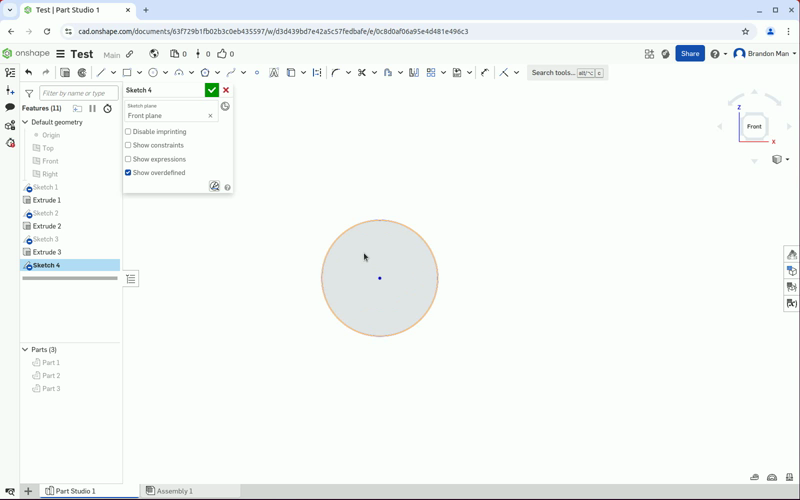
scroll(6)
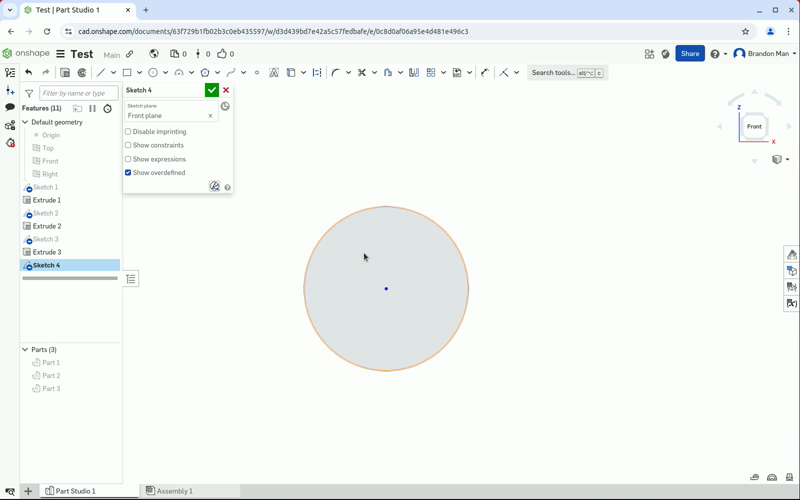
scroll(6)
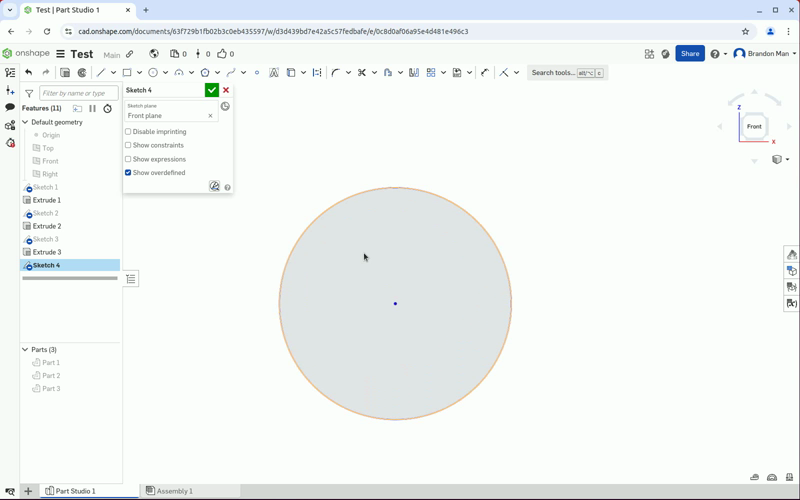
scroll(6)
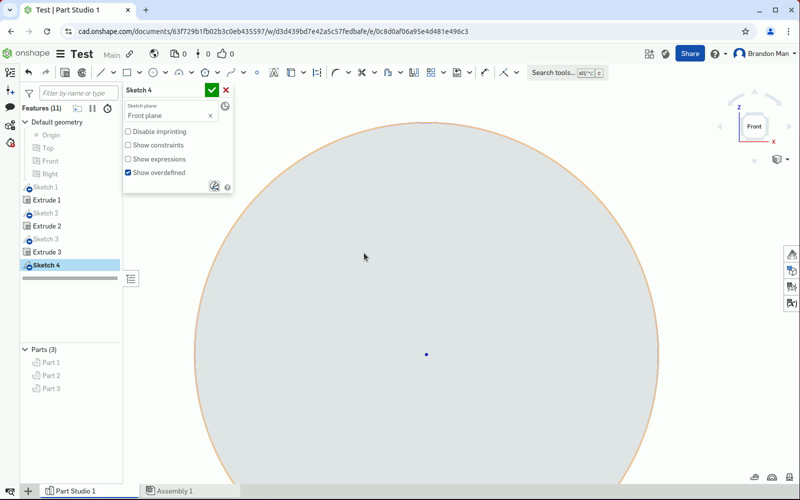
click(364, 252)
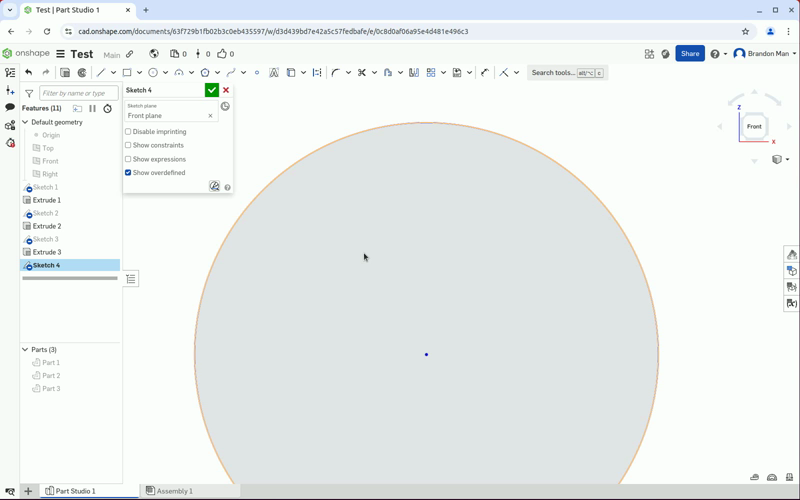
scroll(-6)
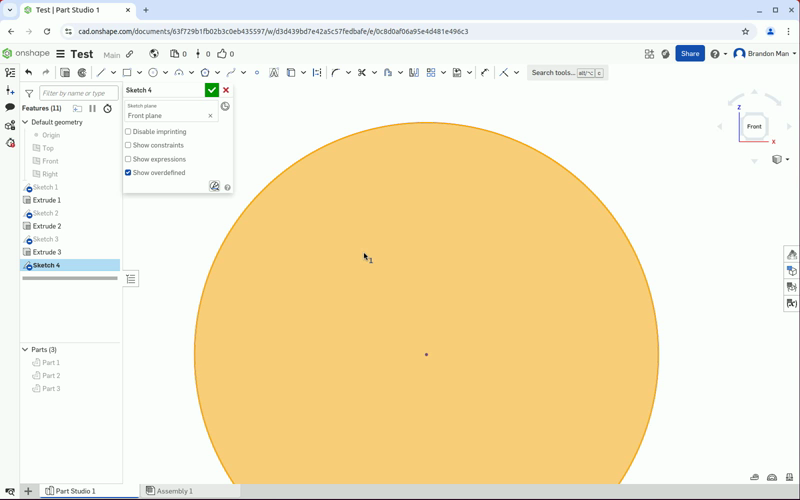
scroll(-6)
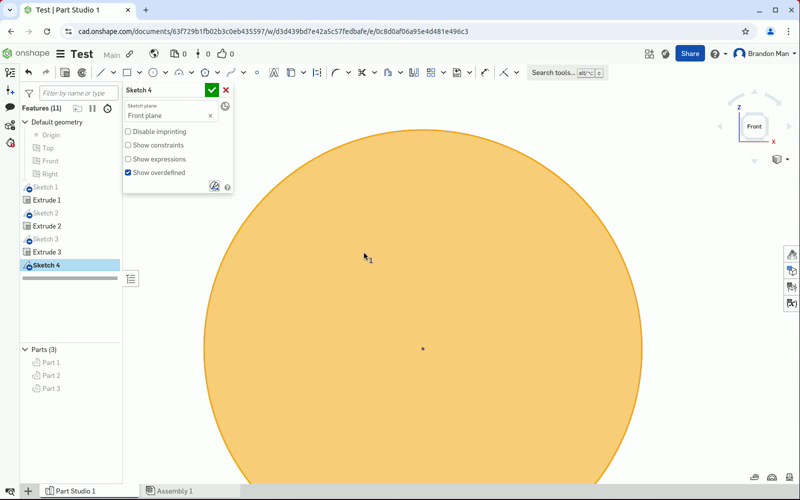
scroll(-6)
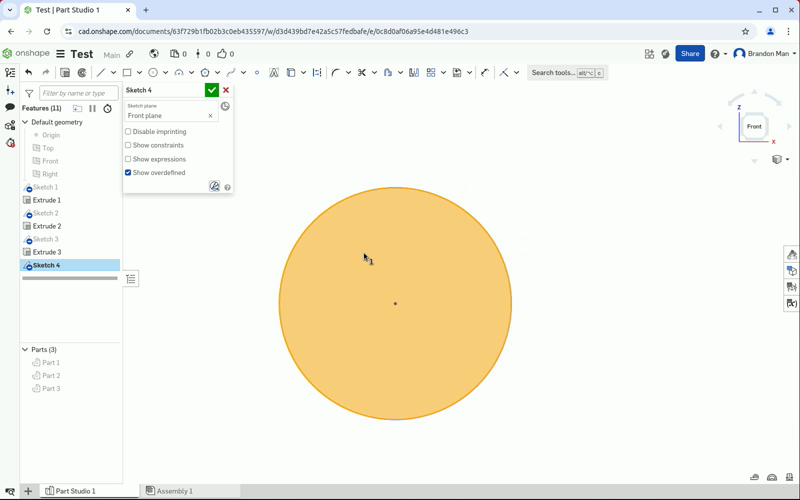
scroll(-6)
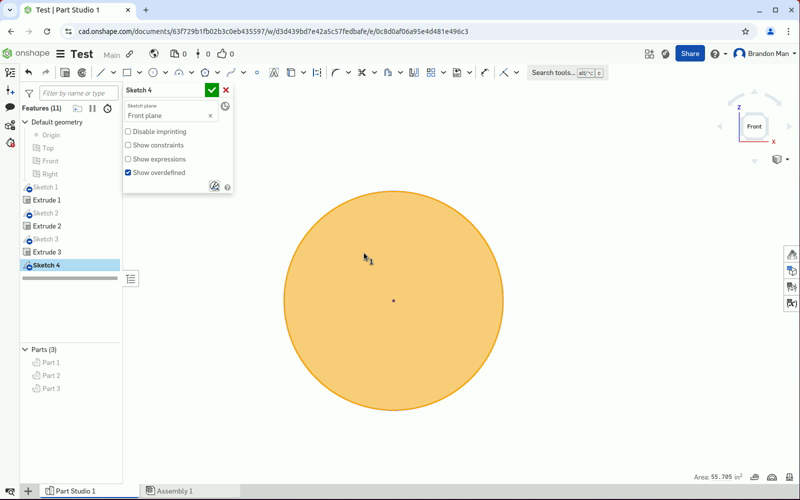
scroll(-6)
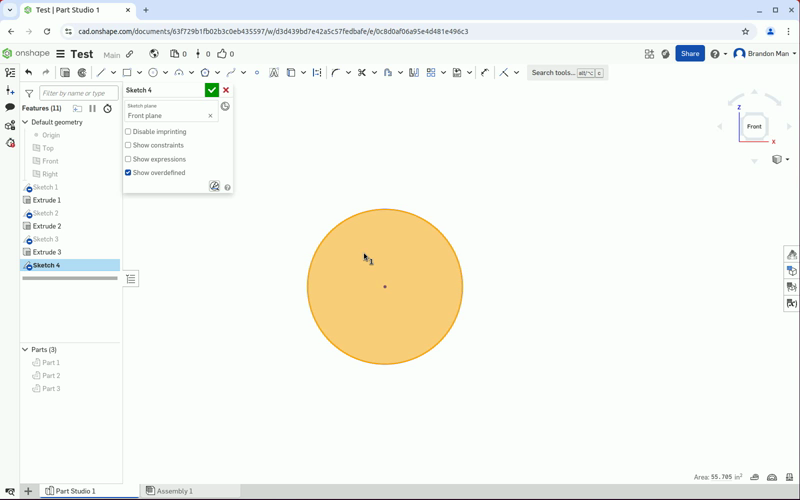
scroll(-6)
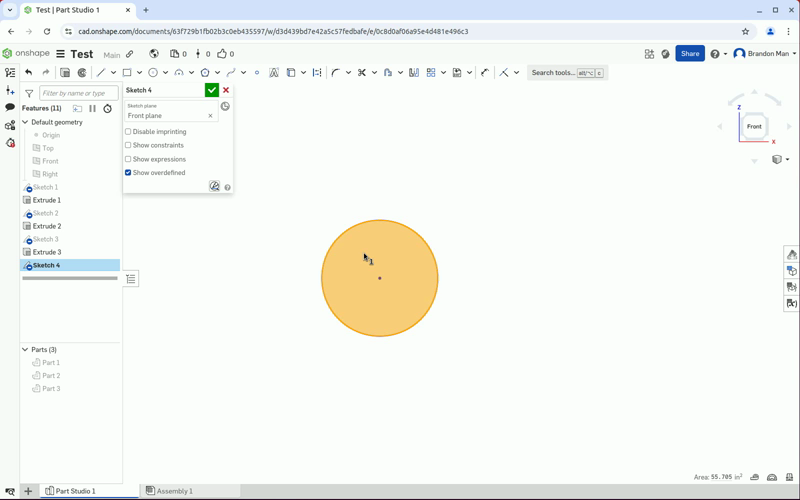
scroll(-6)
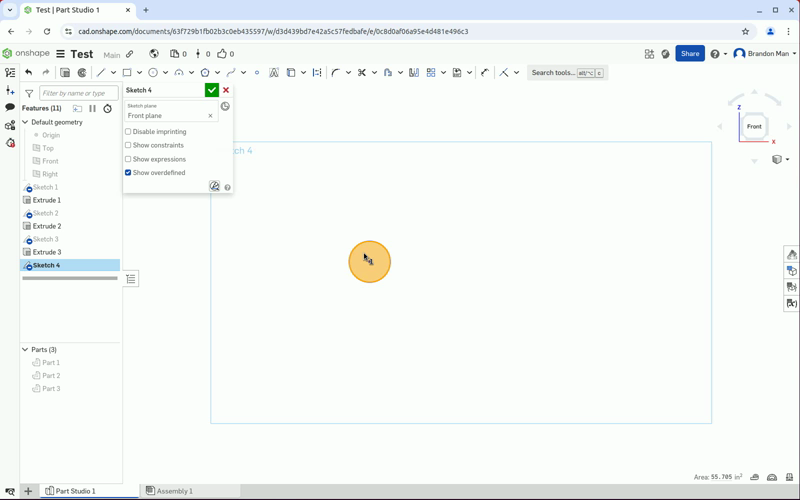
mouse_move(73, 352)
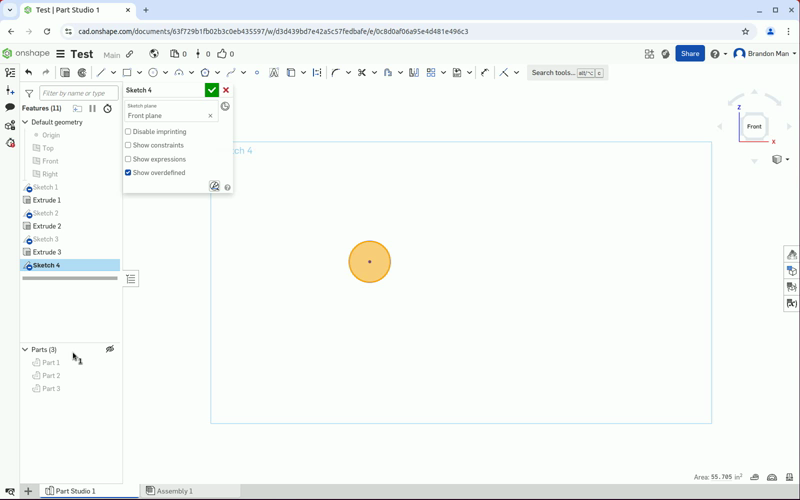
key(shift+y)
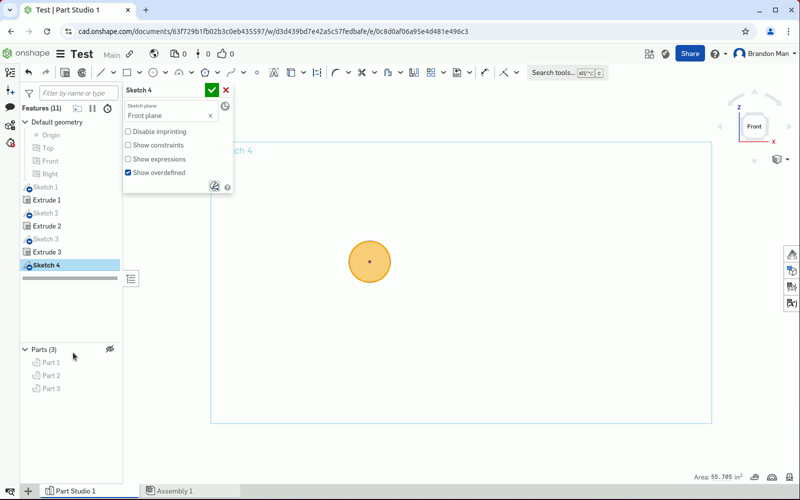
key(shift+e)
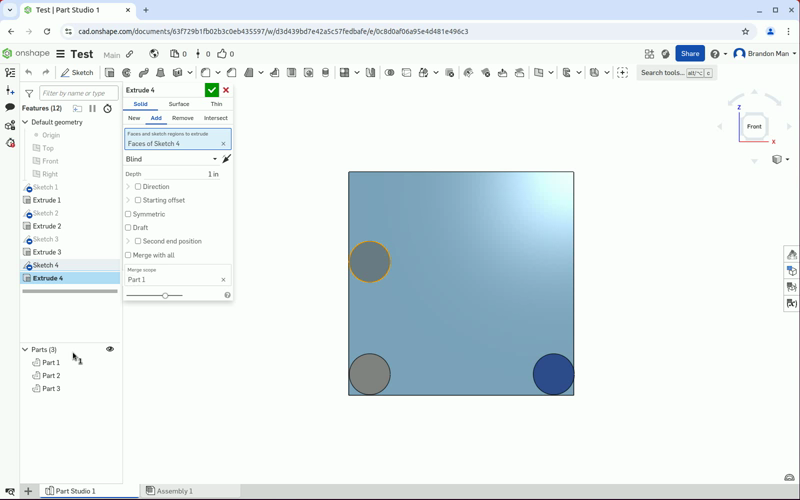
mouse_move(143, 106)
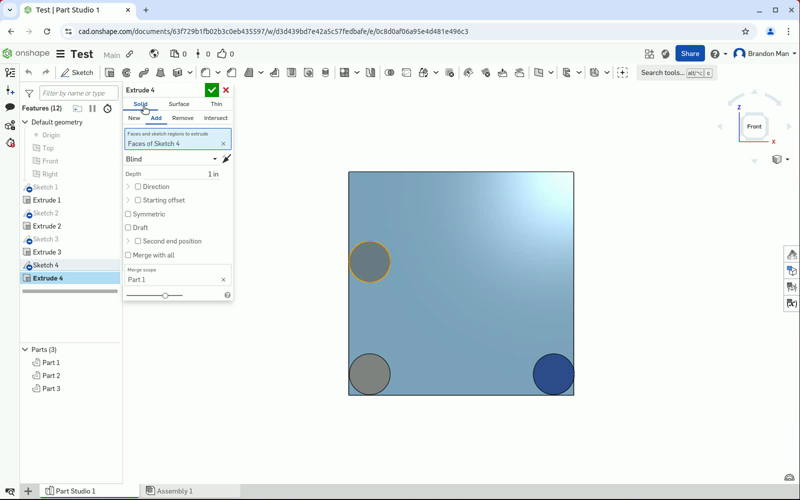
click(143, 106)
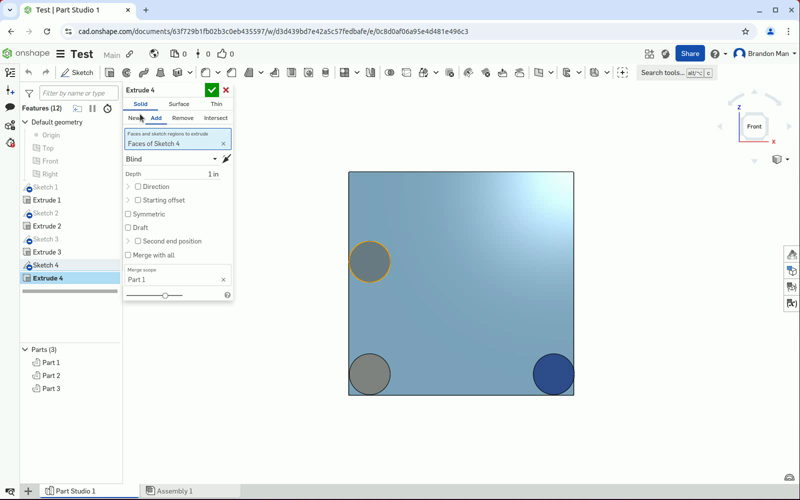
mouse_move(137, 120)
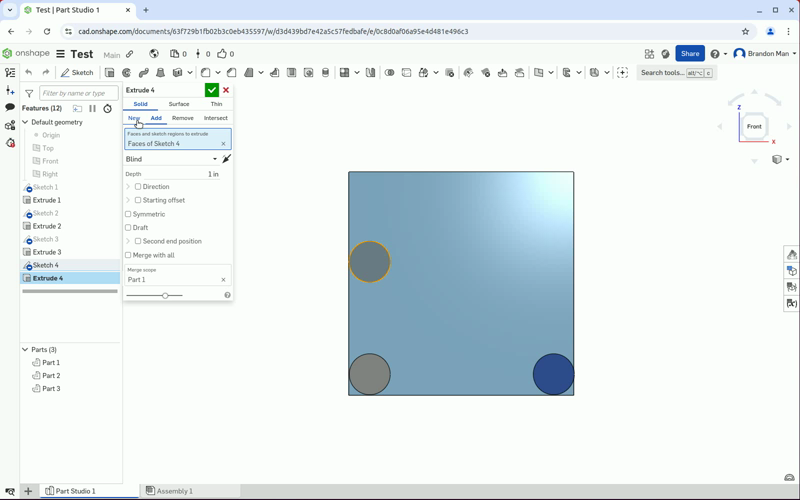
click(137, 120)
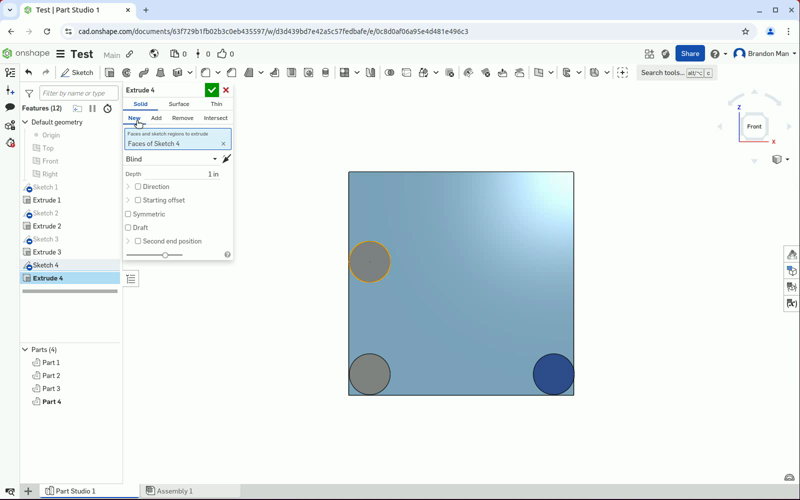
key(tab, 4)
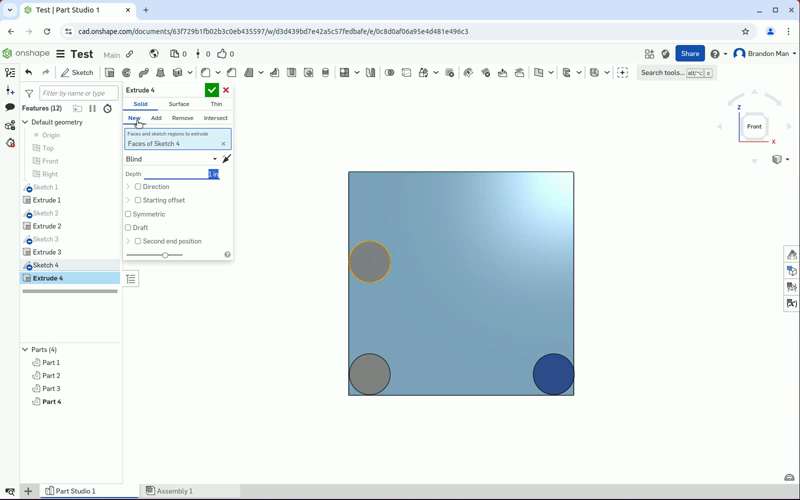
text(6.981)
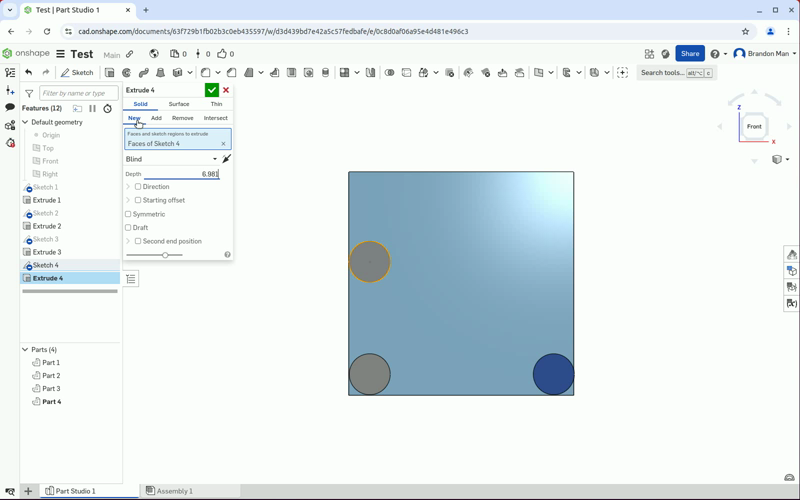
key(enter)
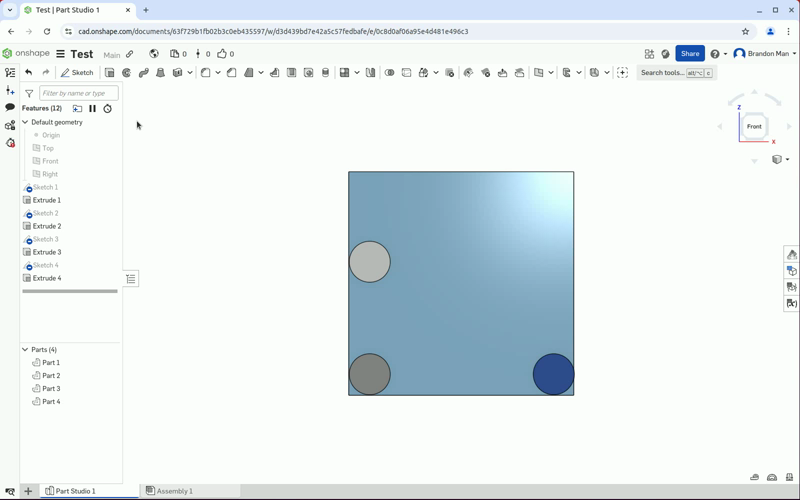
key(shift+h)
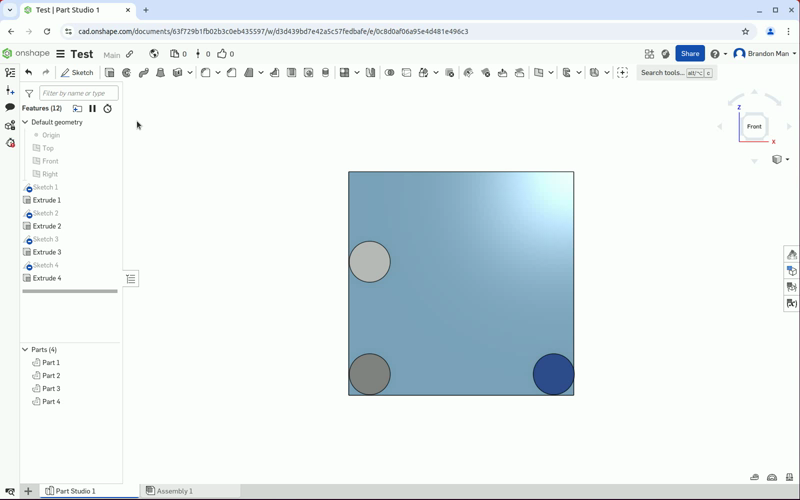
key(shift+h)
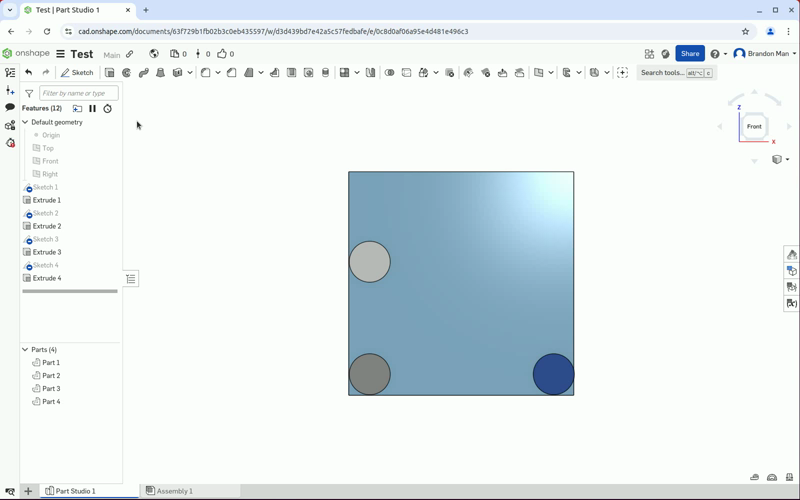
mouse_move(73, 189)
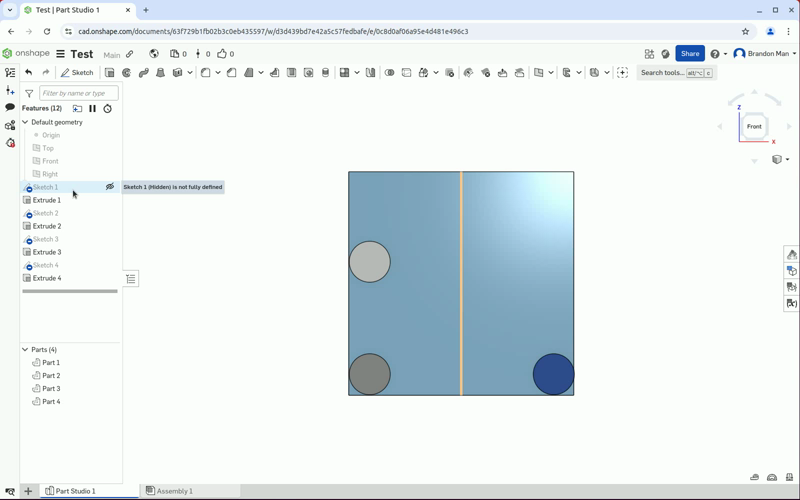
click(73, 189)
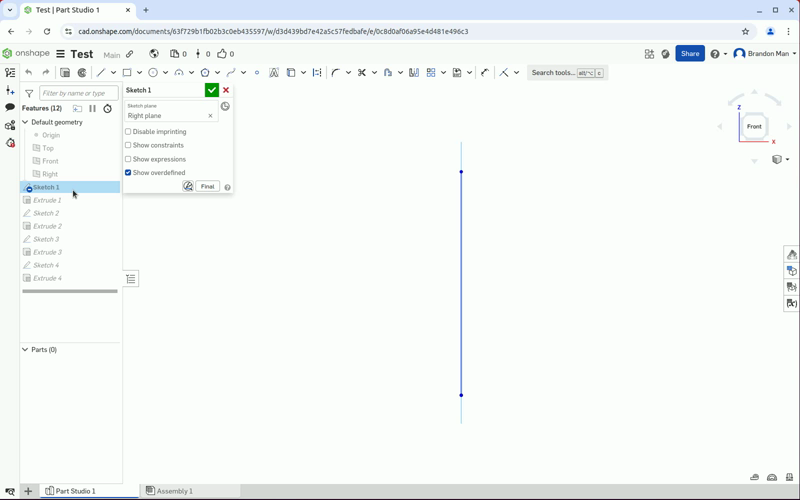
mouse_move(229, 92)
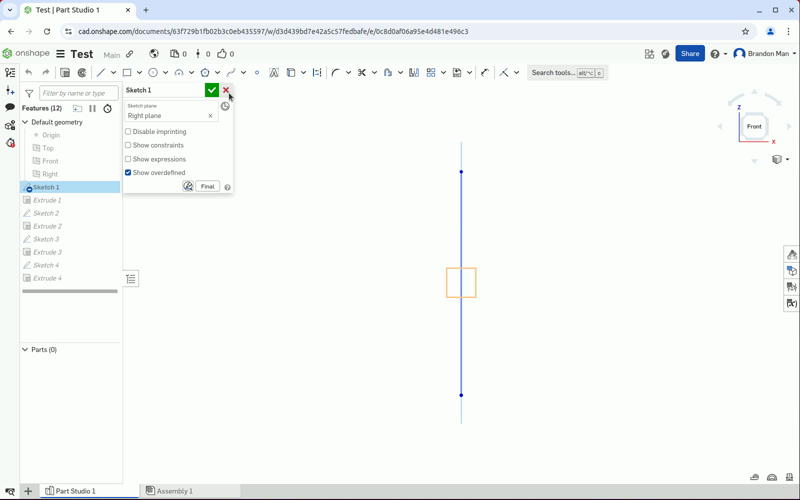
click(229, 92)
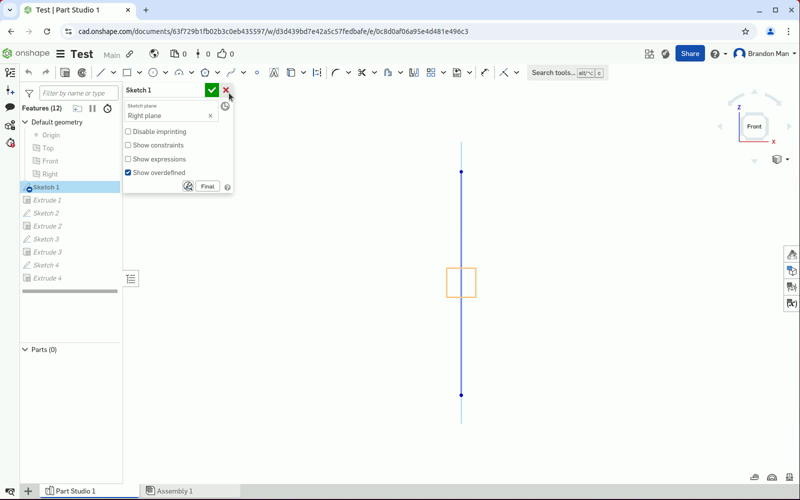
key(shift+s)
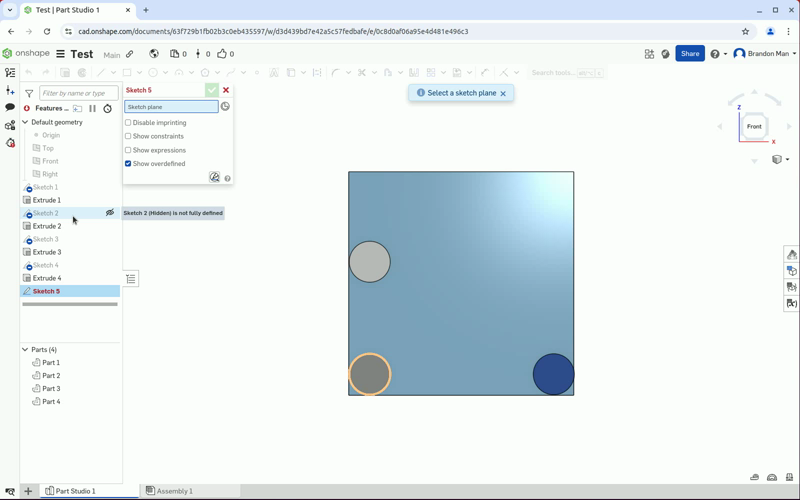
scroll(3)
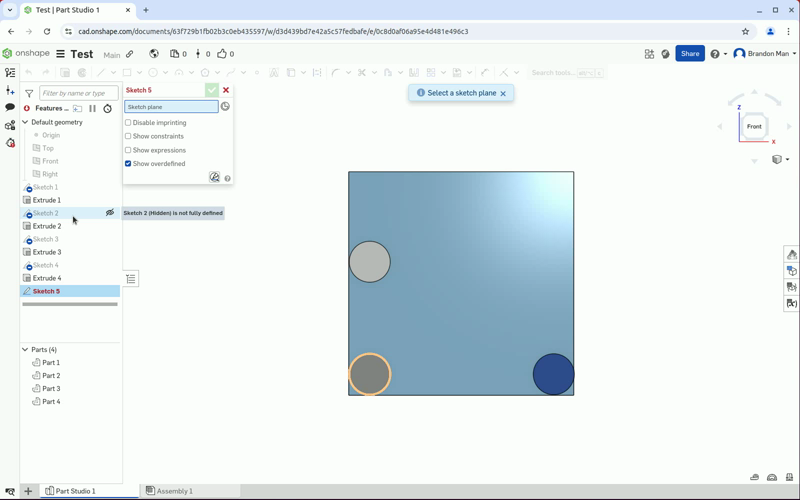
mouse_move(73, 163)
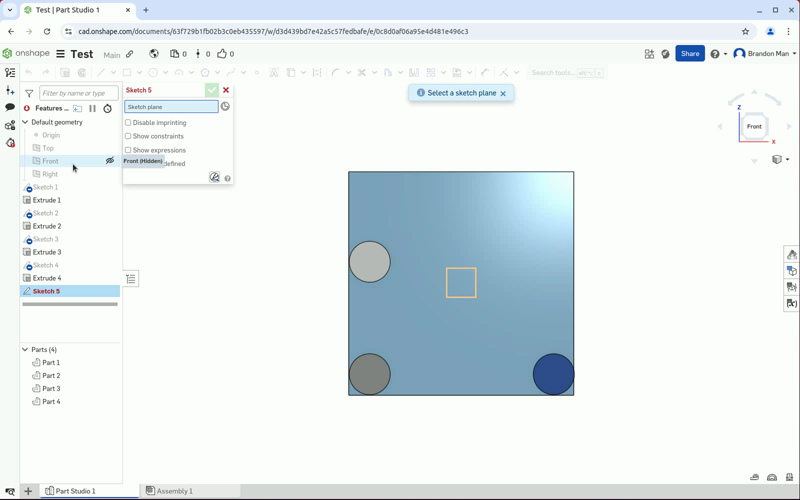
click(73, 163)
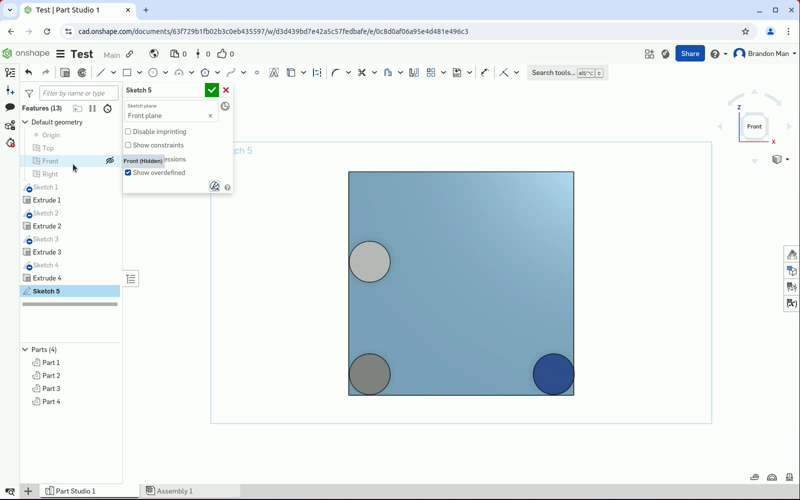
mouse_move(73, 352)
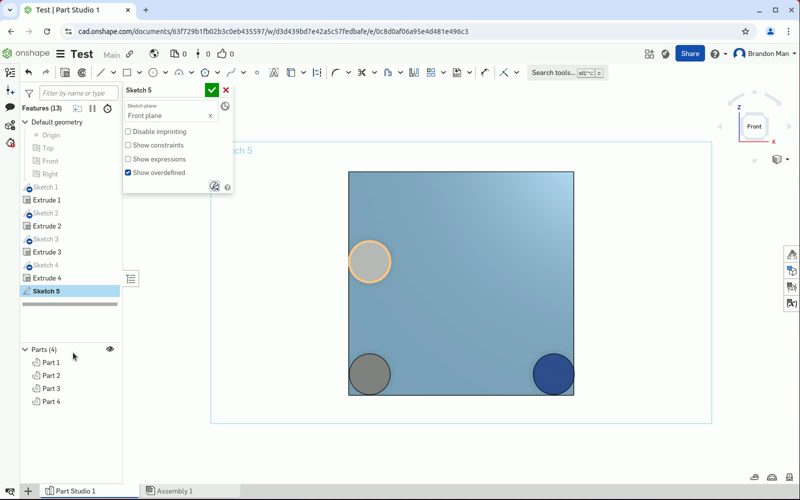
key(y)
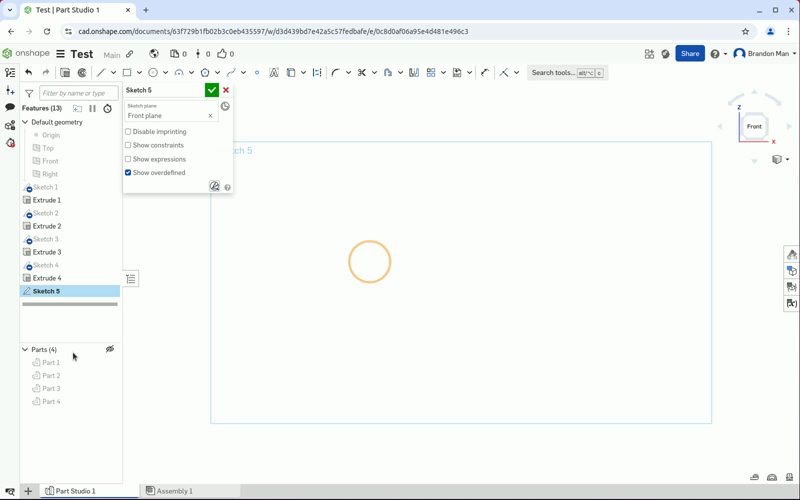
key(c)
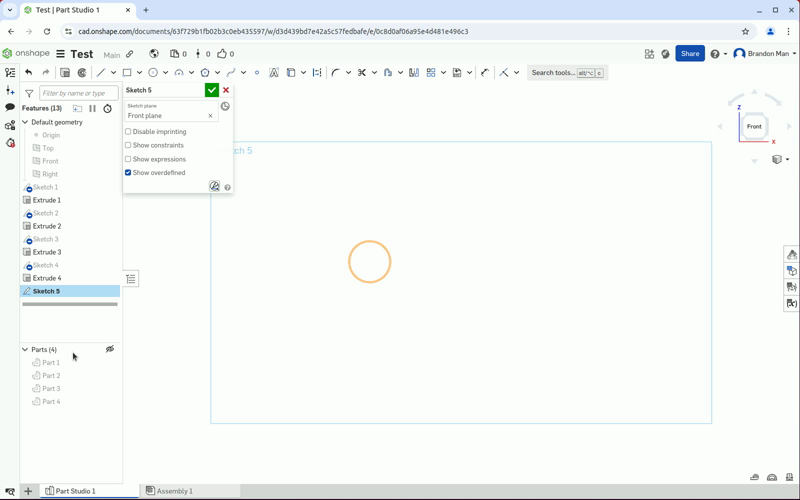
key_down(shift)
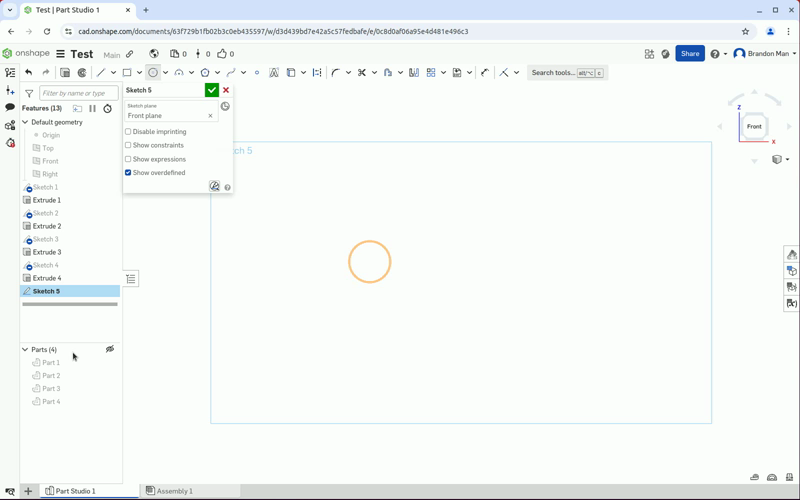
mouse_move(553, 261)
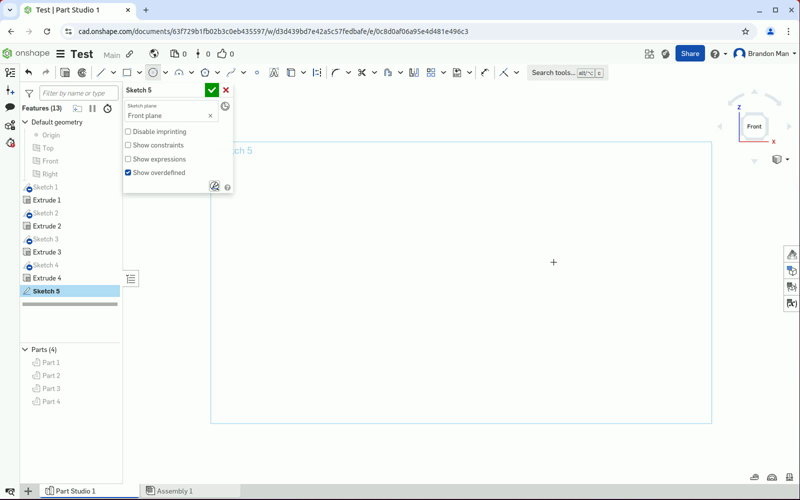
click(553, 261)
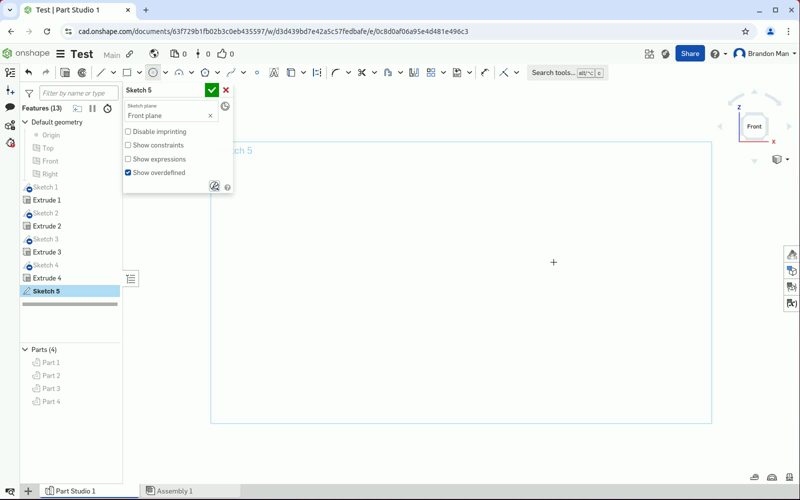
key_up(shift)
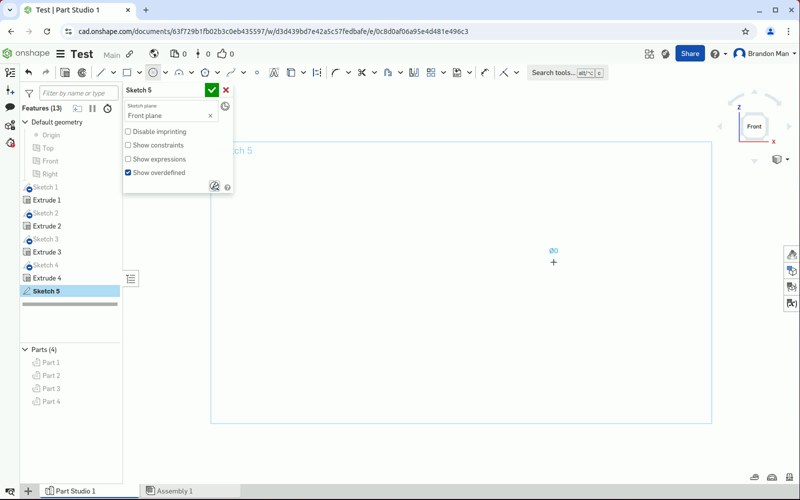
mouse_move(574, 261)
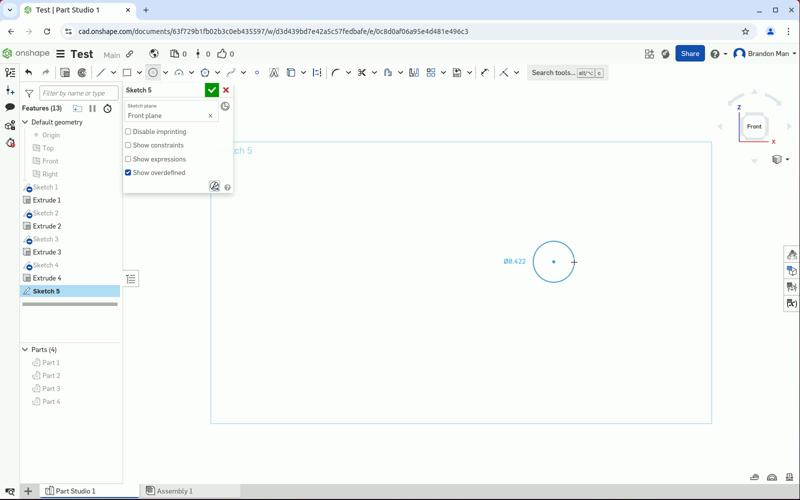
click(574, 261)
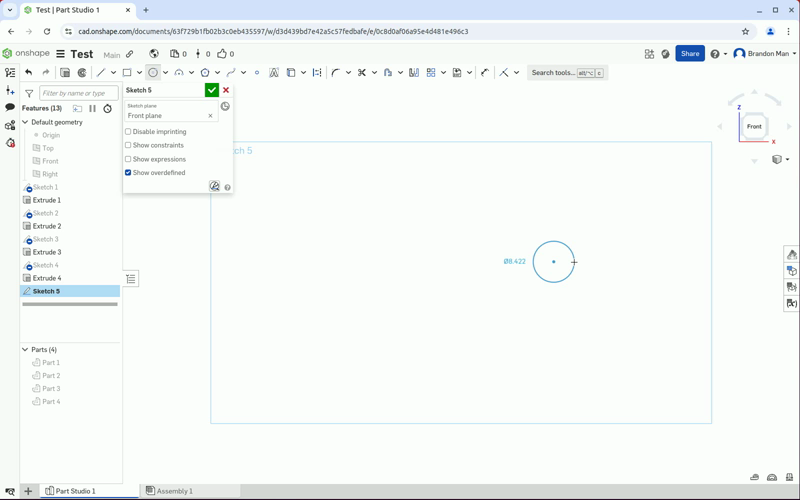
key(esc)
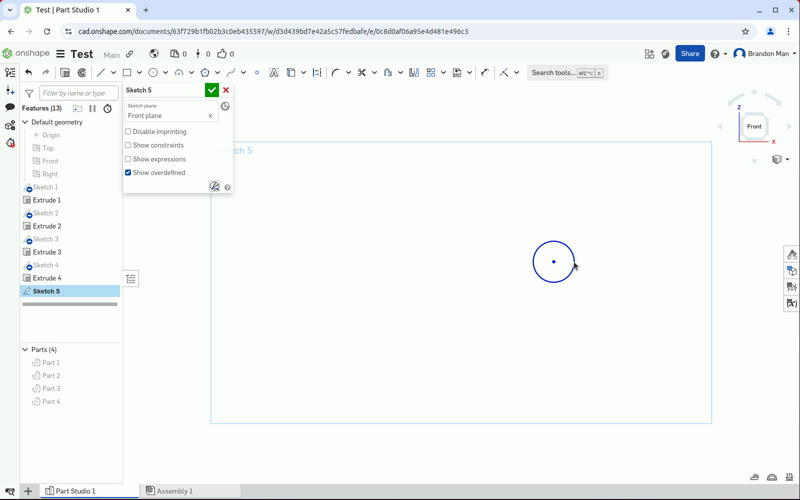
mouse_move(560, 263)
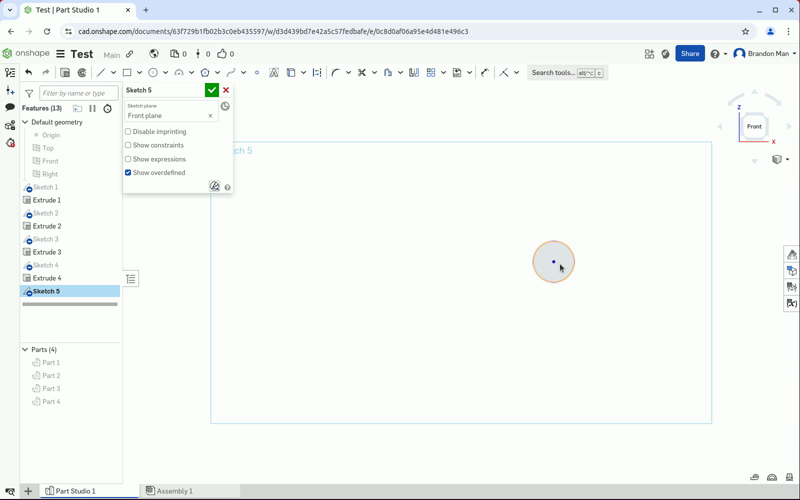
scroll(6)
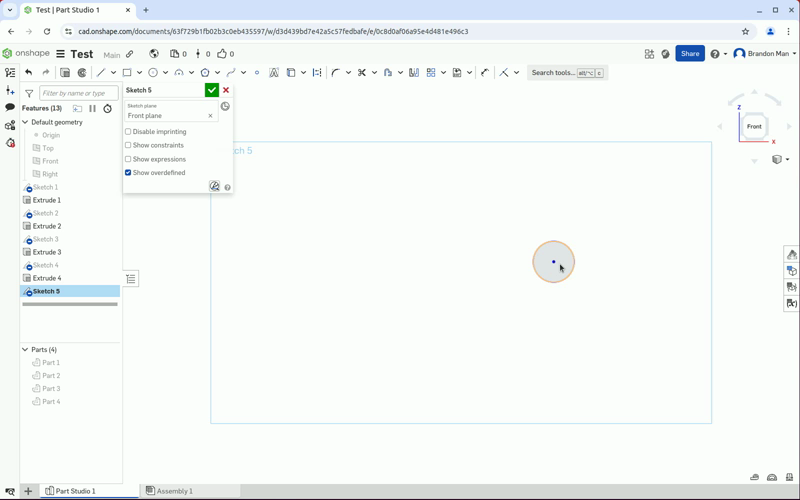
scroll(6)
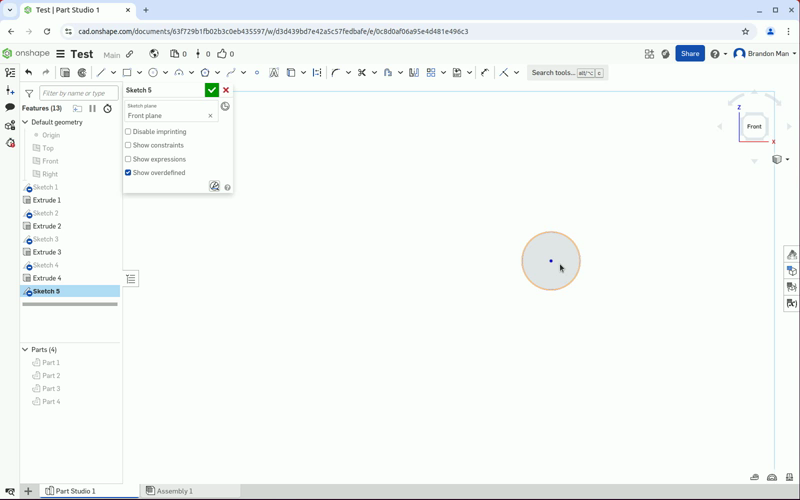
scroll(6)
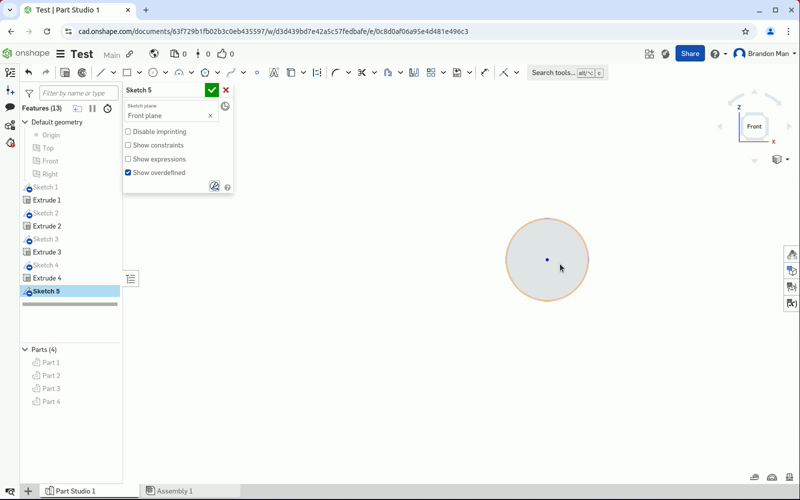
scroll(6)
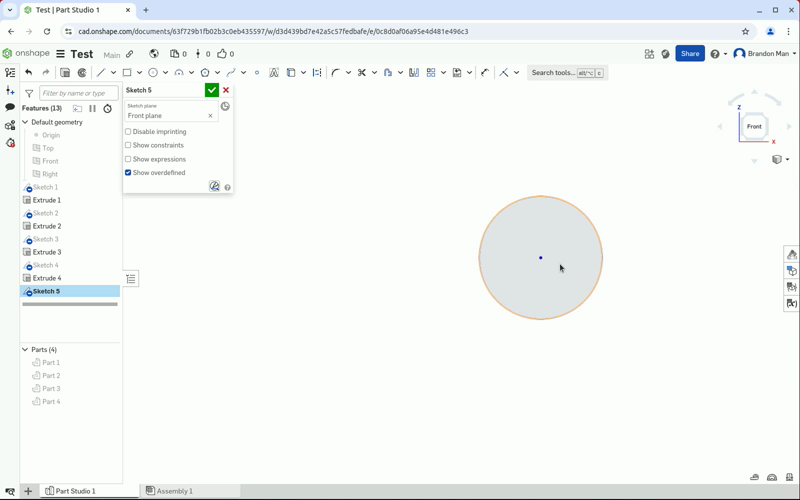
scroll(6)
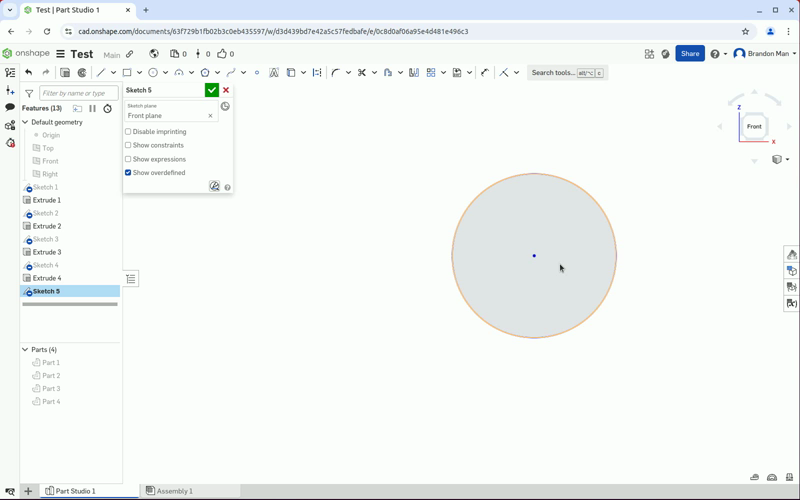
scroll(6)
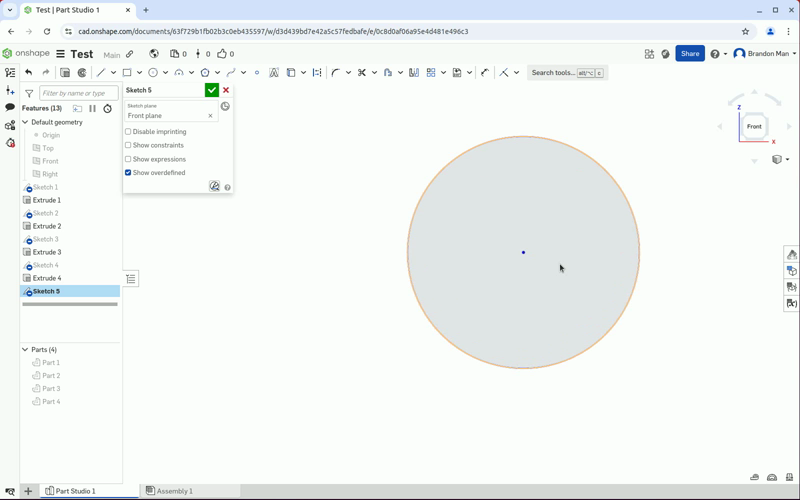
scroll(6)
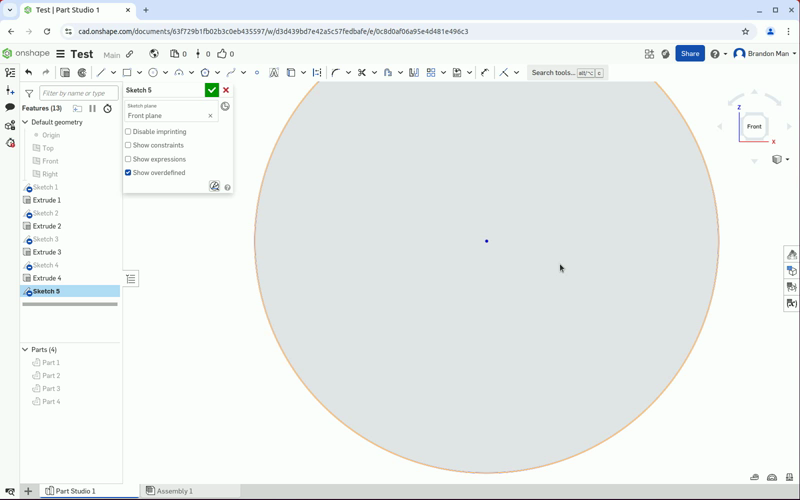
click(560, 263)
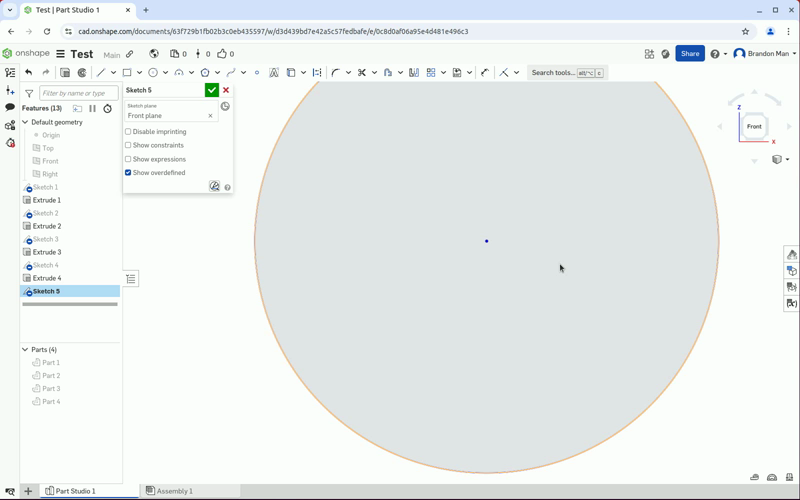
scroll(-6)
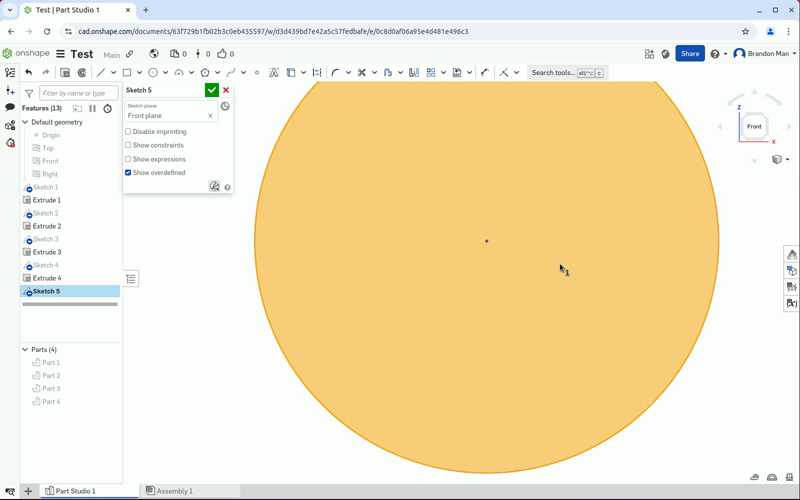
scroll(-6)
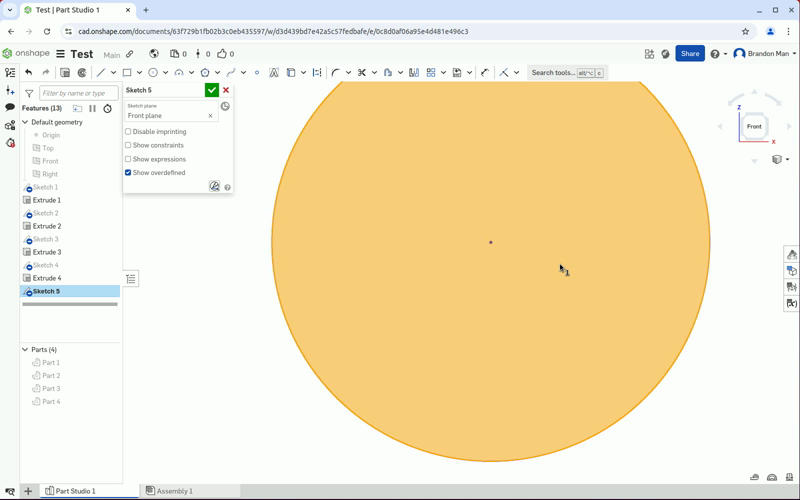
scroll(-6)
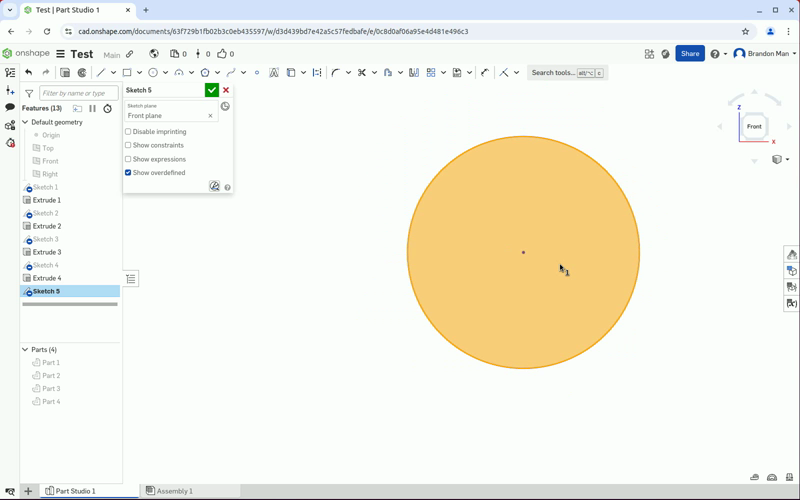
scroll(-6)
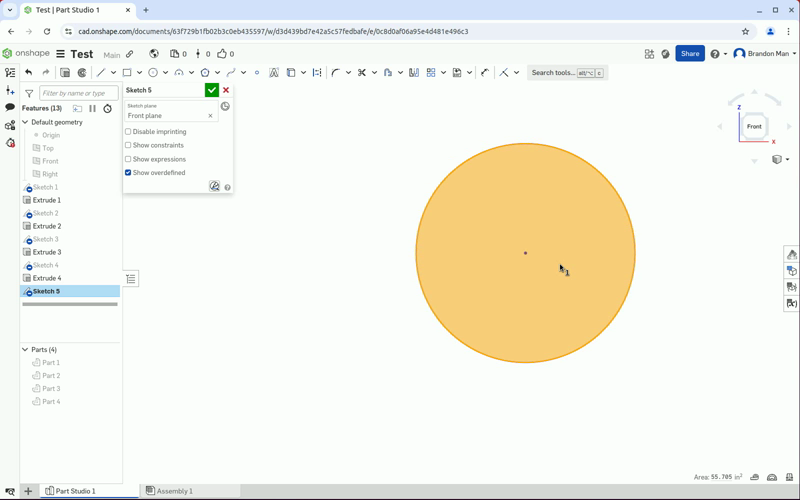
scroll(-6)
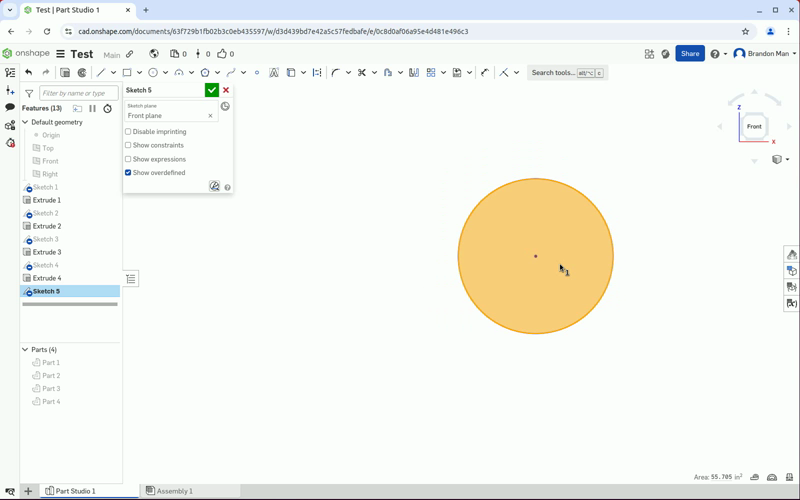
scroll(-6)
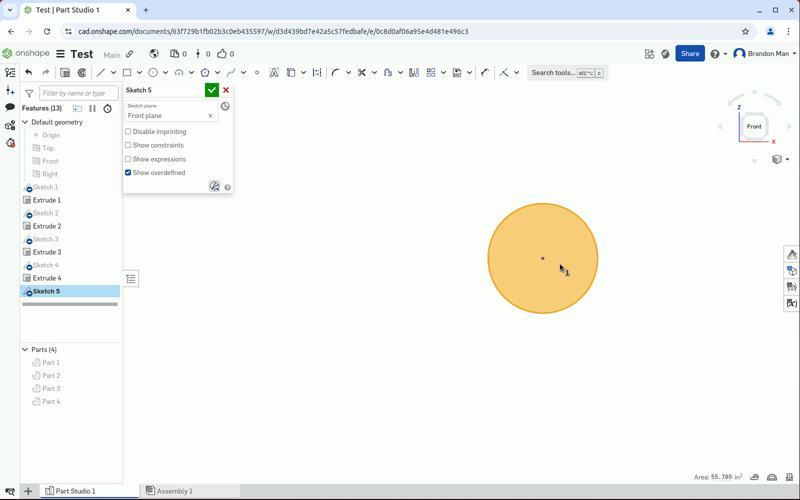
scroll(-6)
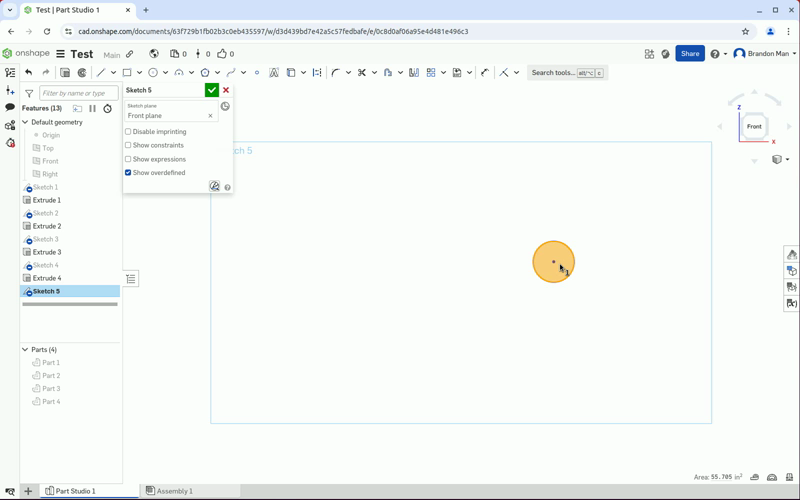
mouse_move(73, 352)
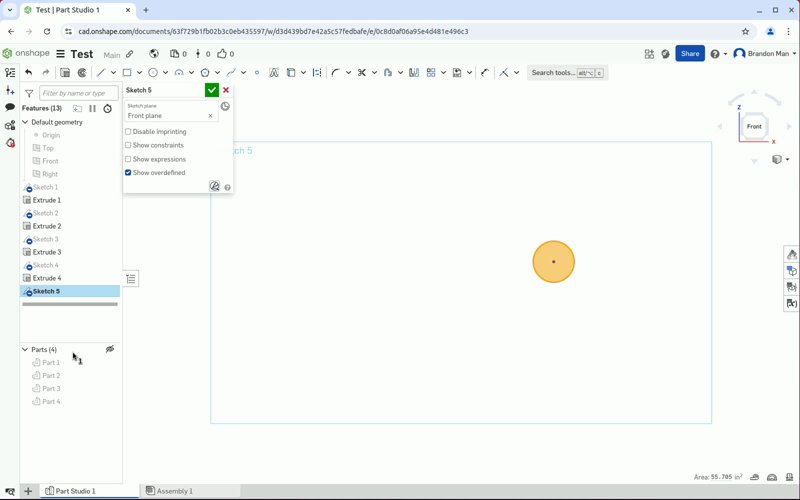
key(shift+y)
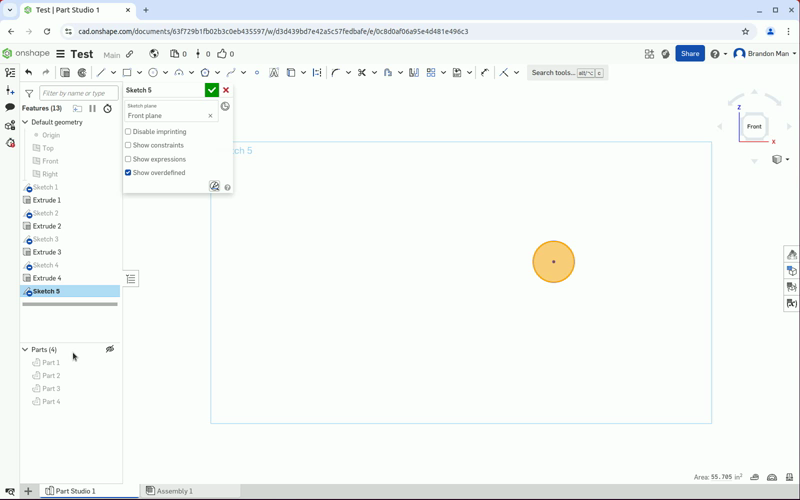
key(shift+e)
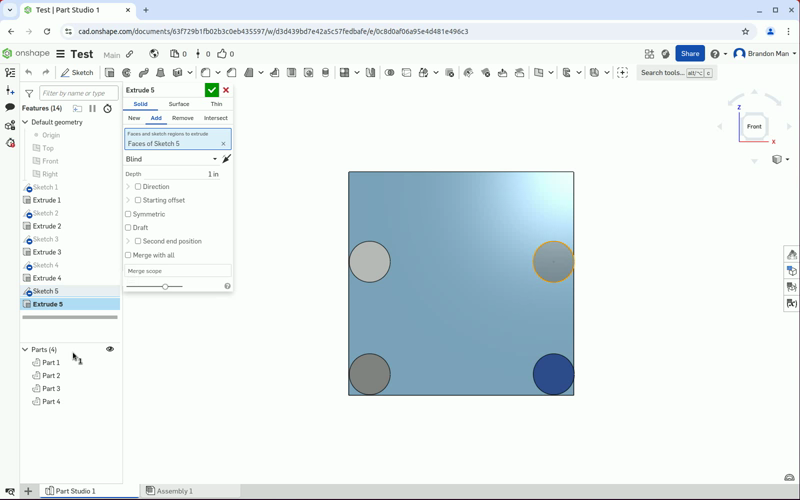
mouse_move(143, 106)
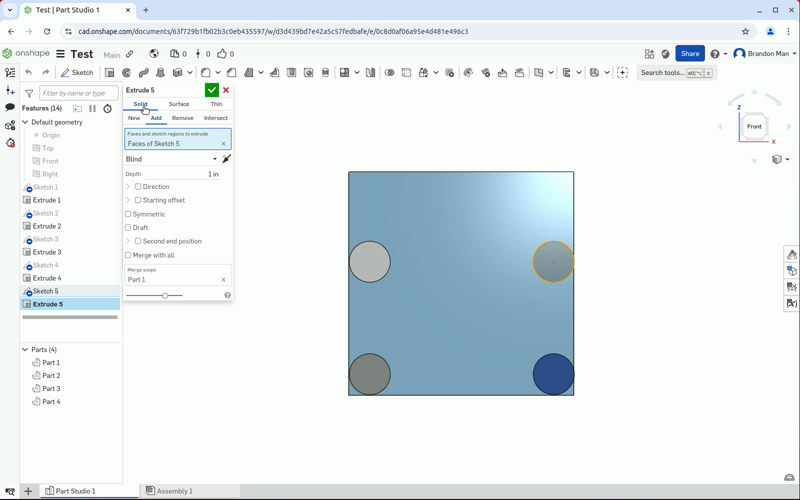
click(143, 106)
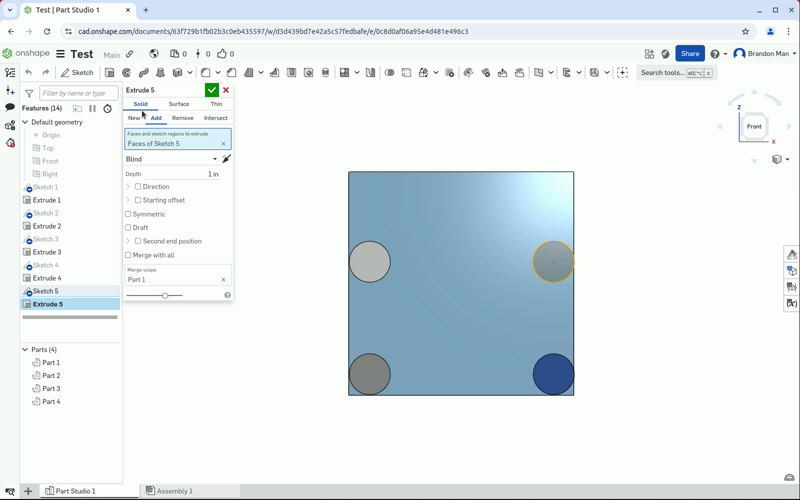
mouse_move(137, 120)
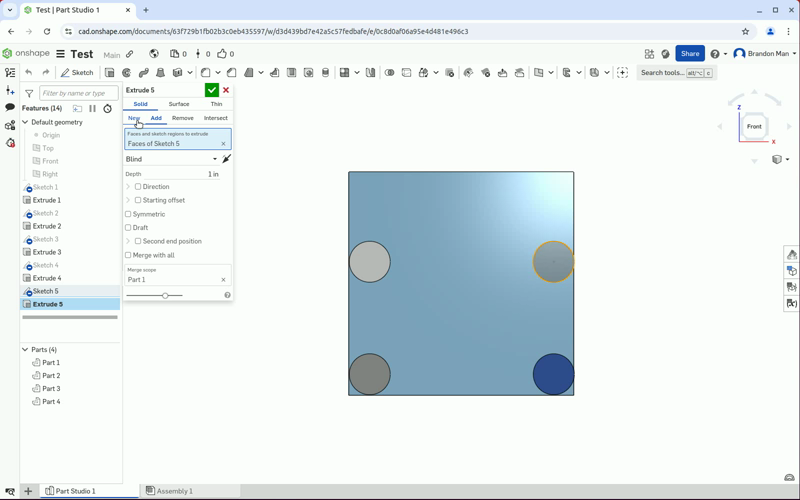
click(137, 120)
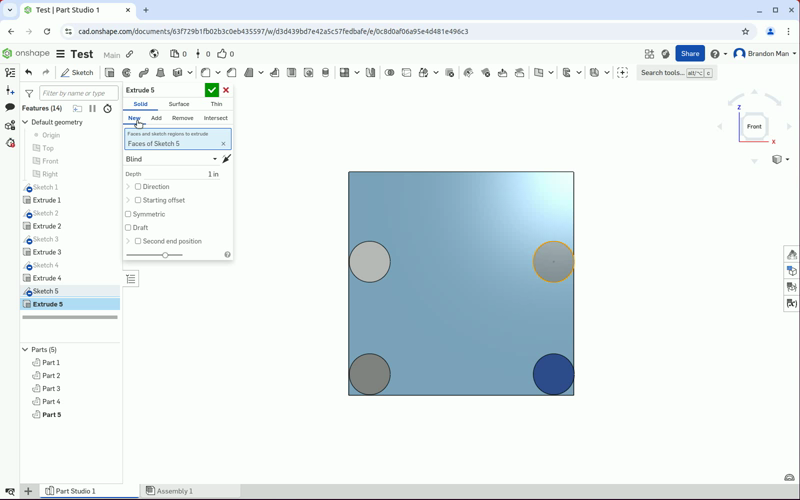
key(tab, 4)
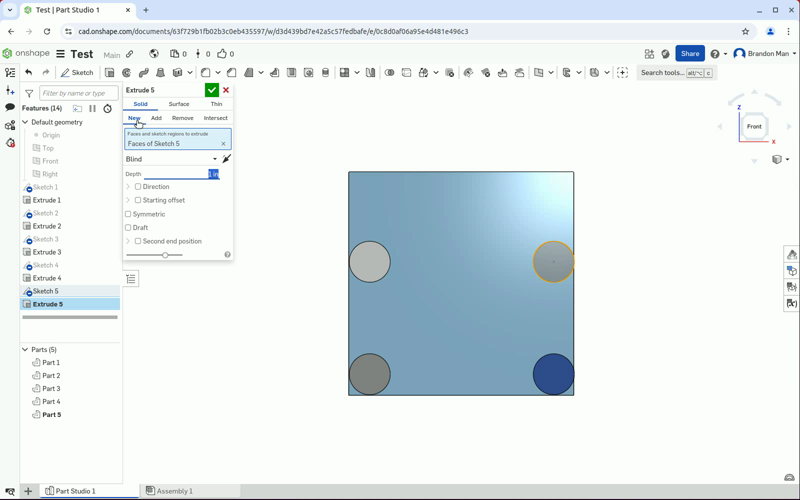
text(6.981)
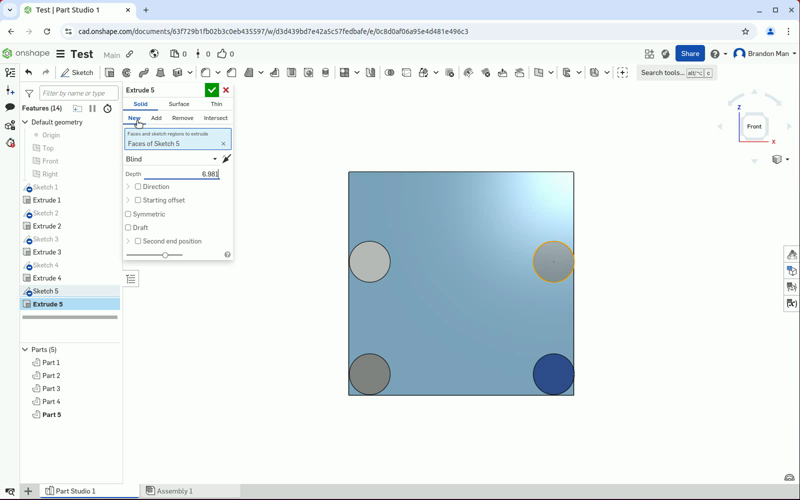
key(enter)
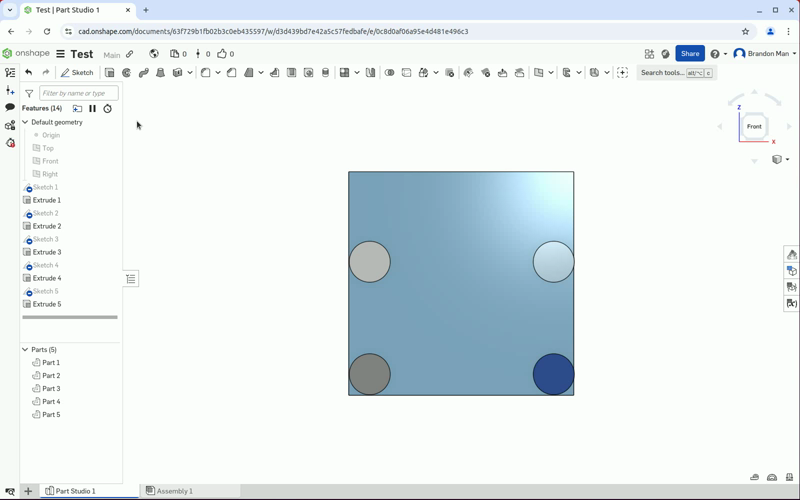
key(shift+h)
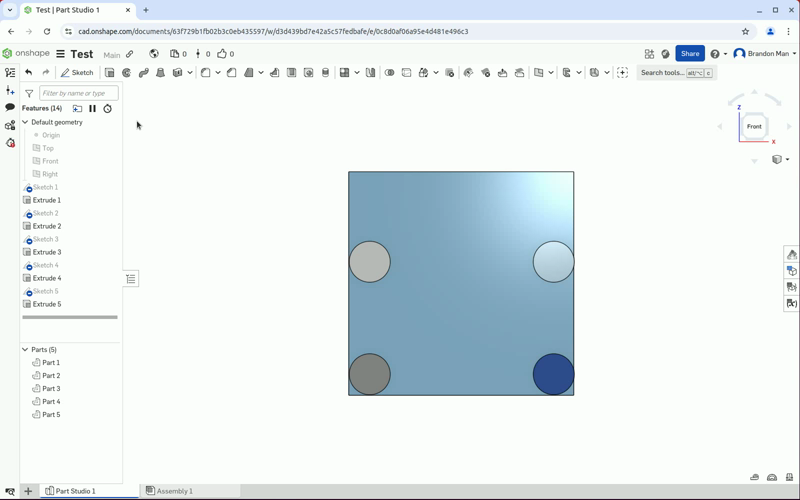
key(shift+h)
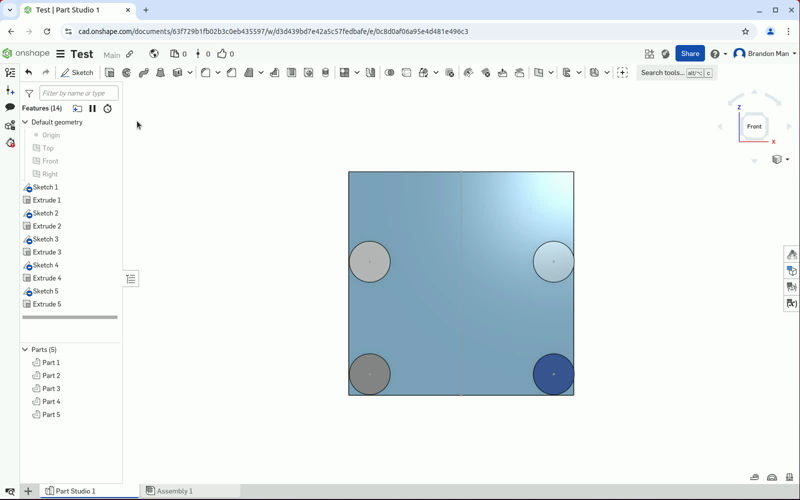
key(shift+7)
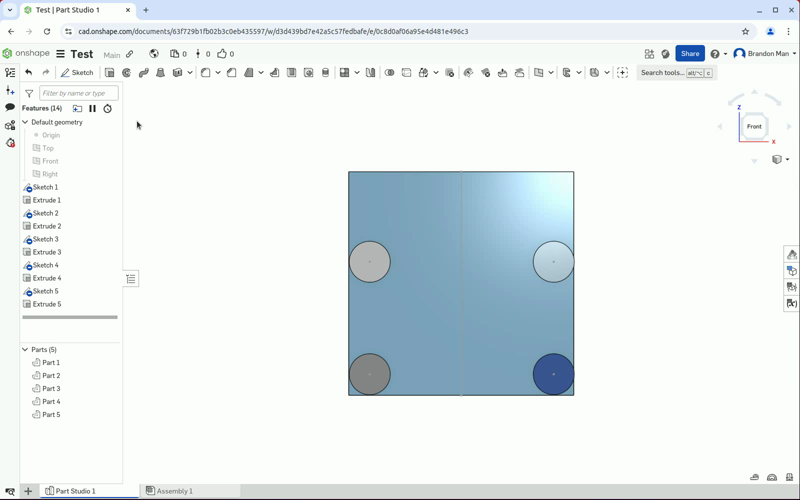
key(left, 2)
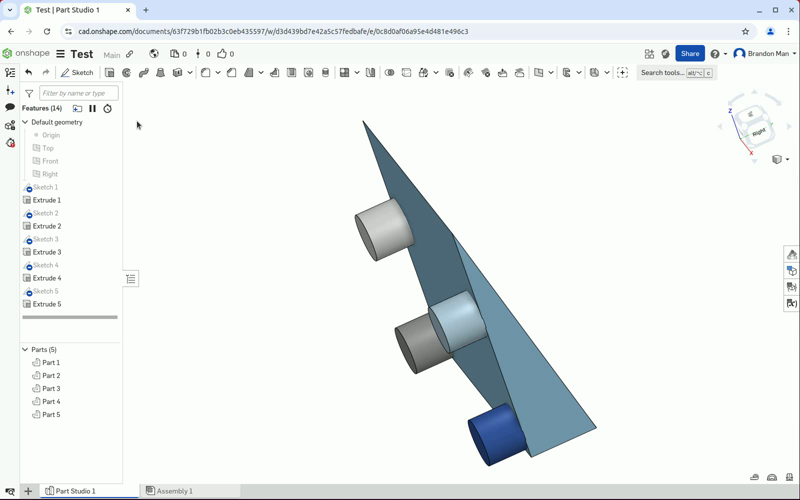
key(down, 2)
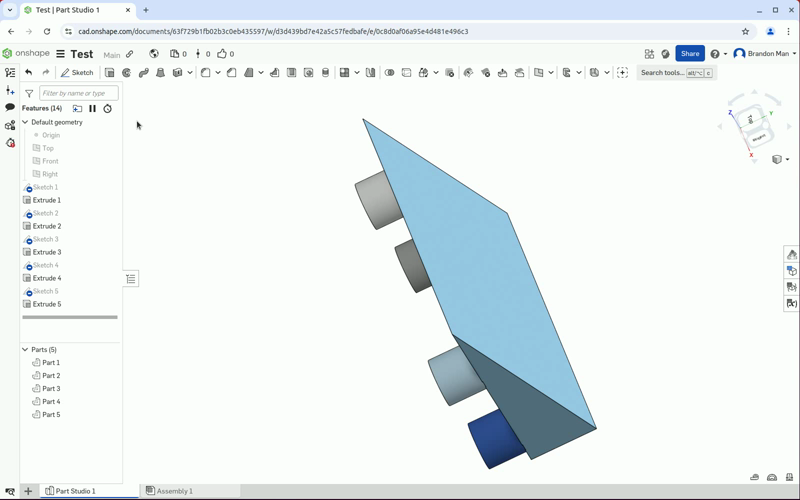
key(up, 2)
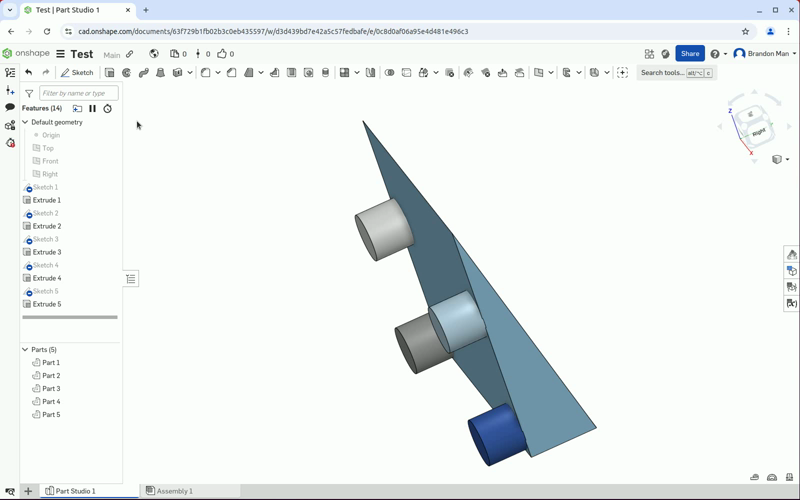
key(right, 2)
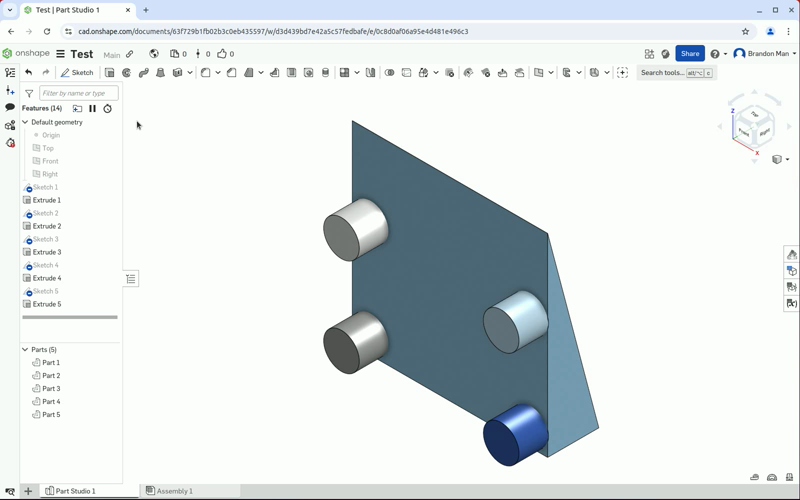
mouse_move(73, 189)
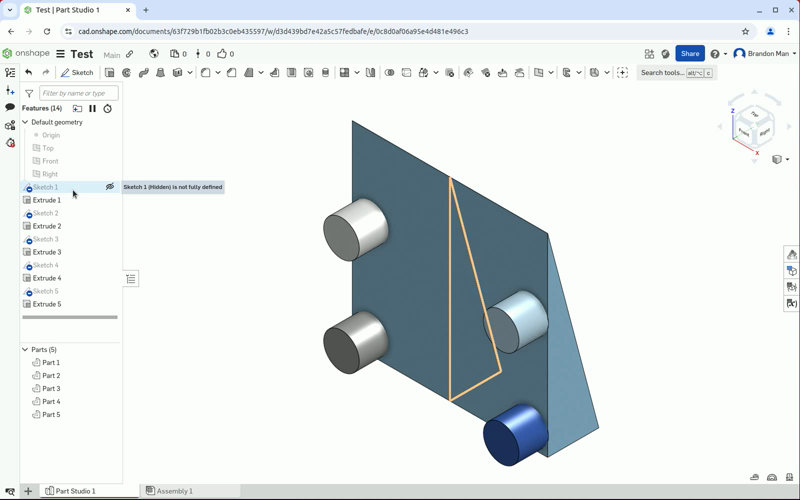
click(73, 189)